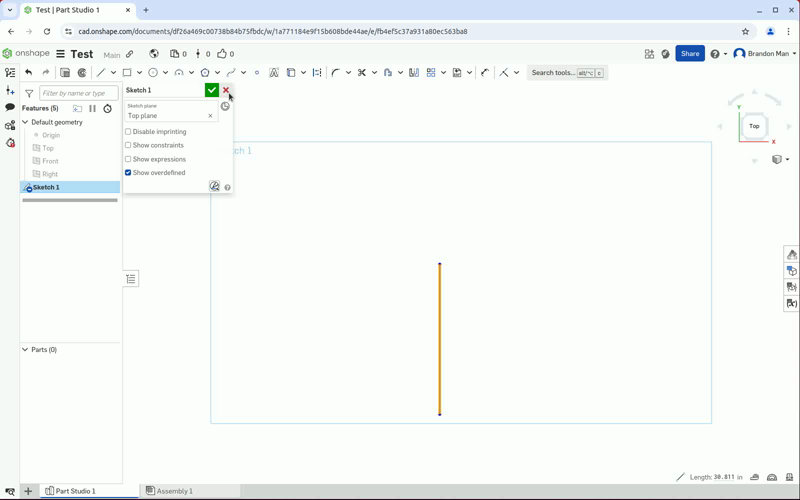
key(shift+h)
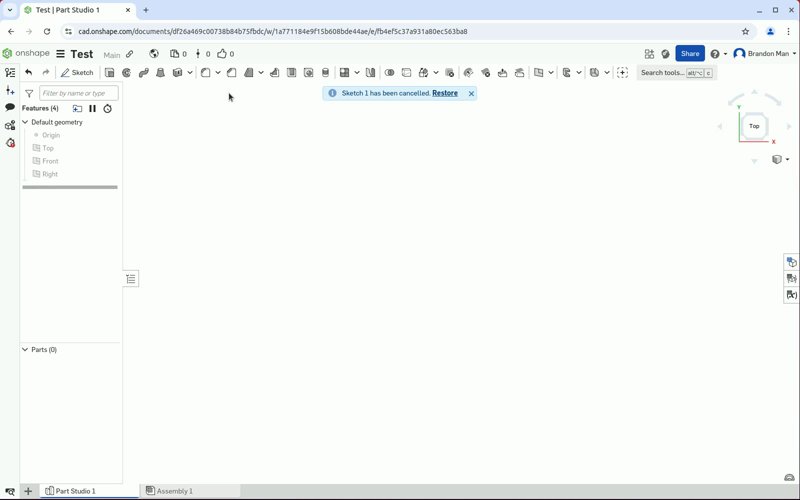
mouse_move(73, 352)
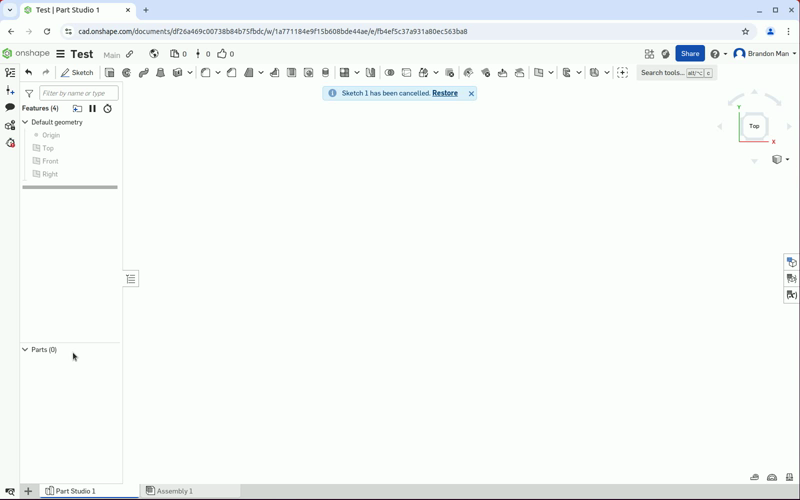
key(y)
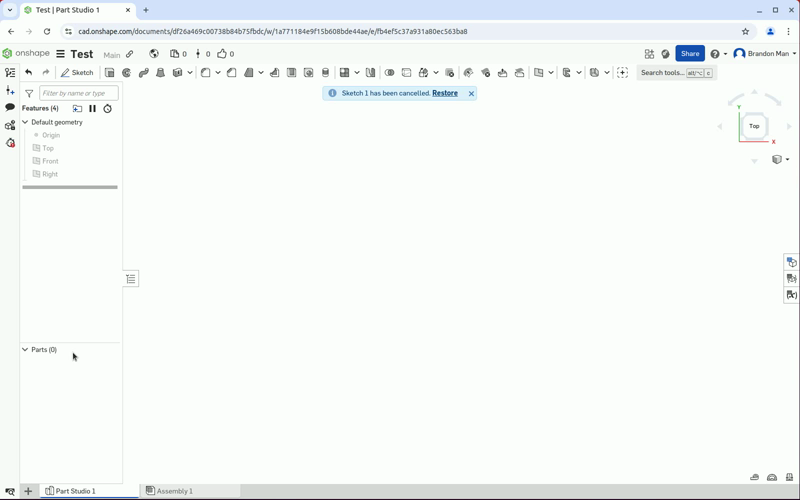
key(shift+p)
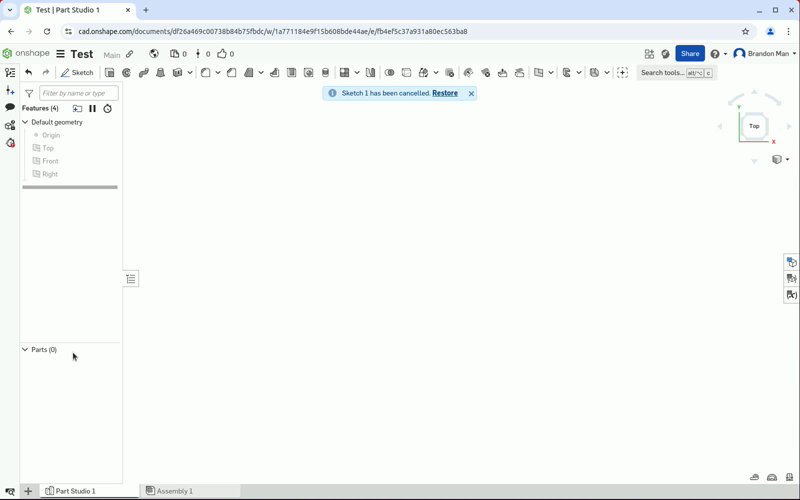
key(space)
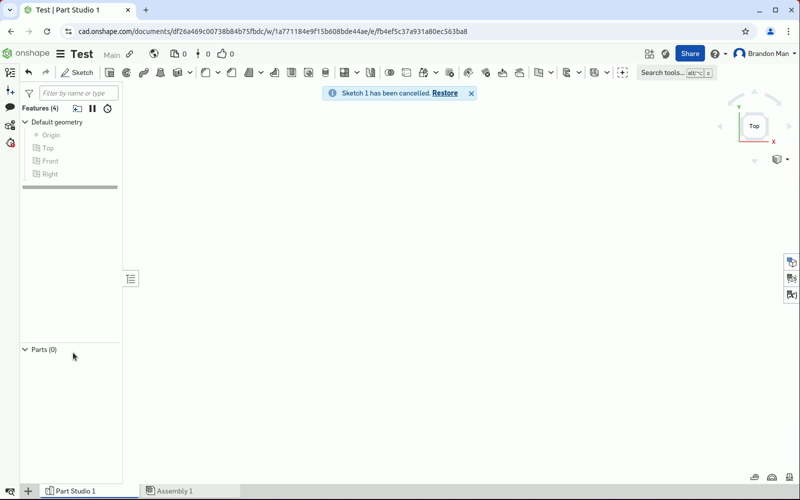
key_down(shift)
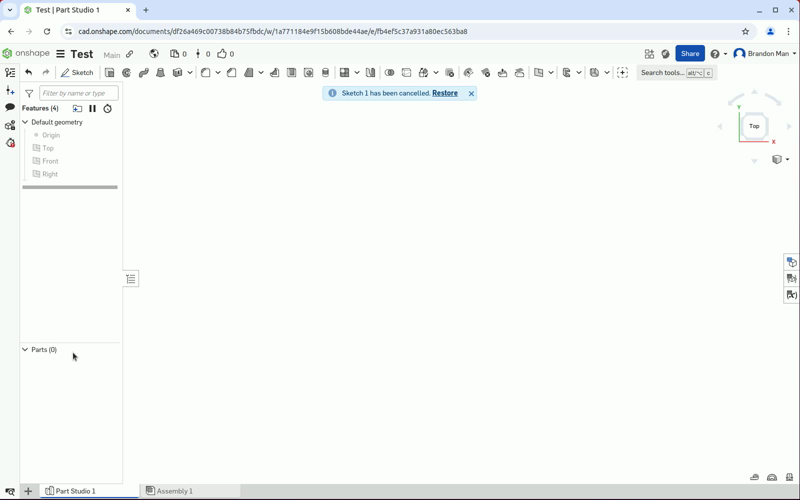
key(up)
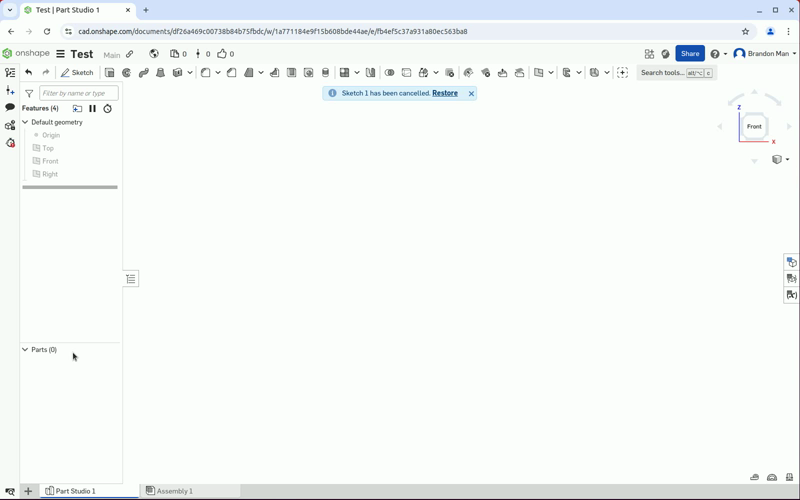
key_up(shift)
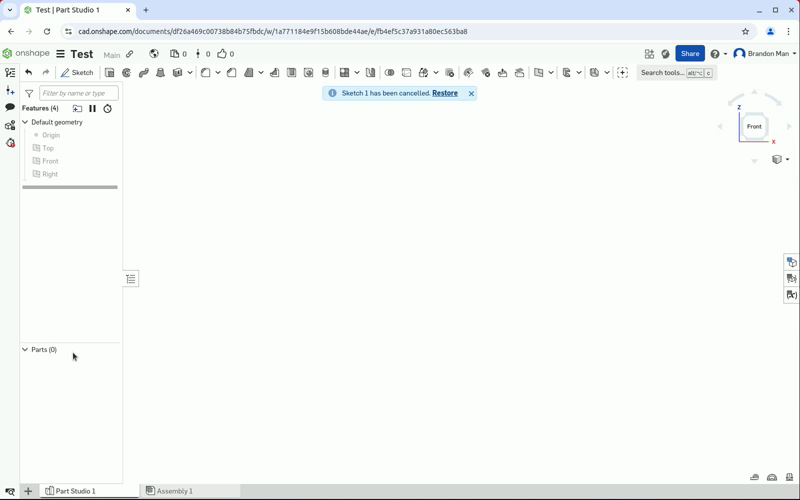
mouse_move(73, 352)
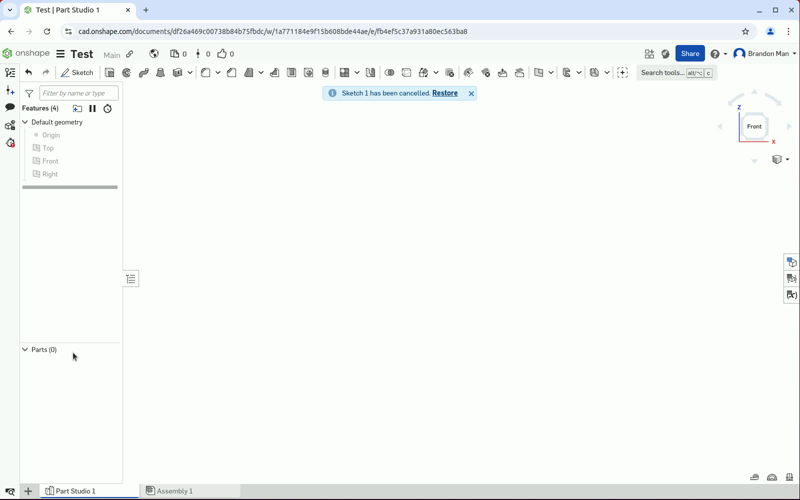
key(shift+y)
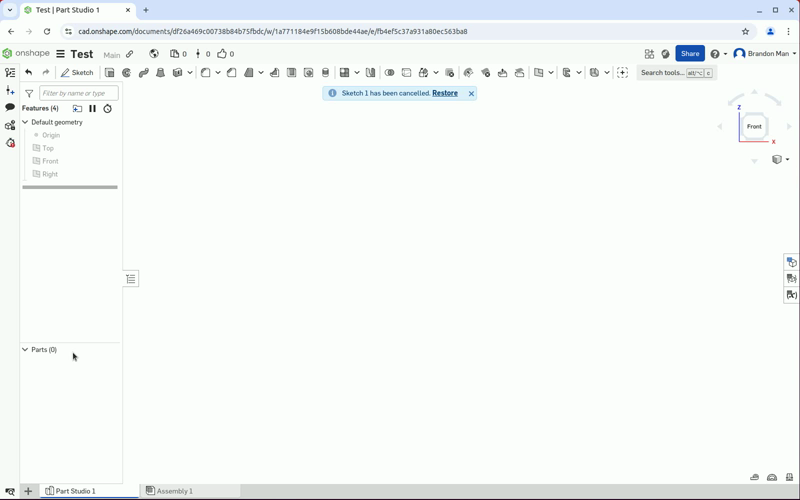
key(shift+s)
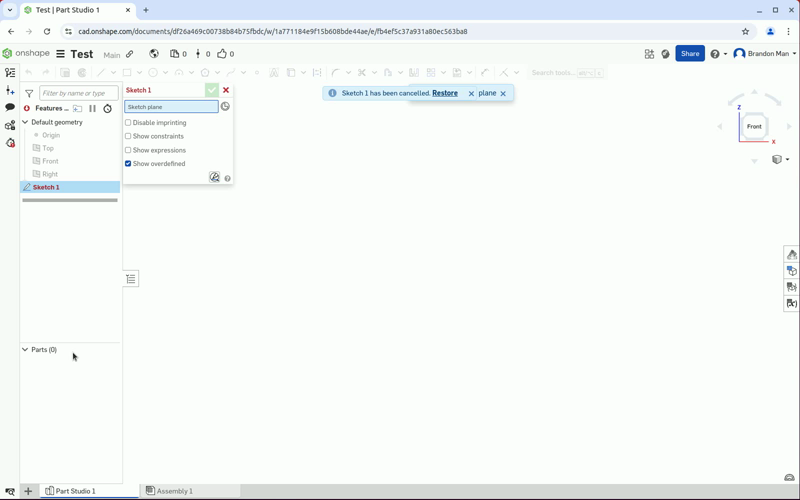
mouse_move(73, 163)
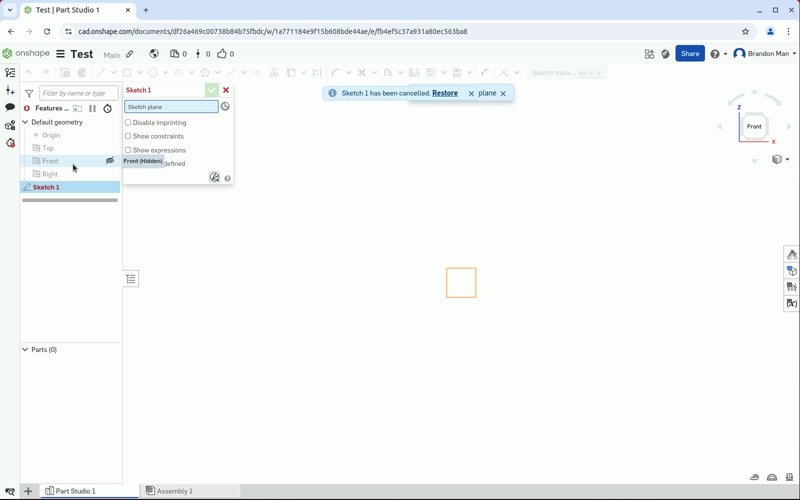
click(73, 163)
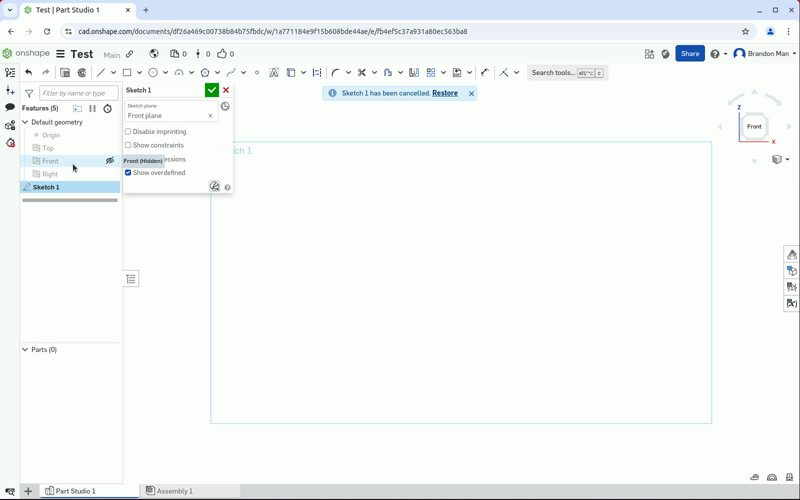
mouse_move(73, 352)
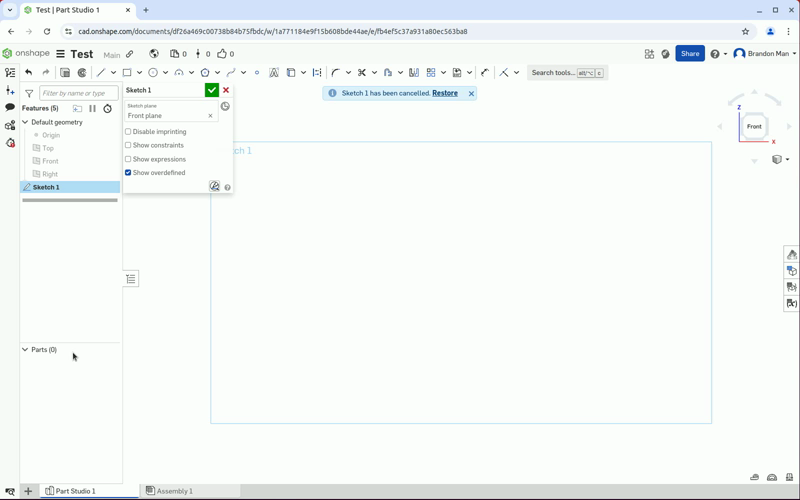
key(y)
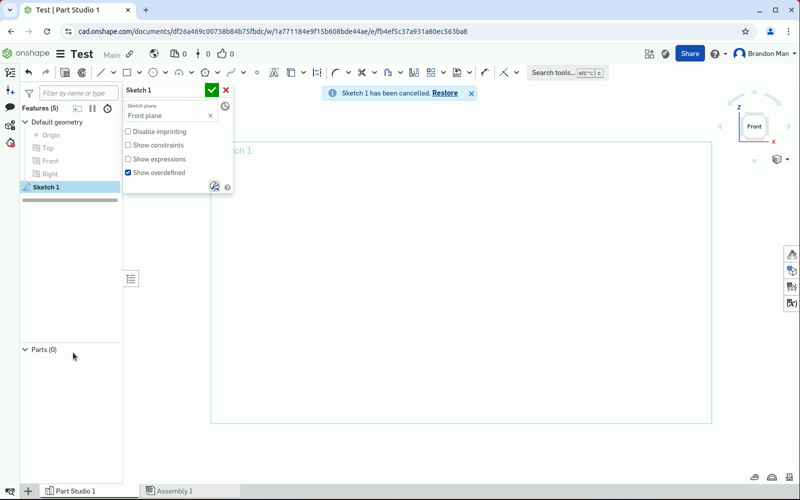
key(a)
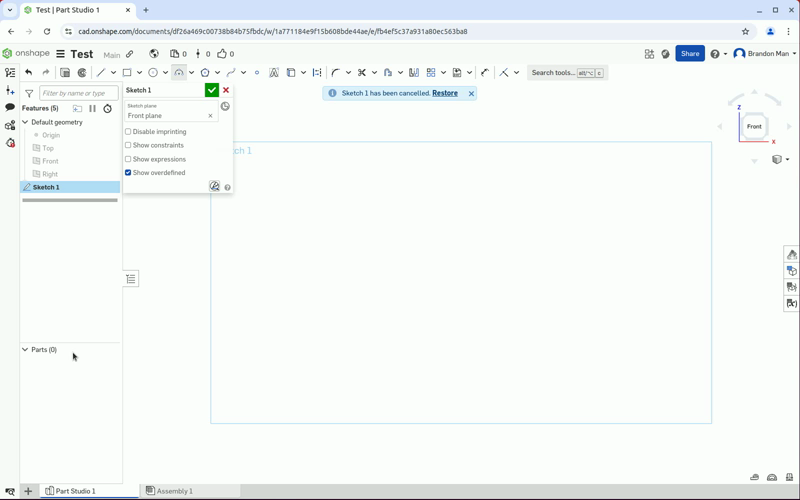
key_down(shift)
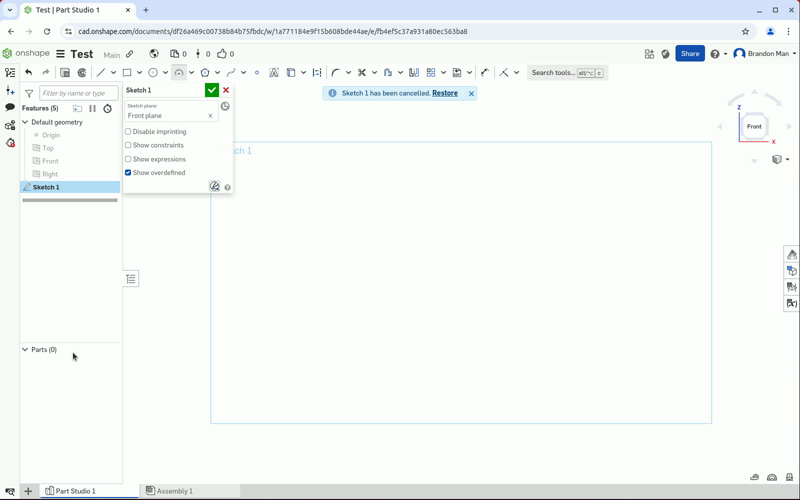
mouse_move(458, 261)
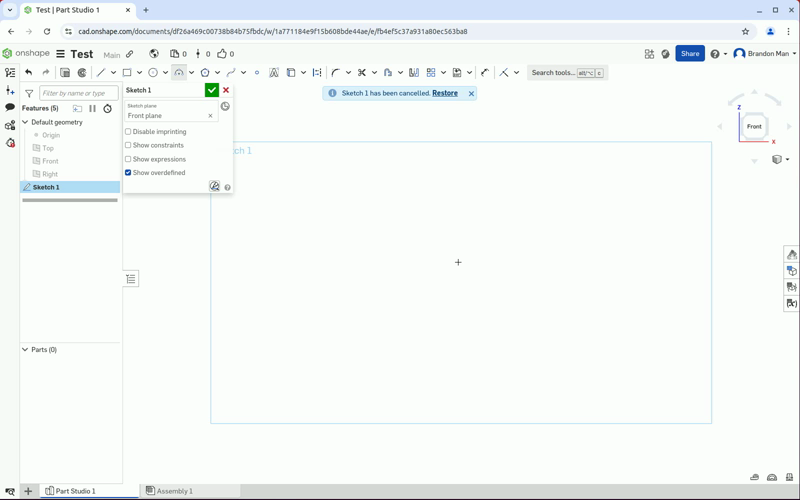
click(458, 261)
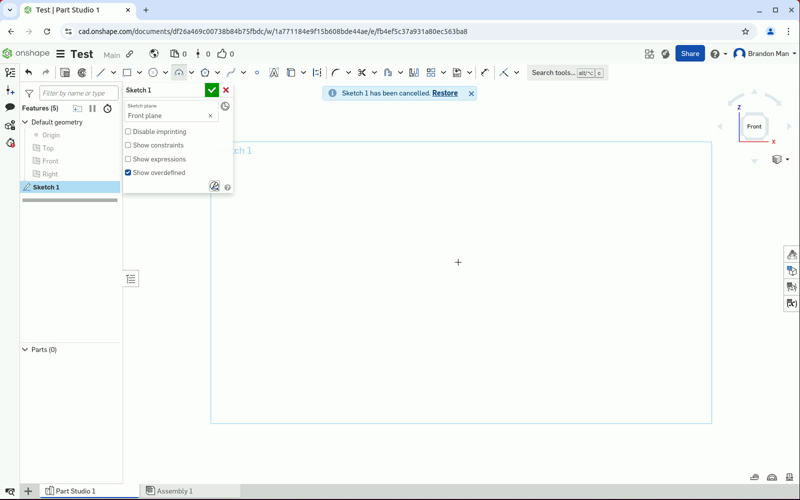
key_up(shift)
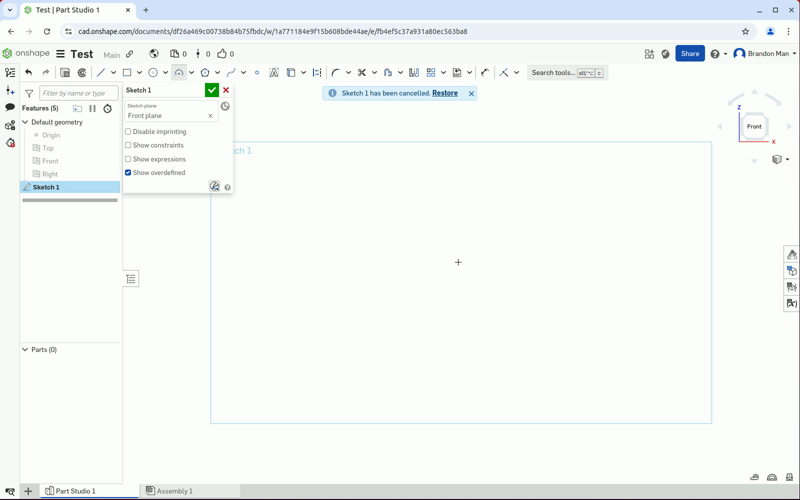
key_down(shift)
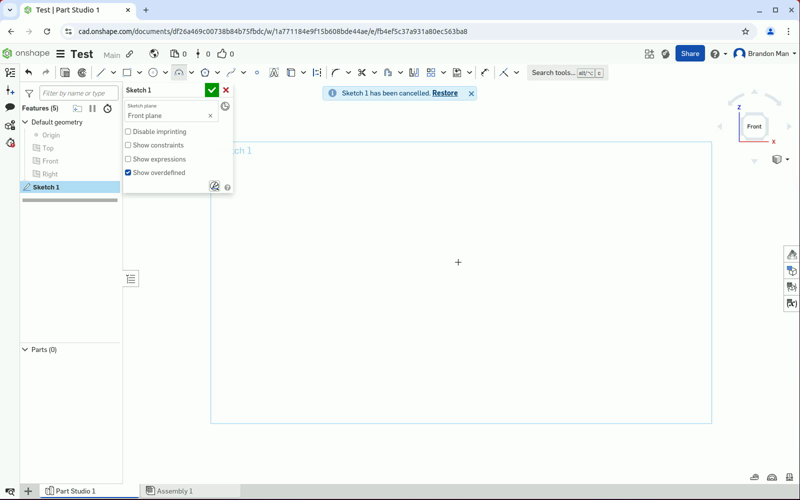
mouse_move(460, 283)
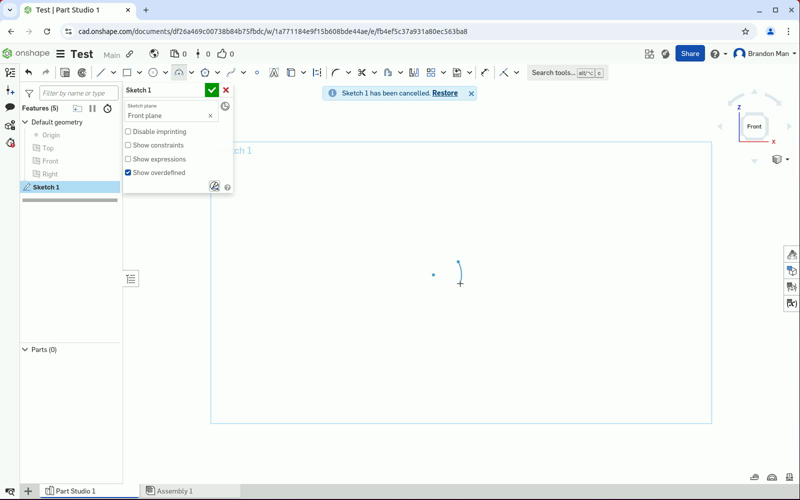
click(460, 283)
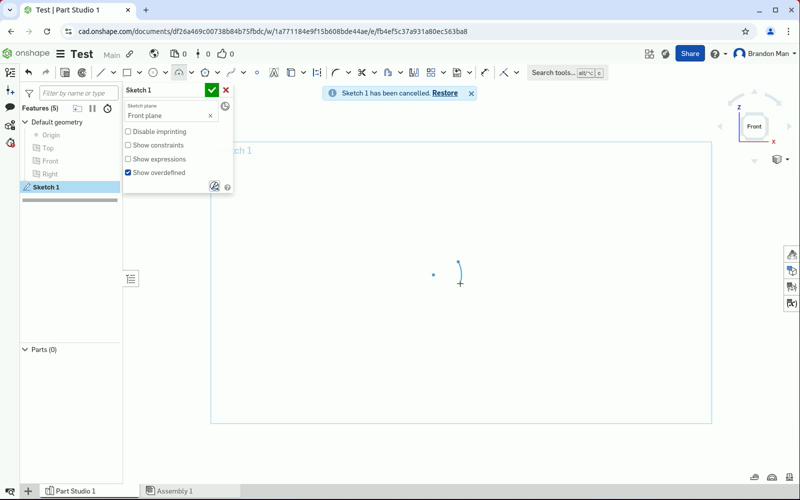
mouse_move(461, 272)
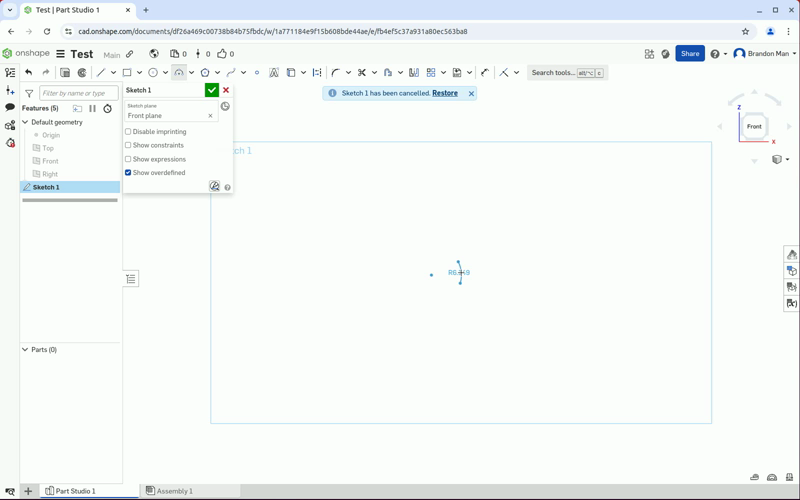
click(461, 272)
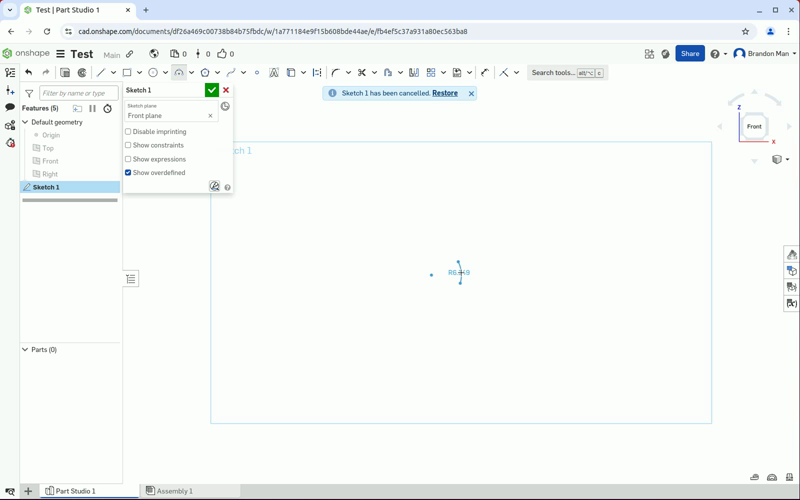
key_up(shift)
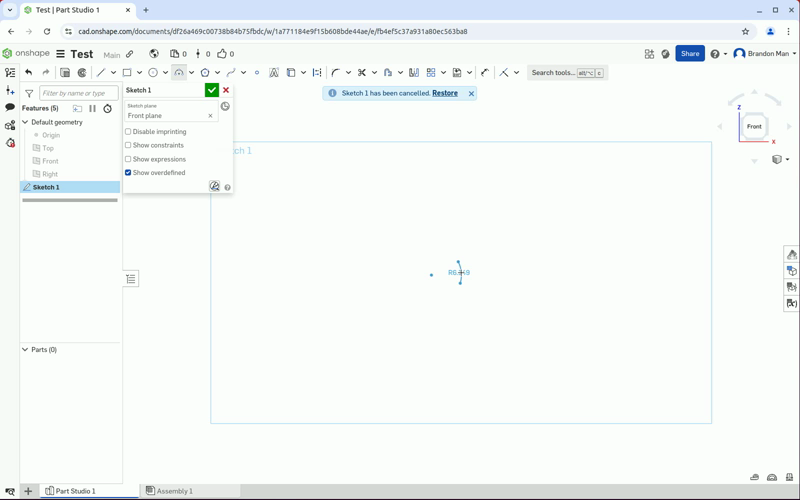
mouse_move(460, 283)
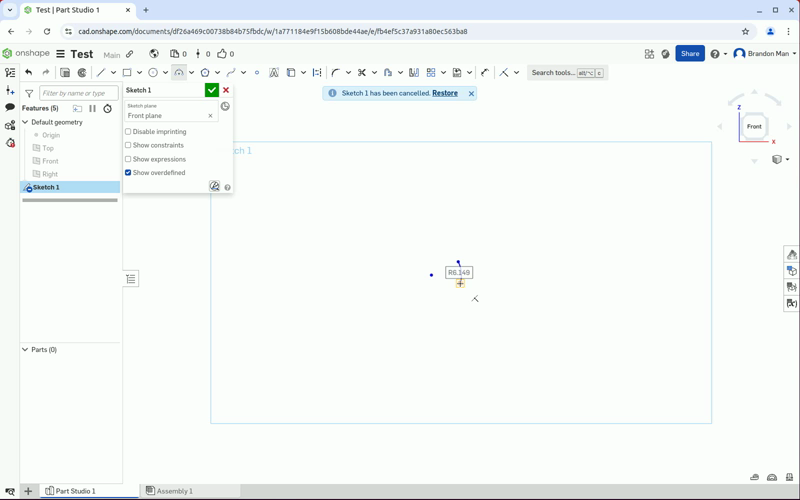
click(460, 283)
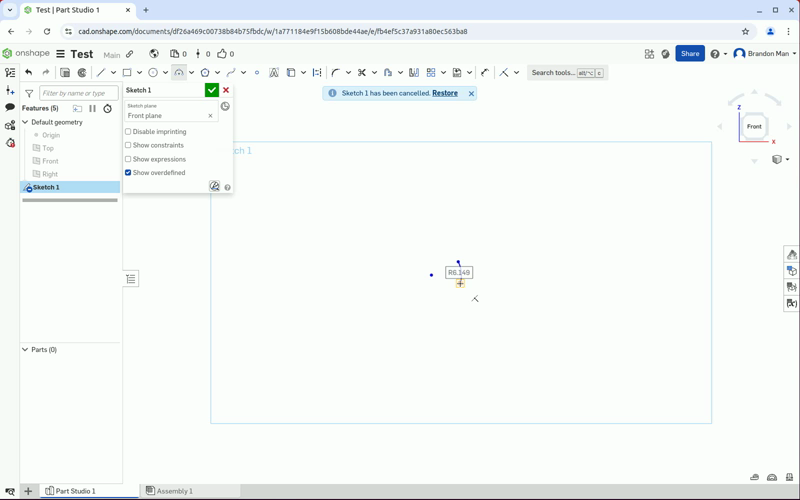
mouse_move(458, 261)
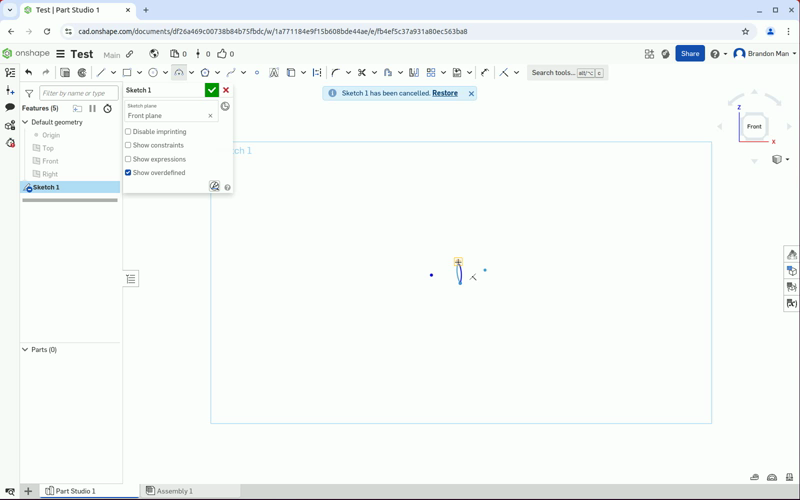
click(458, 261)
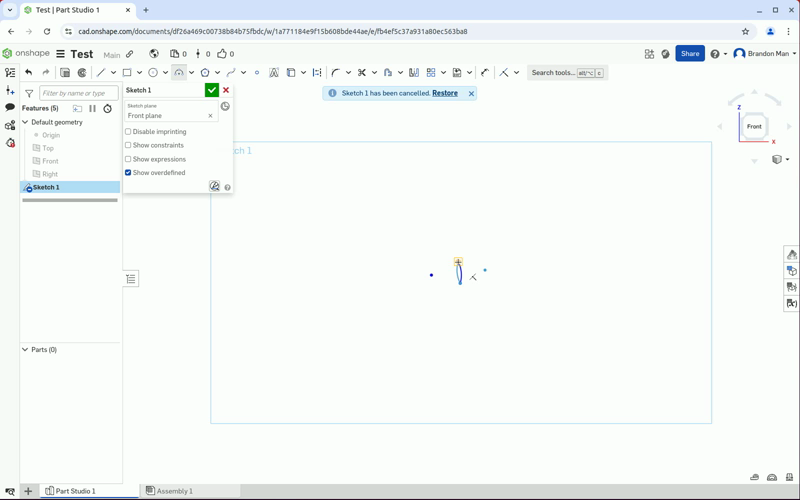
key_down(shift)
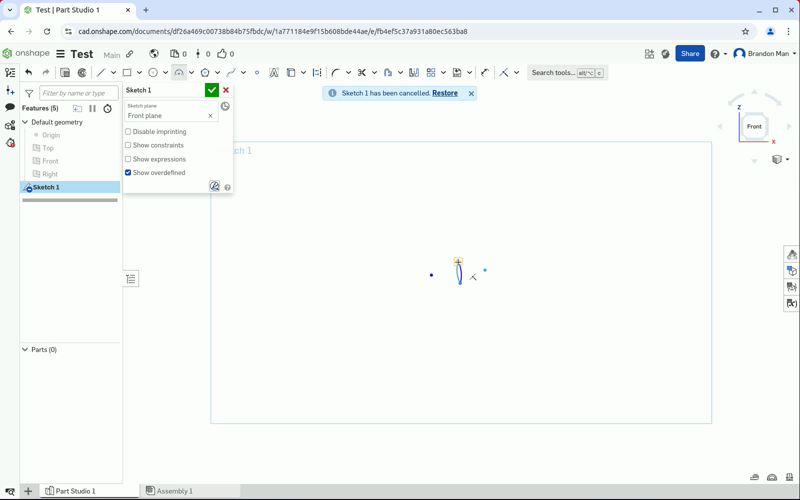
mouse_move(489, 270)
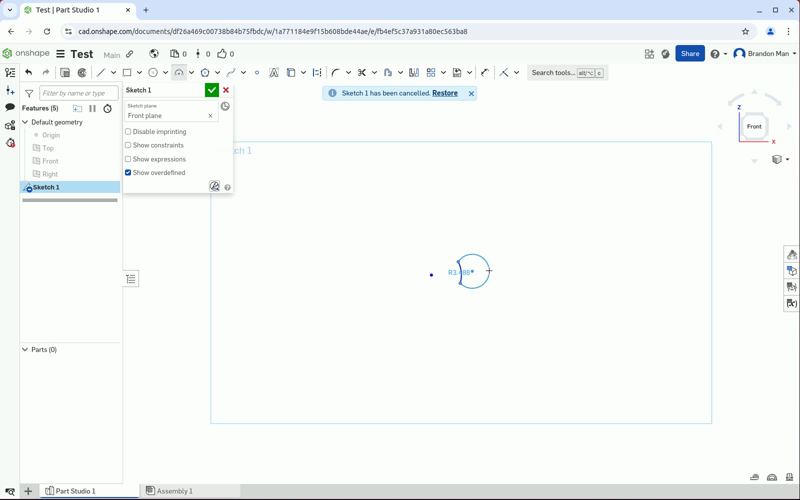
click(489, 270)
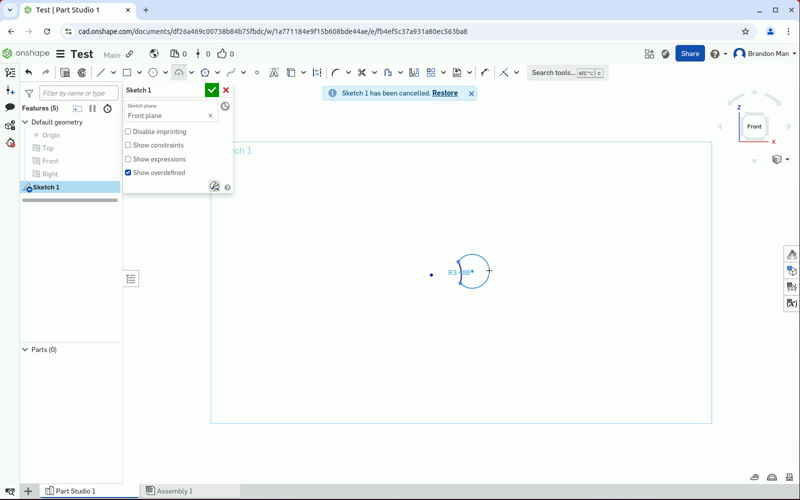
key_up(shift)
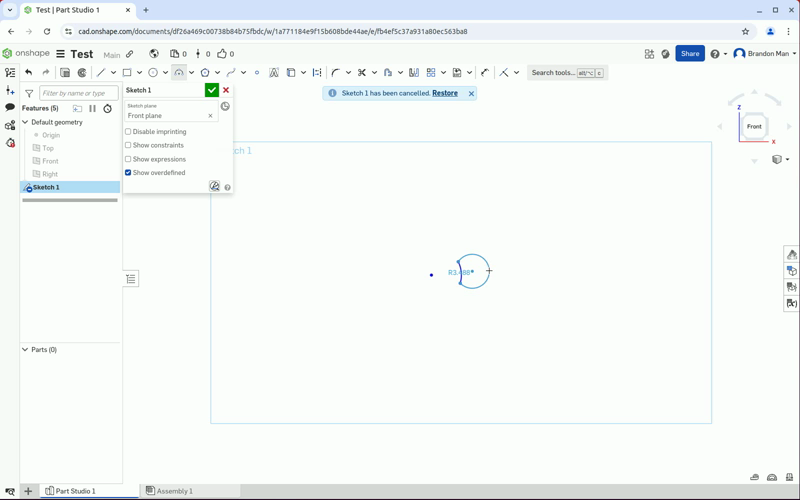
key(esc)
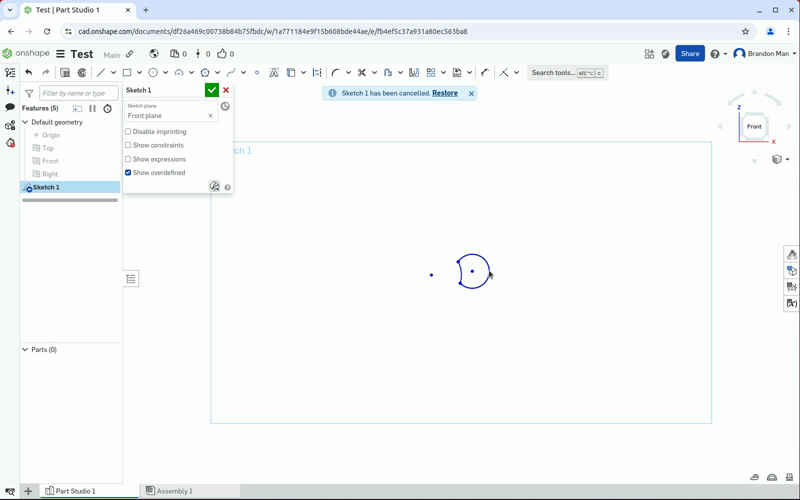
mouse_move(464, 266)
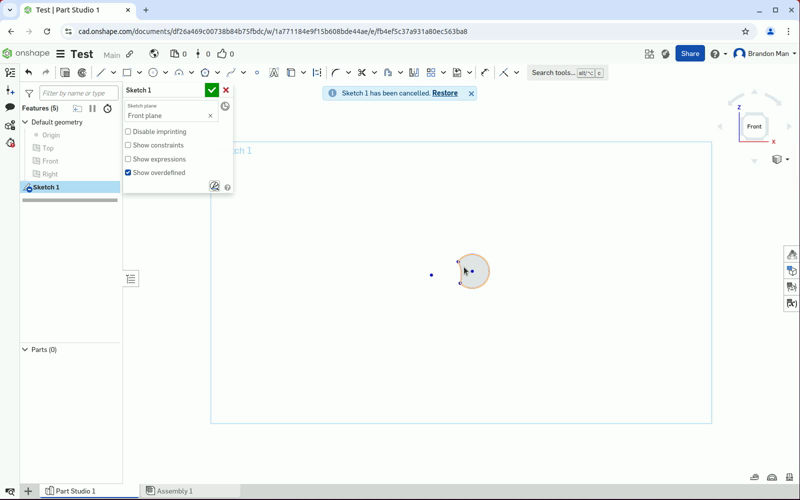
scroll(6)
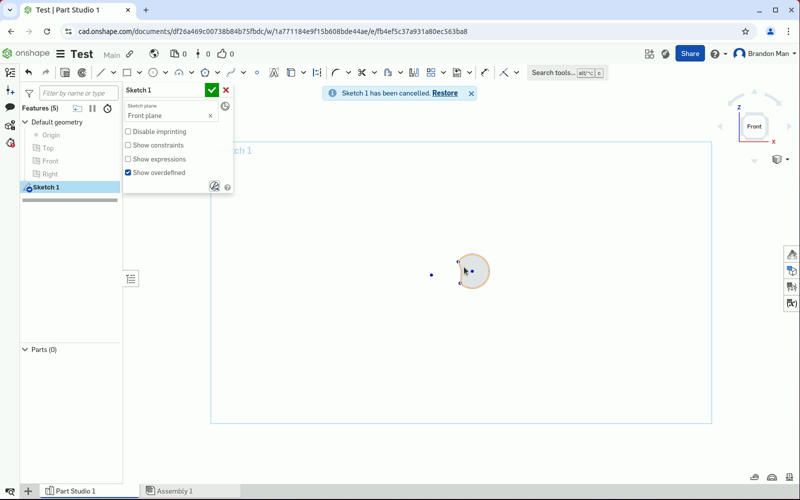
scroll(6)
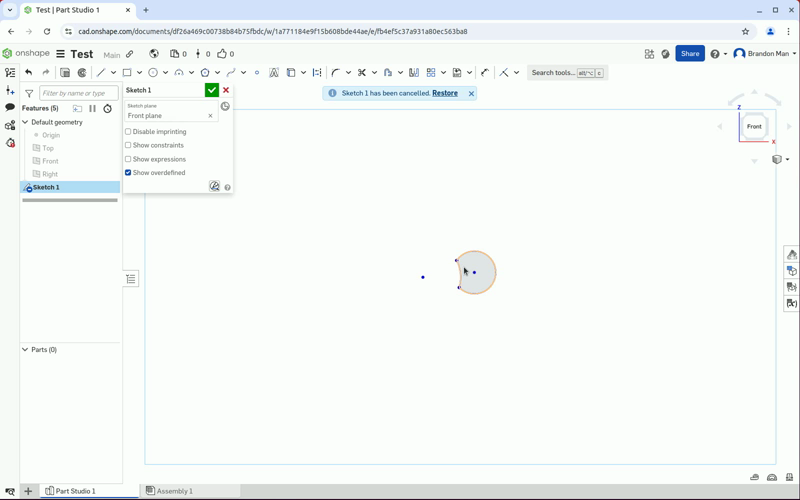
scroll(6)
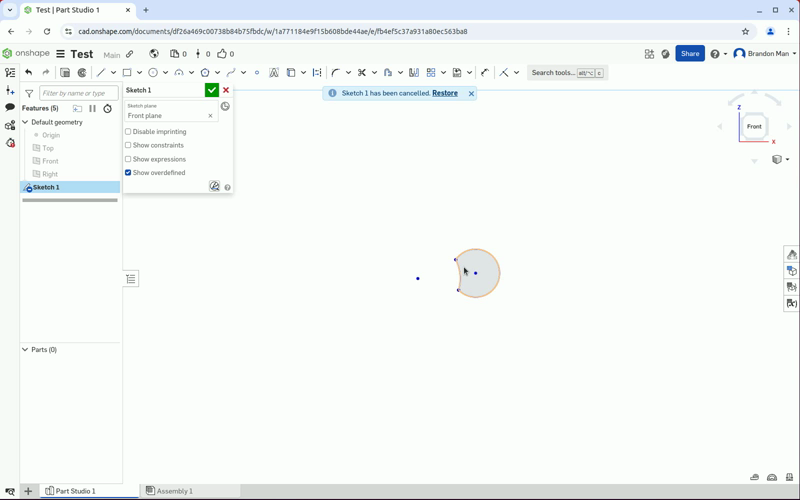
scroll(6)
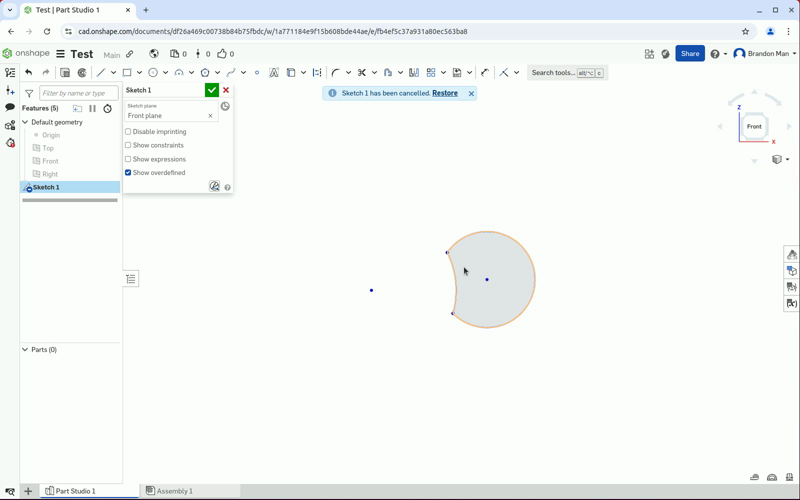
scroll(6)
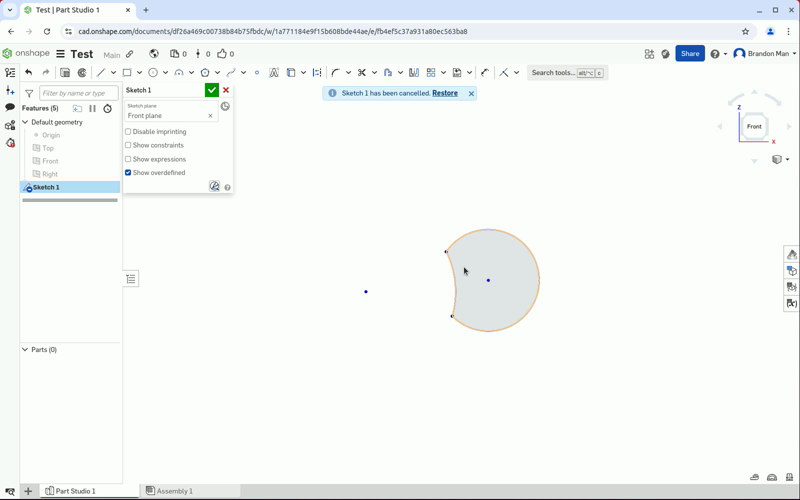
scroll(6)
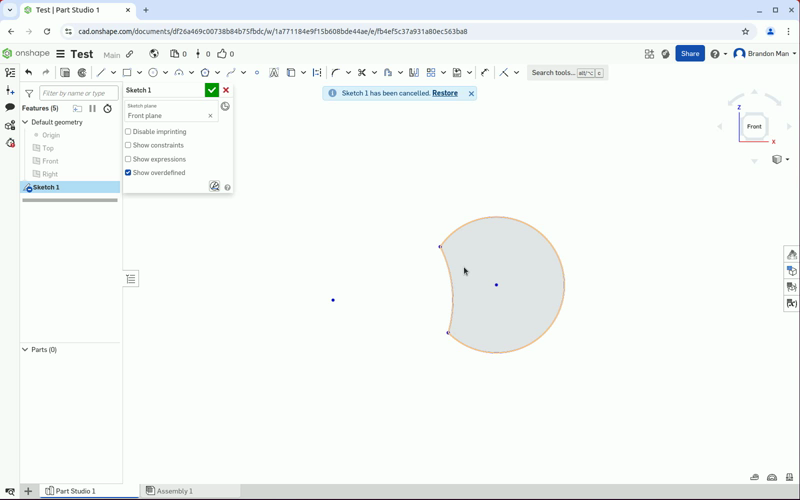
scroll(6)
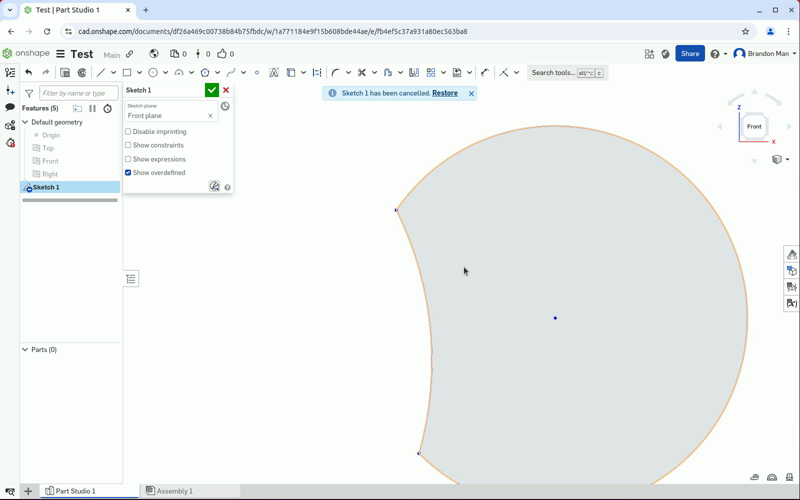
click(464, 266)
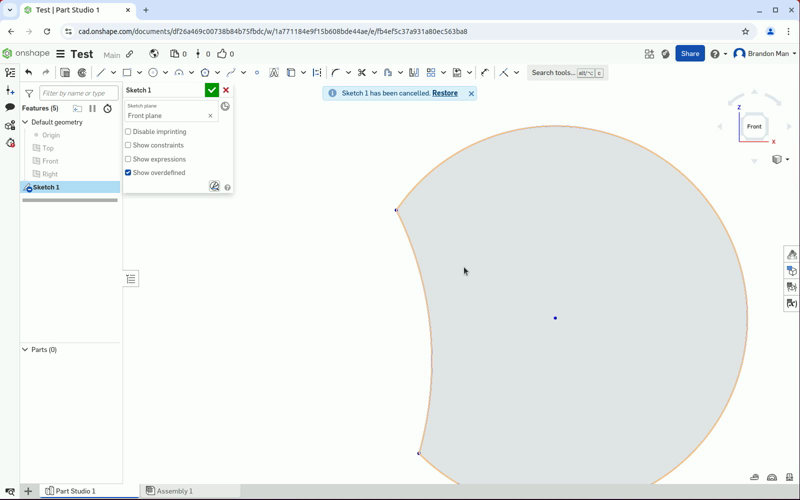
scroll(-6)
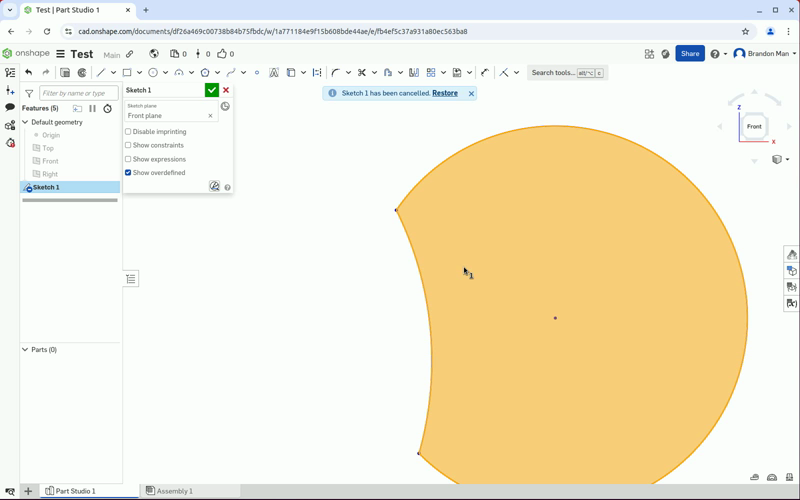
scroll(-6)
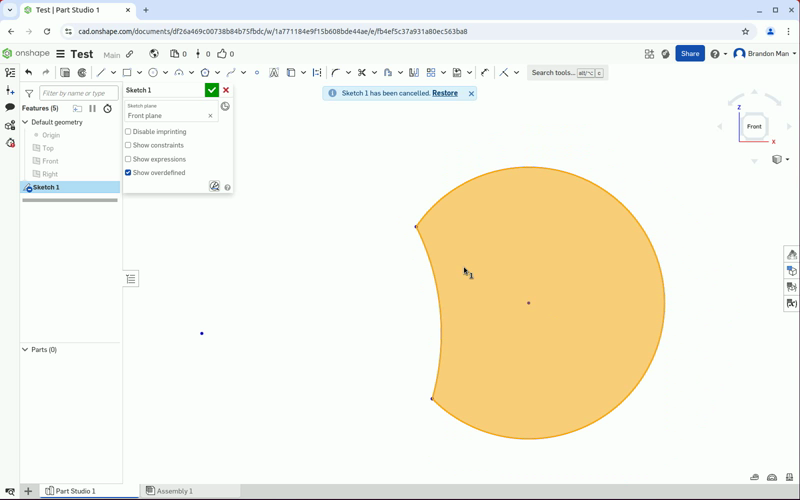
scroll(-6)
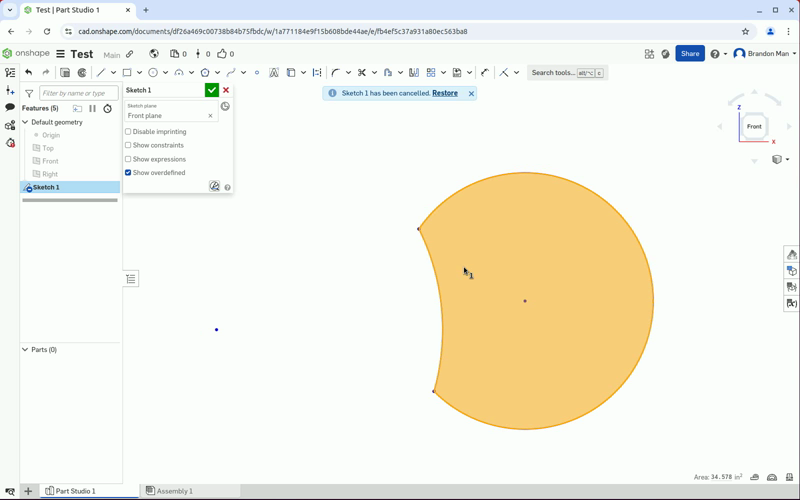
scroll(-6)
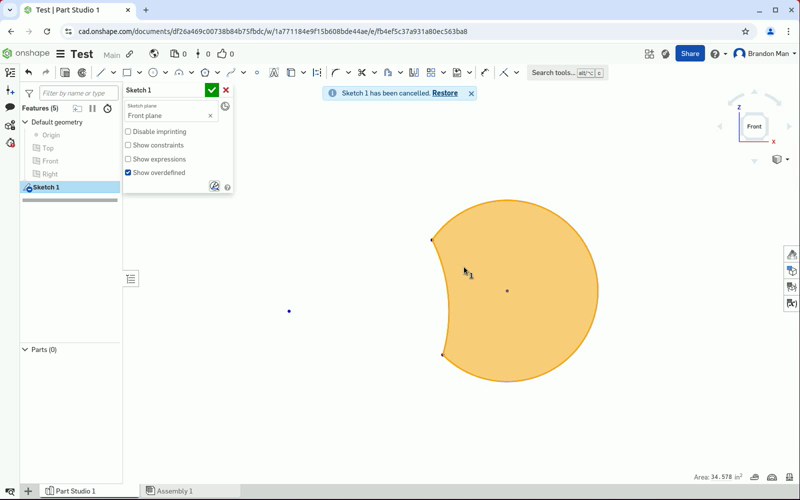
scroll(-6)
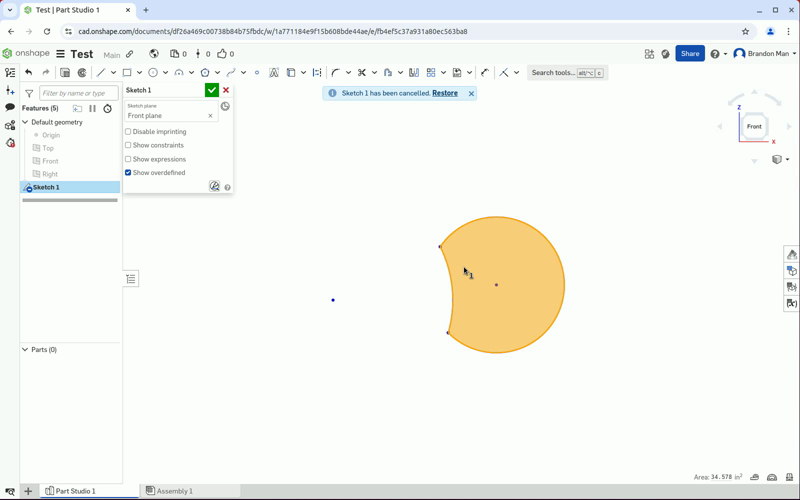
scroll(-6)
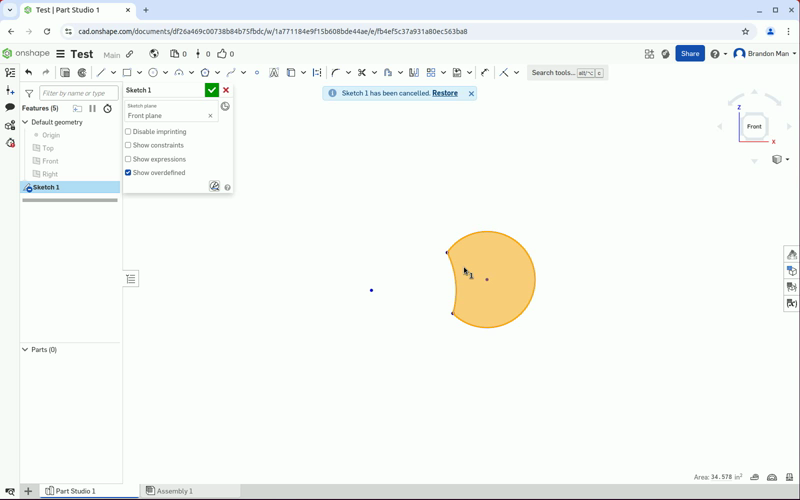
scroll(-6)
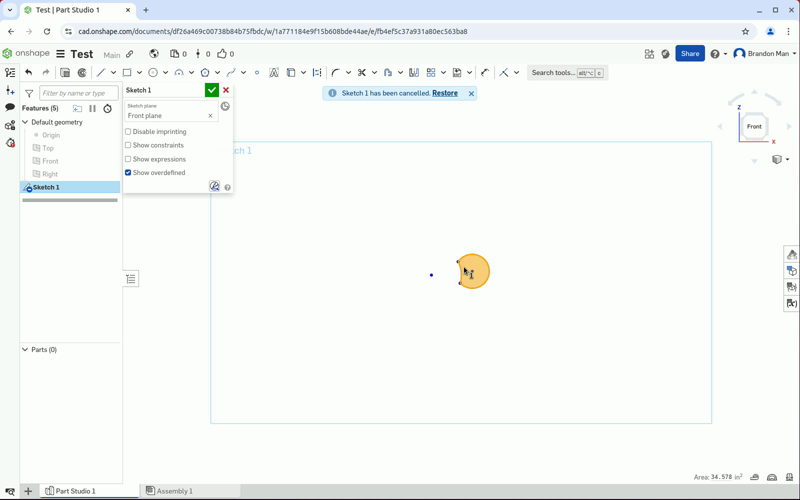
mouse_move(73, 352)
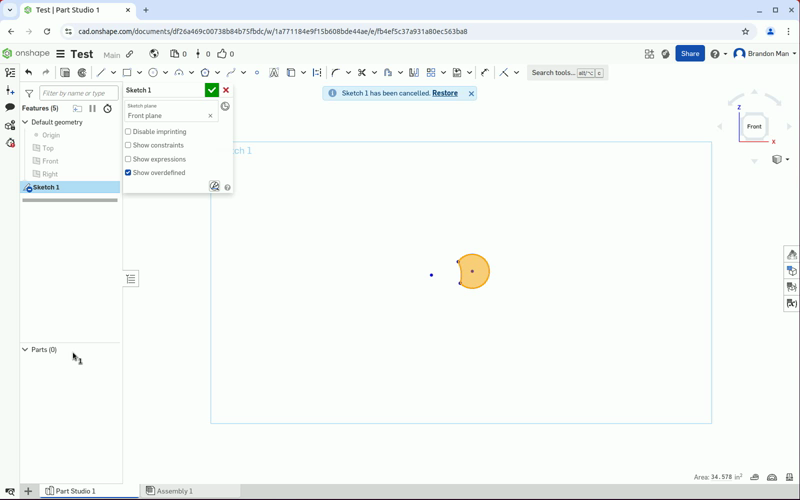
key(shift+y)
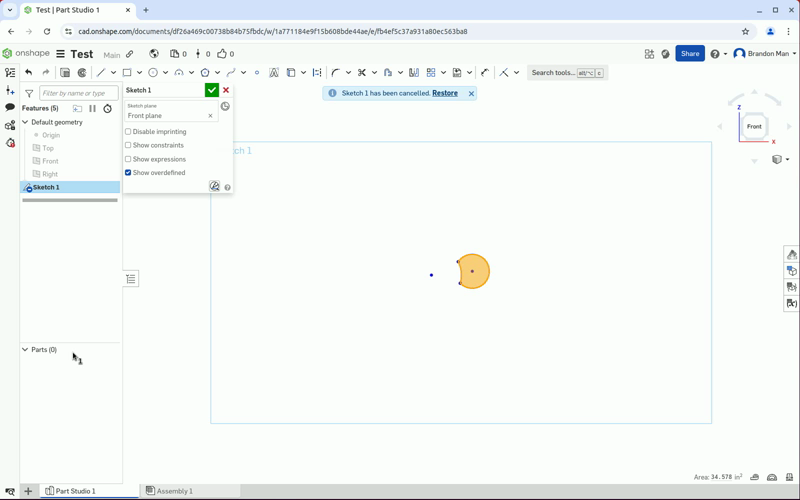
key(shift+e)
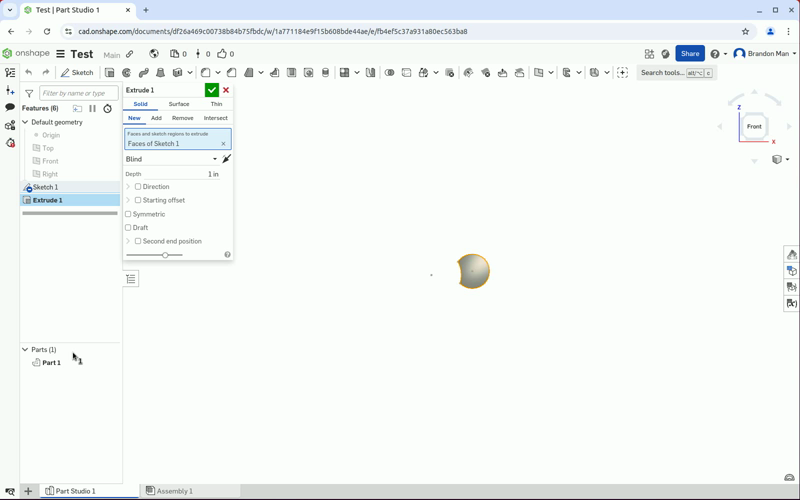
mouse_move(143, 106)
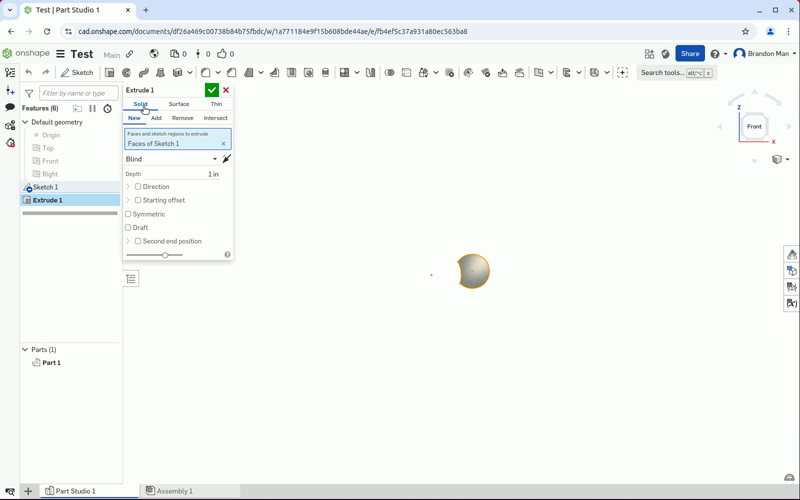
click(143, 106)
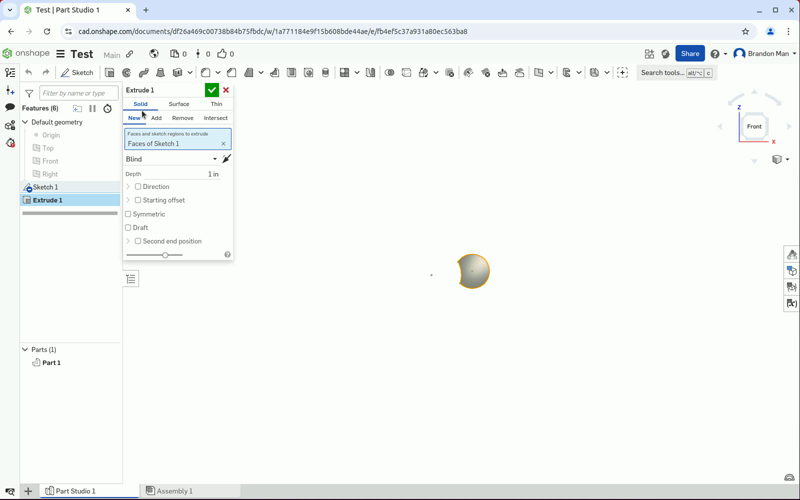
mouse_move(137, 120)
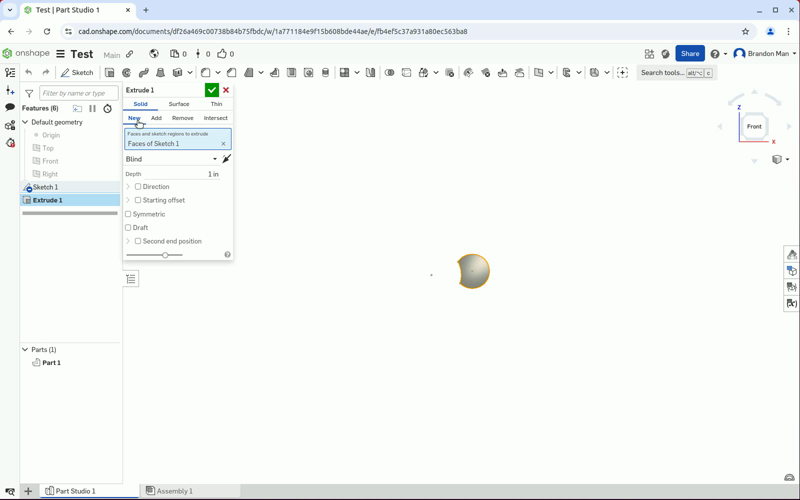
click(137, 120)
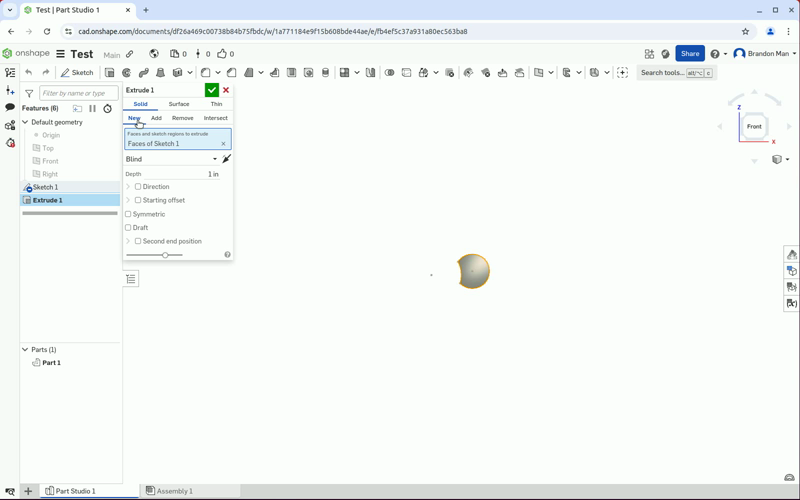
key(tab, 4)
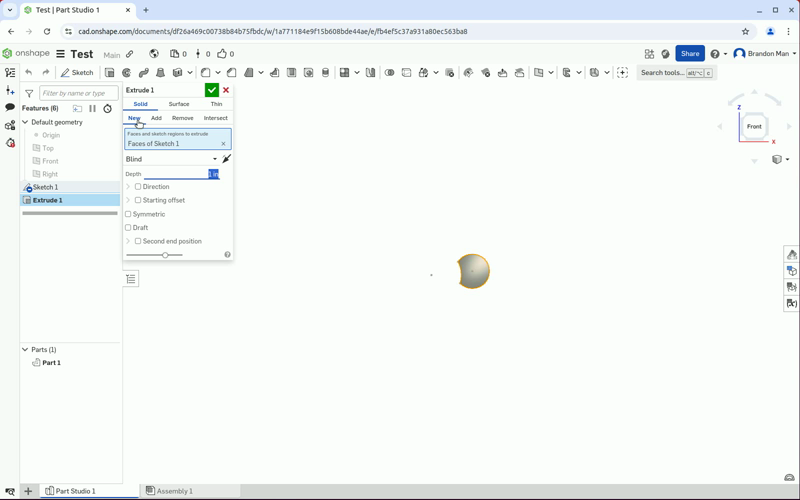
text(15.646)
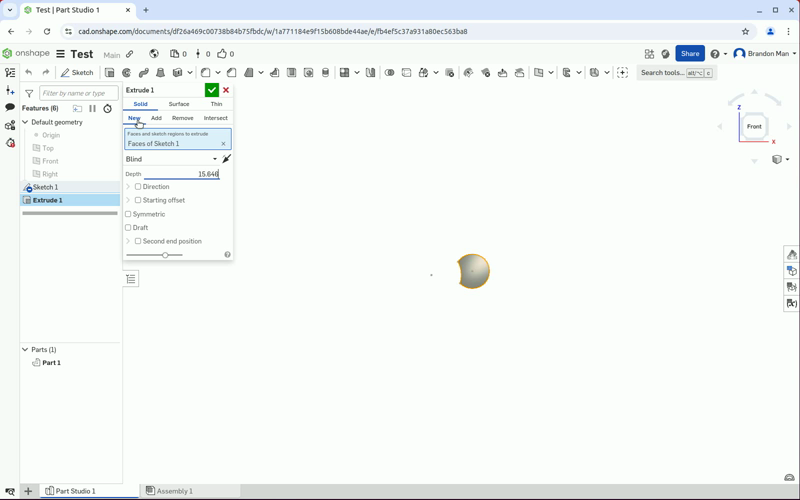
key(enter)
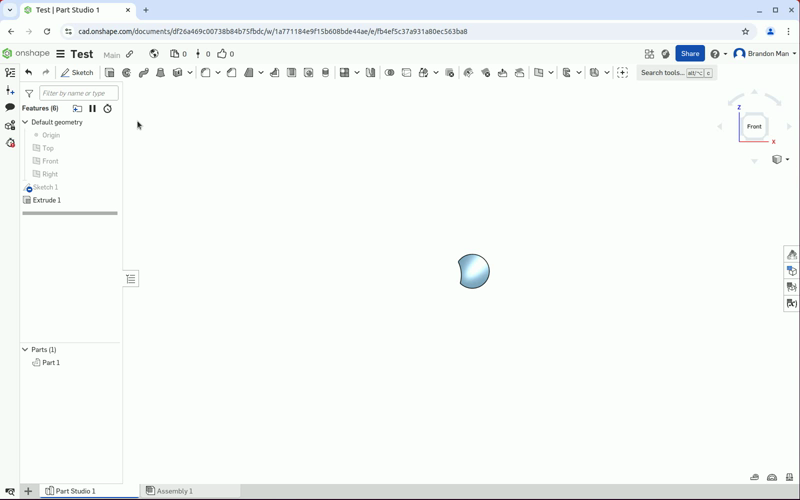
key(shift+h)
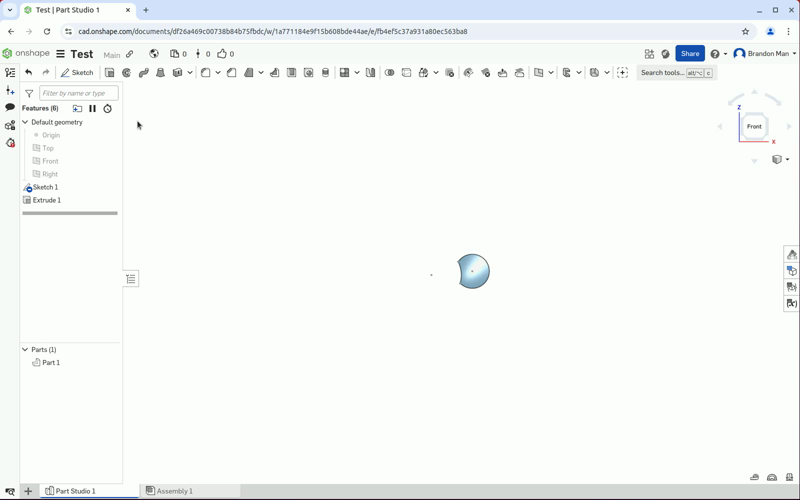
key(shift+h)
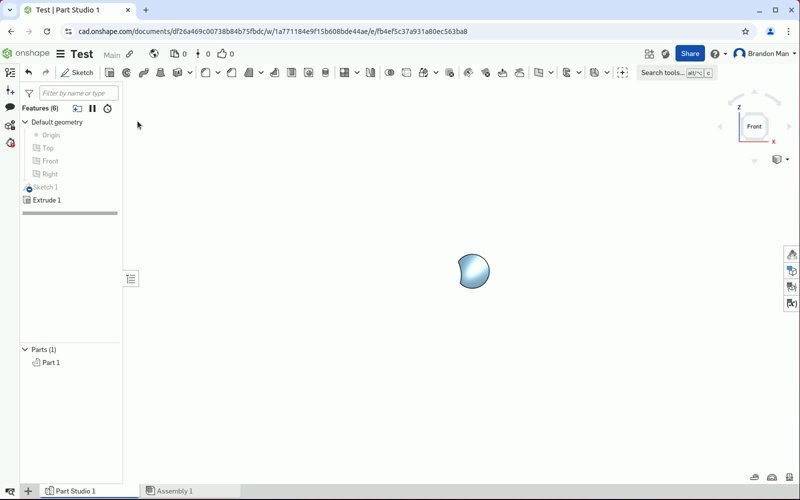
mouse_move(73, 189)
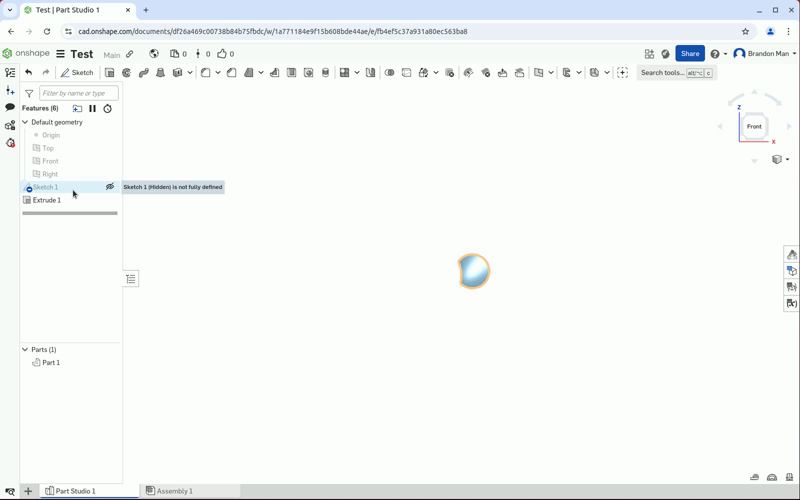
click(73, 189)
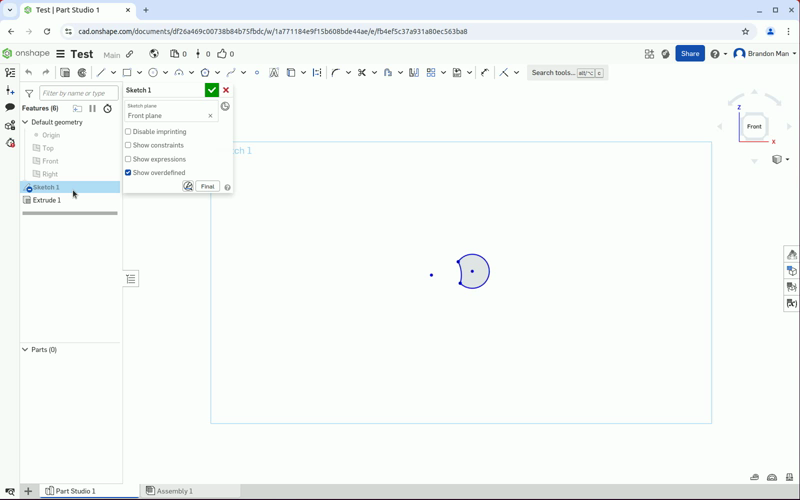
mouse_move(229, 92)
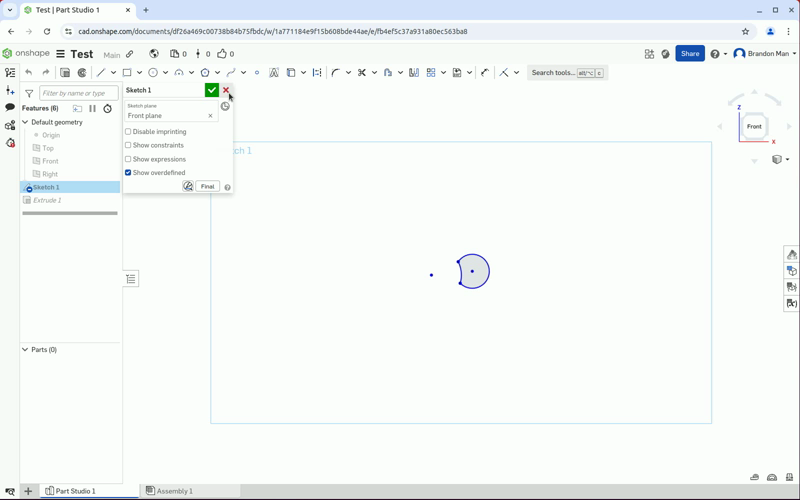
click(229, 92)
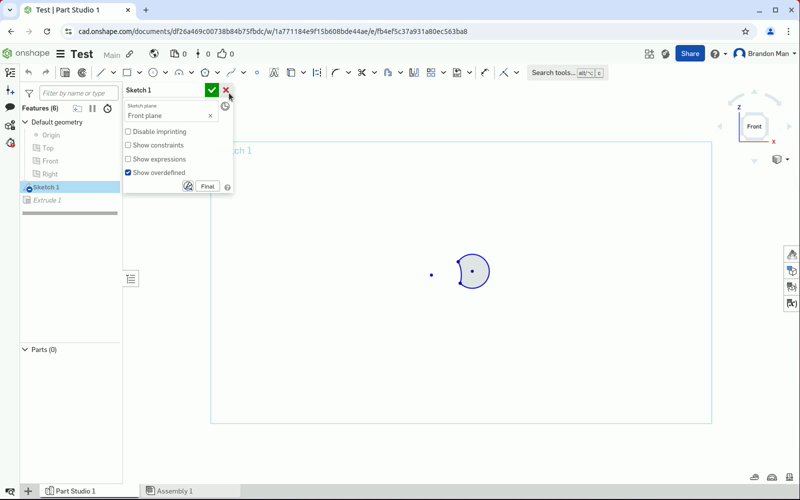
key(shift+s)
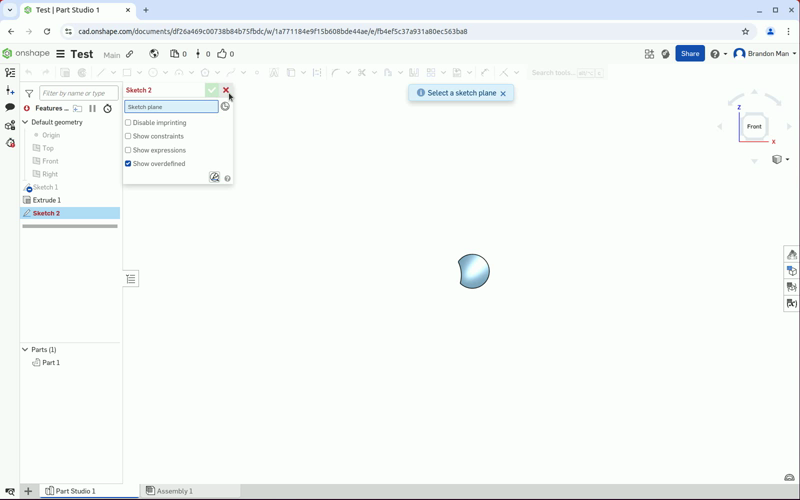
mouse_move(73, 163)
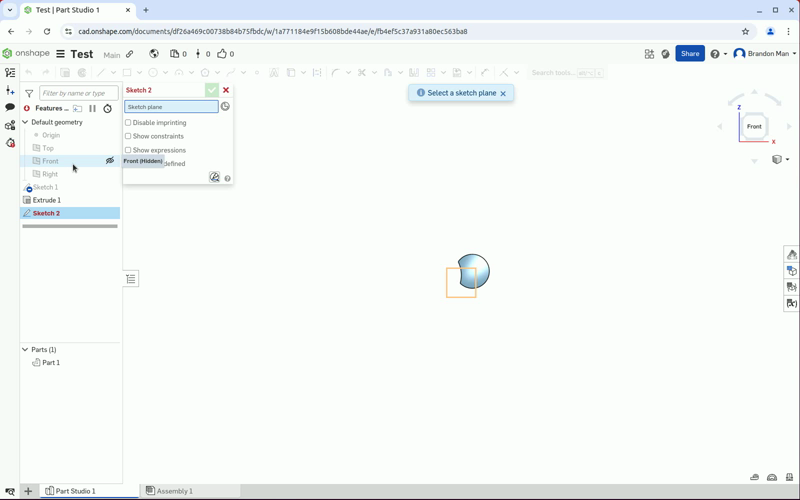
click(73, 163)
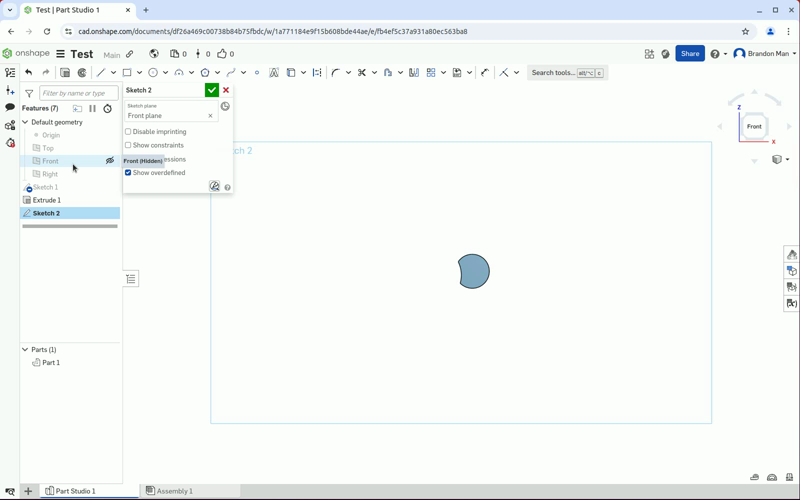
mouse_move(73, 352)
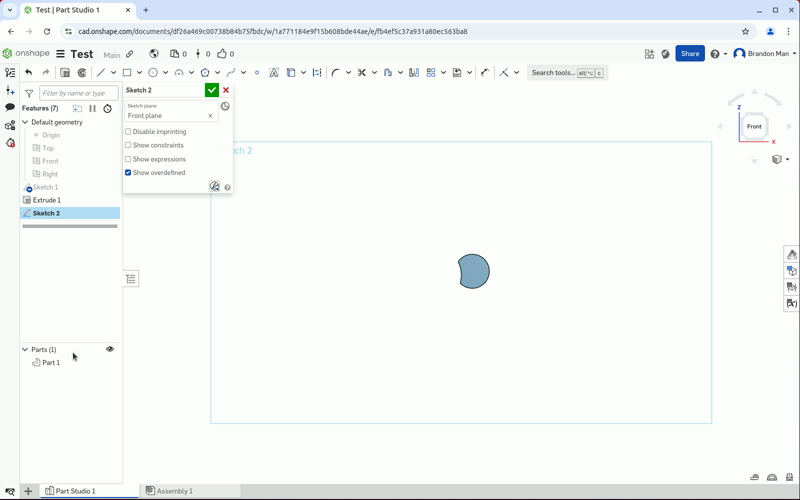
key(y)
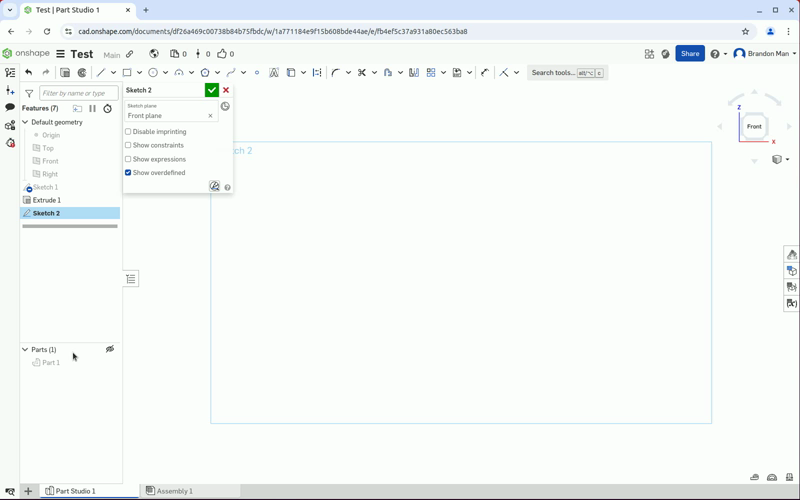
key(l)
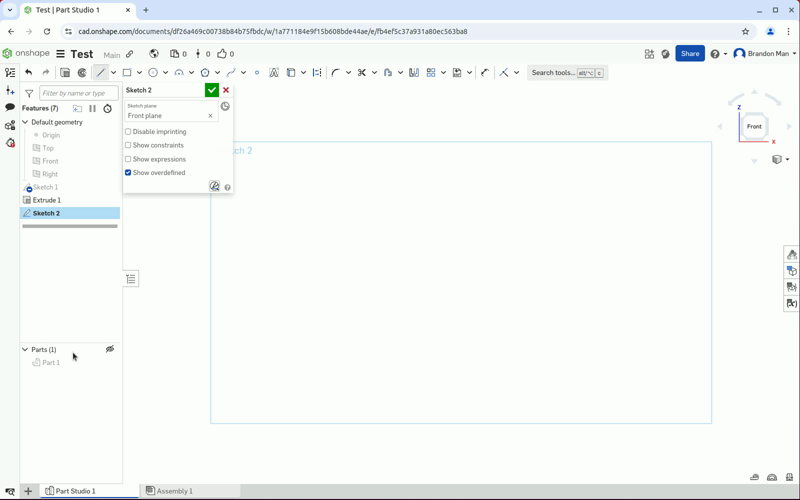
key_down(shift)
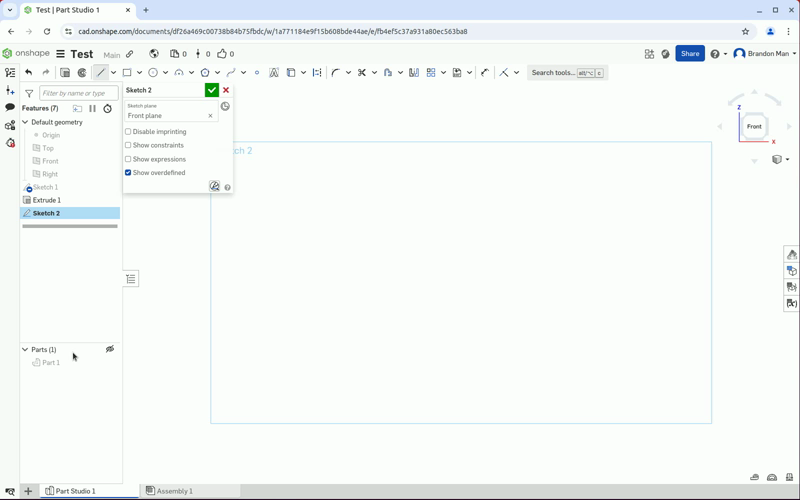
mouse_move(422, 306)
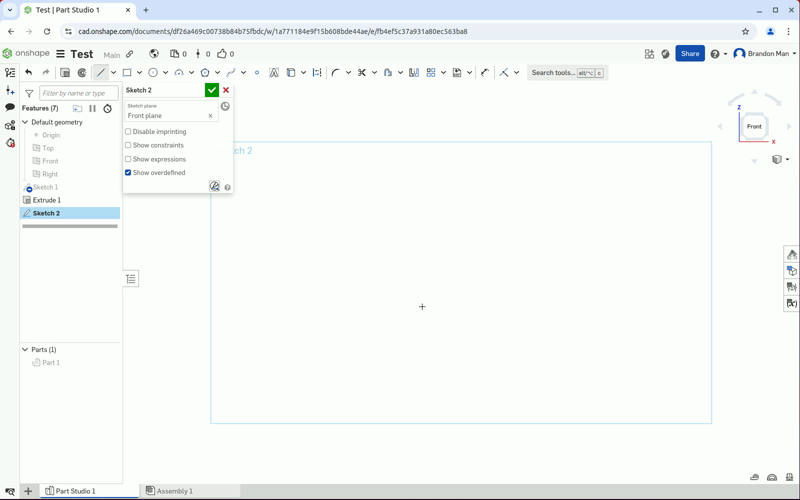
click(422, 306)
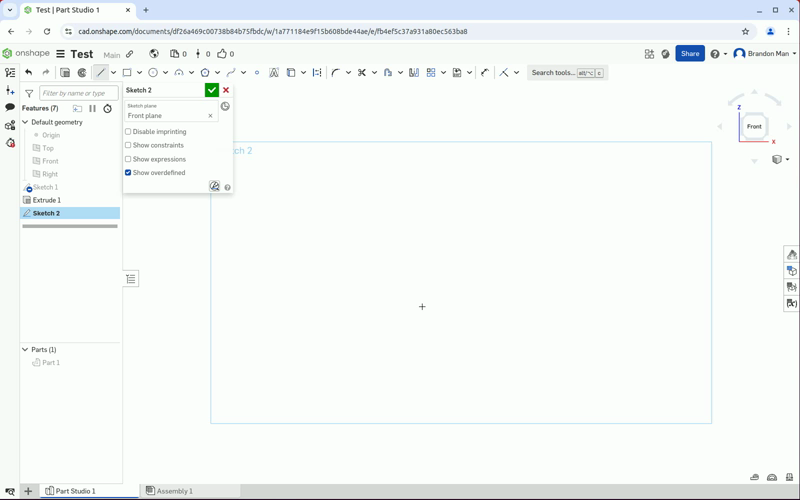
key_up(shift)
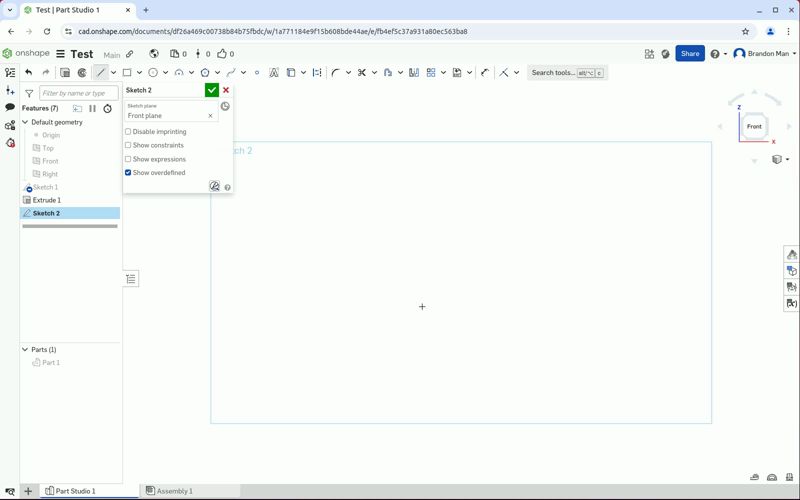
key_down(shift)
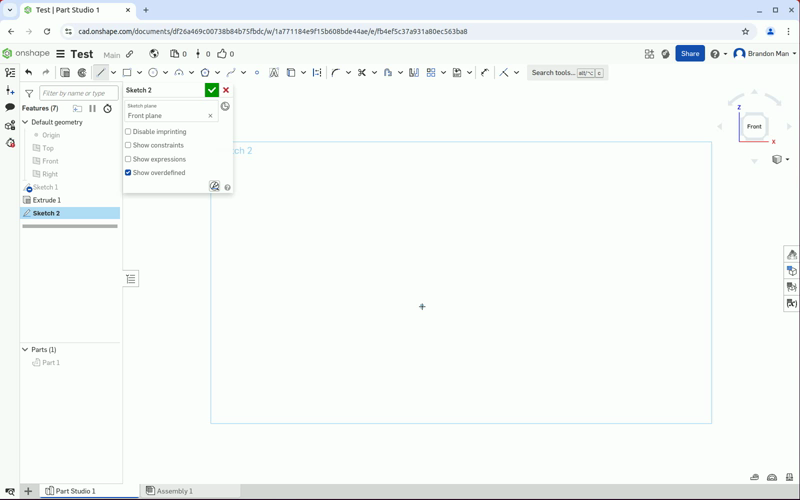
mouse_move(452, 306)
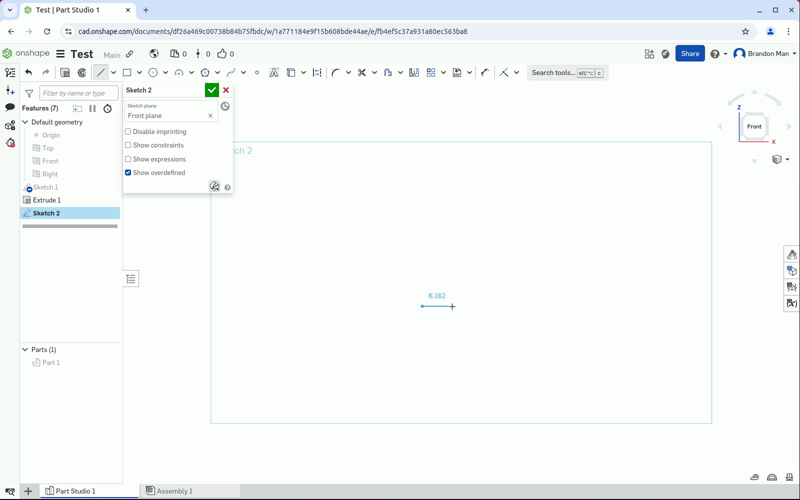
mouse_move(448, 306)
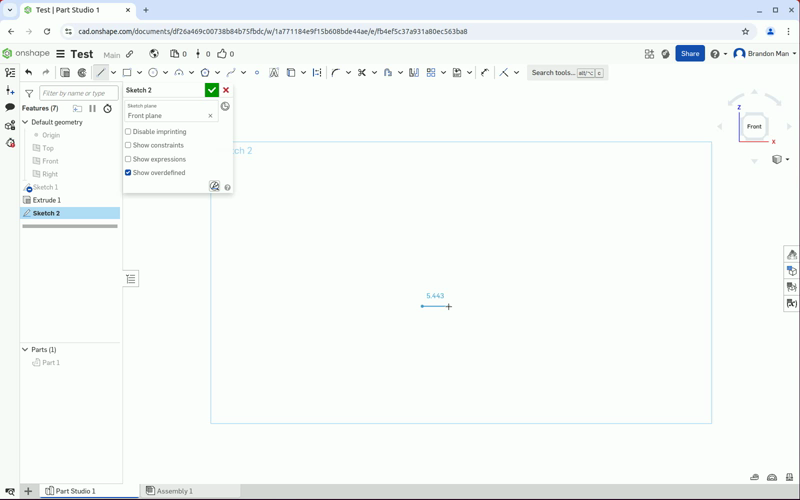
click(448, 306)
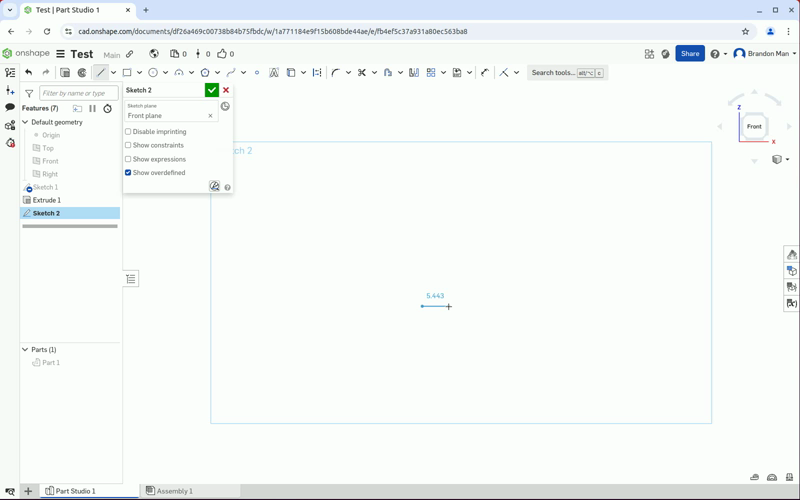
key_up(shift)
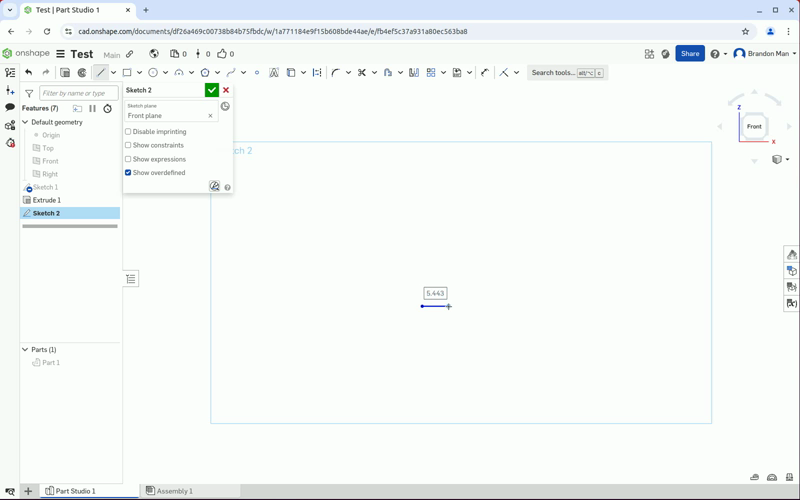
key_down(shift)
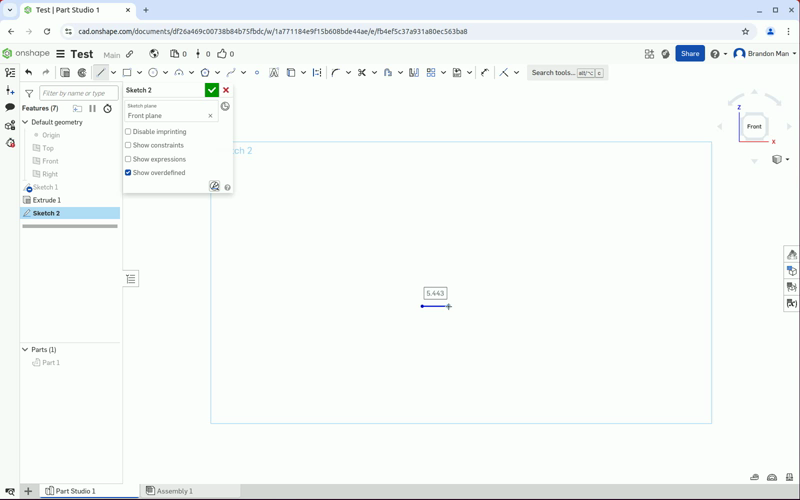
mouse_move(478, 306)
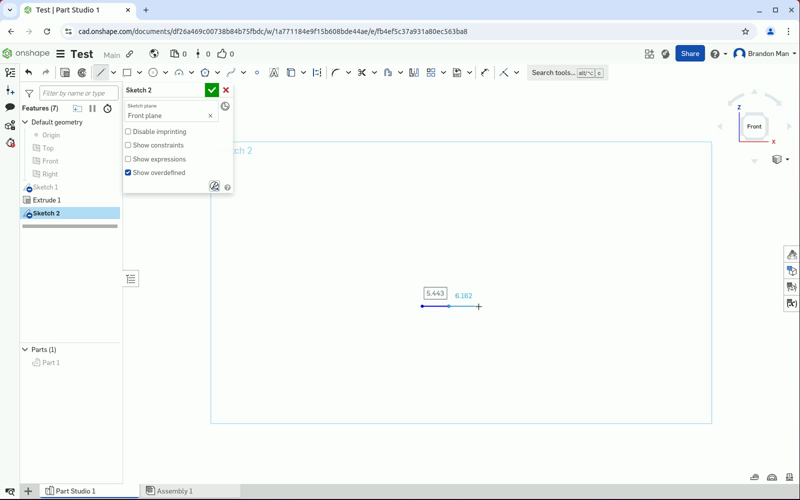
mouse_move(448, 282)
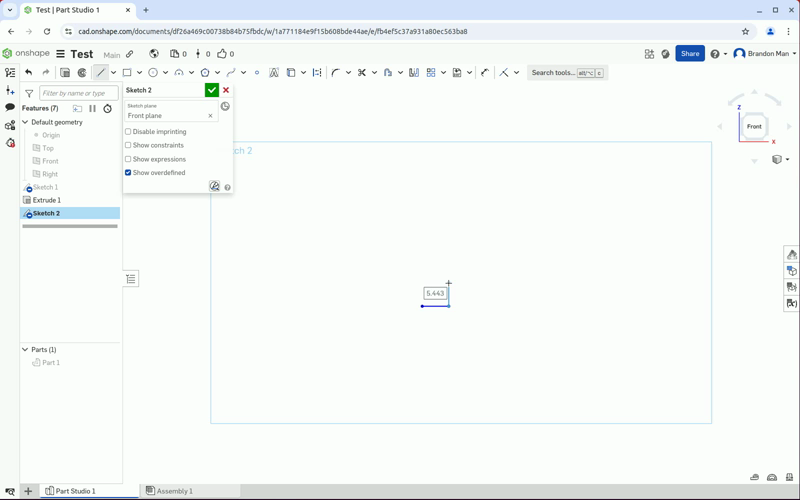
click(448, 282)
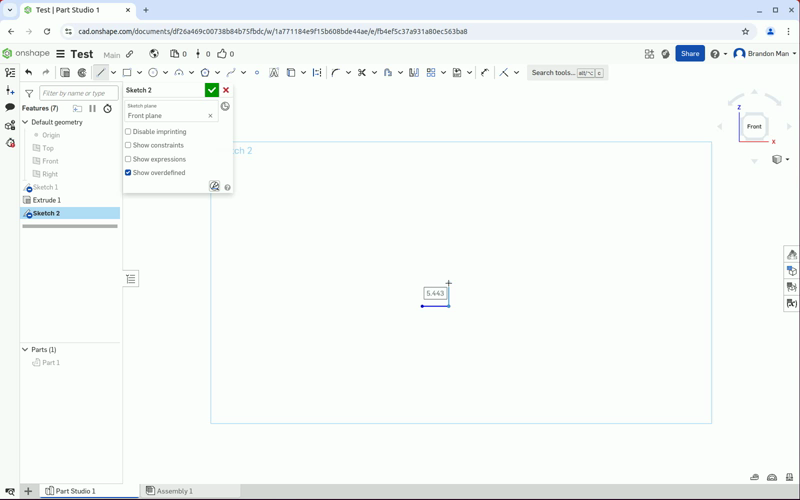
key_up(shift)
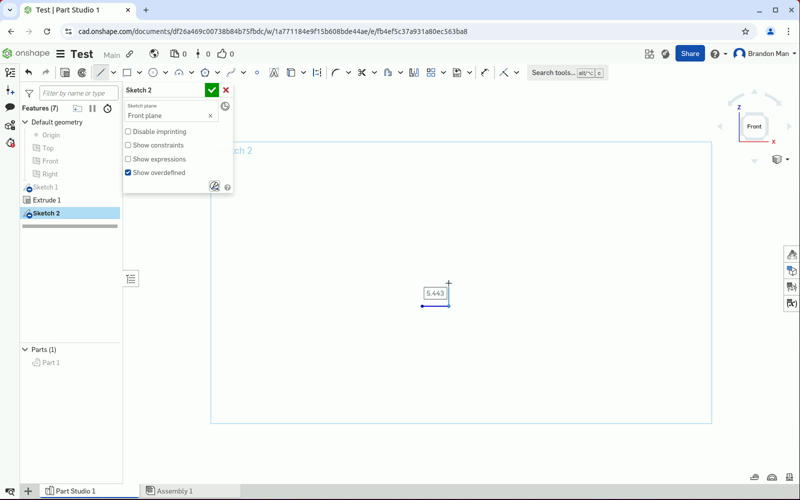
key_down(shift)
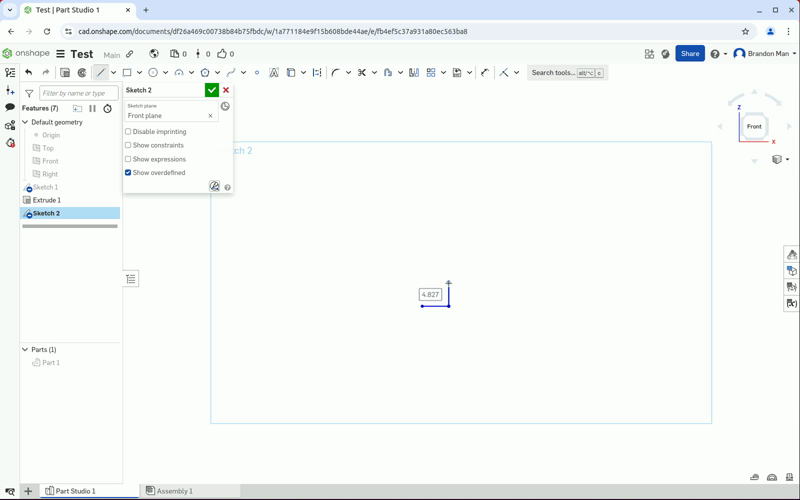
mouse_move(478, 282)
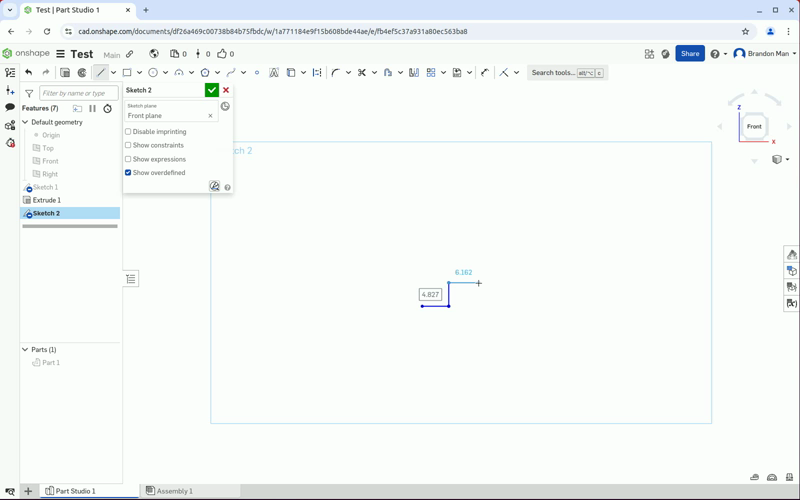
mouse_move(422, 282)
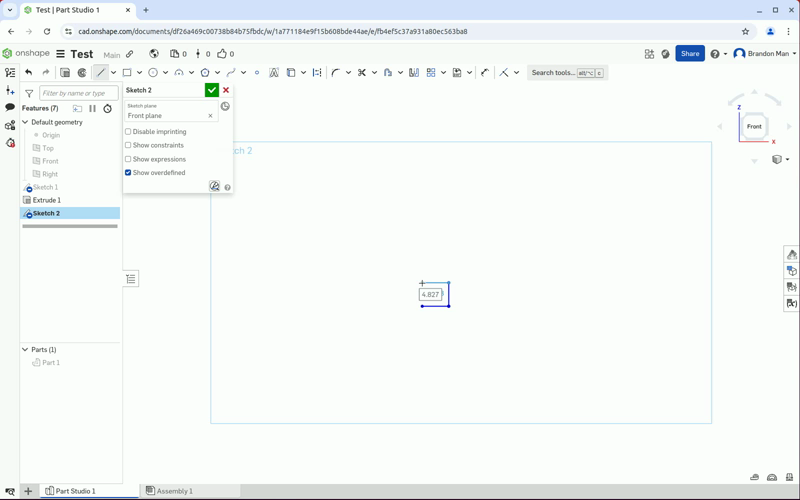
click(422, 282)
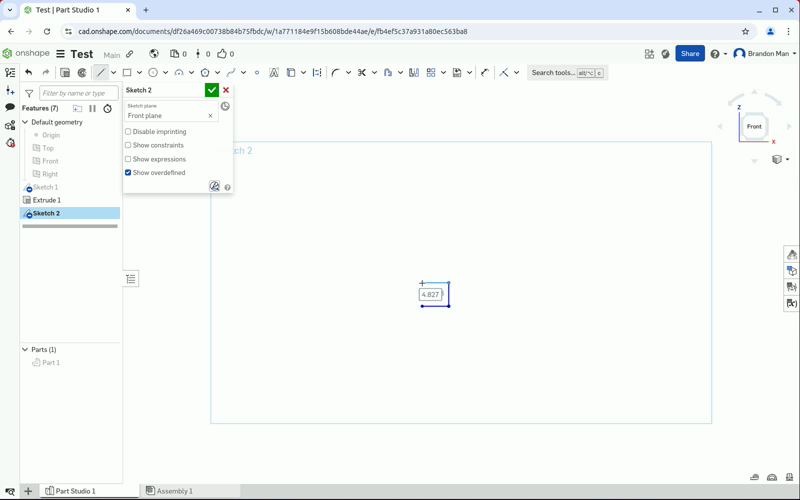
key_up(shift)
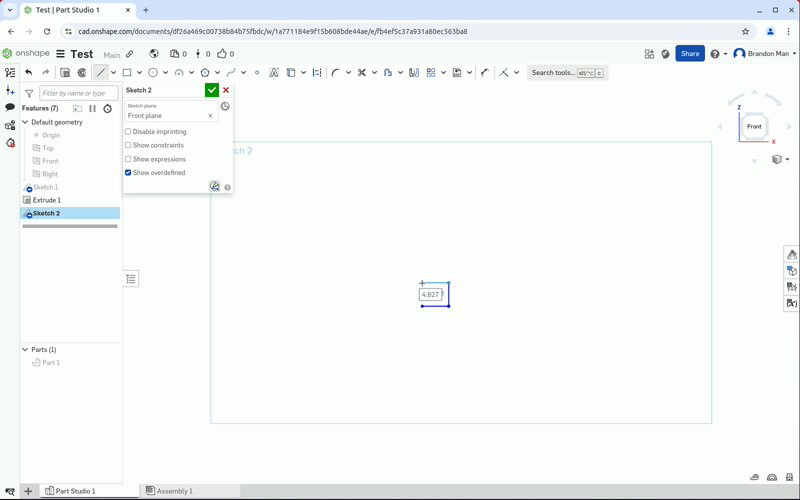
mouse_move(452, 282)
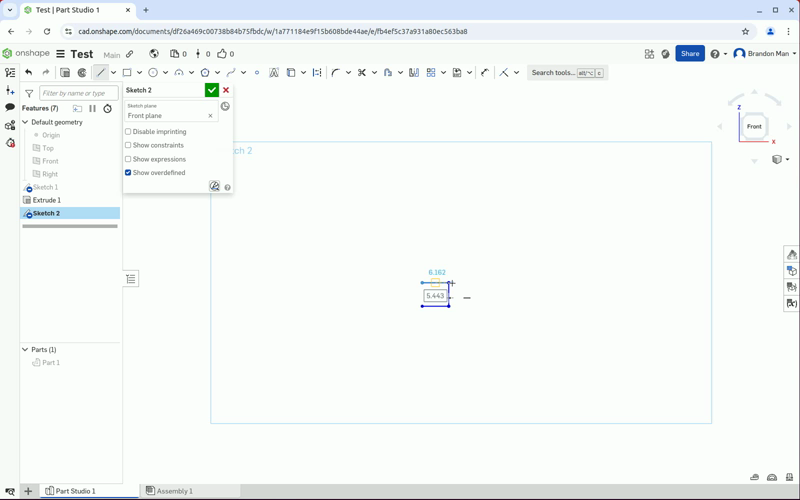
key_down(shift)
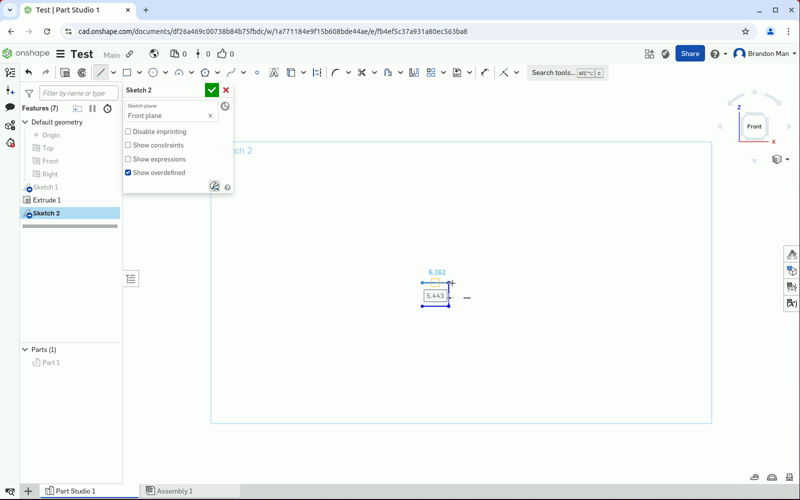
mouse_move(422, 306)
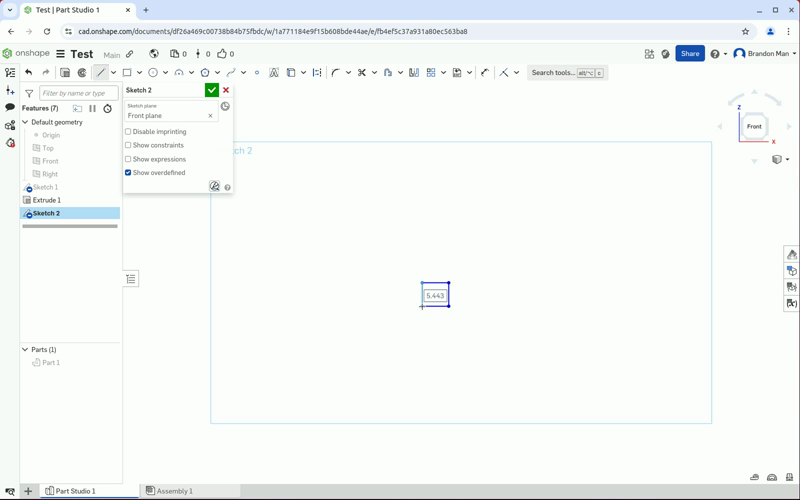
key_up(shift)
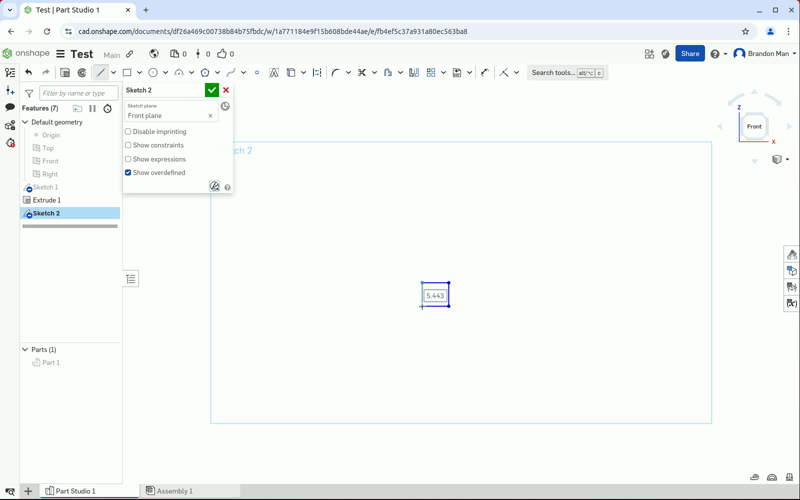
click(422, 306)
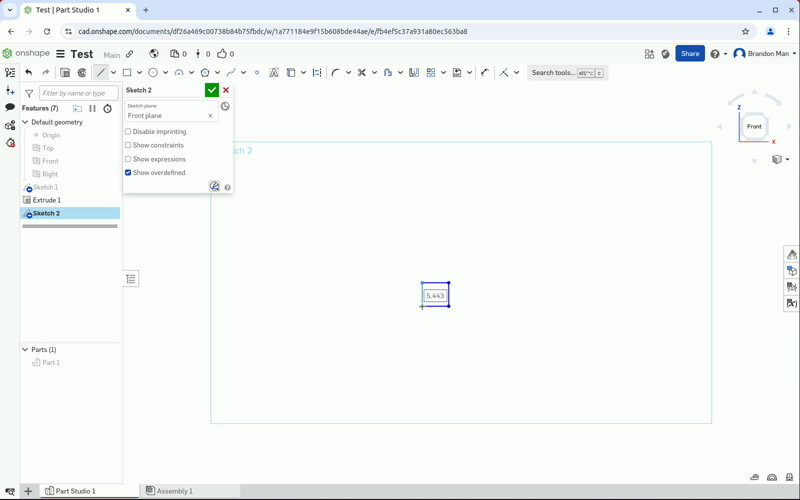
key(esc)
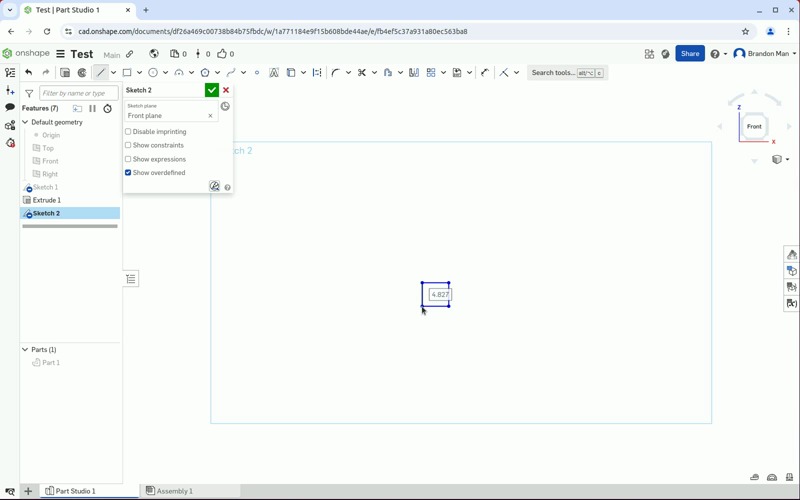
mouse_move(422, 300)
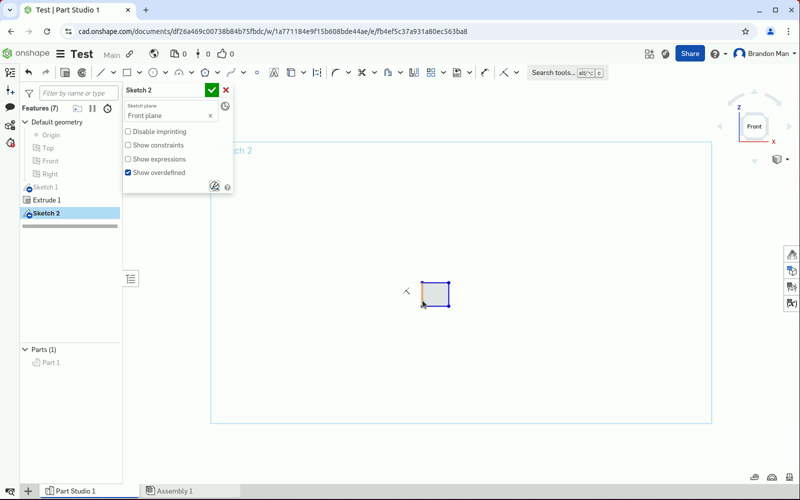
scroll(6)
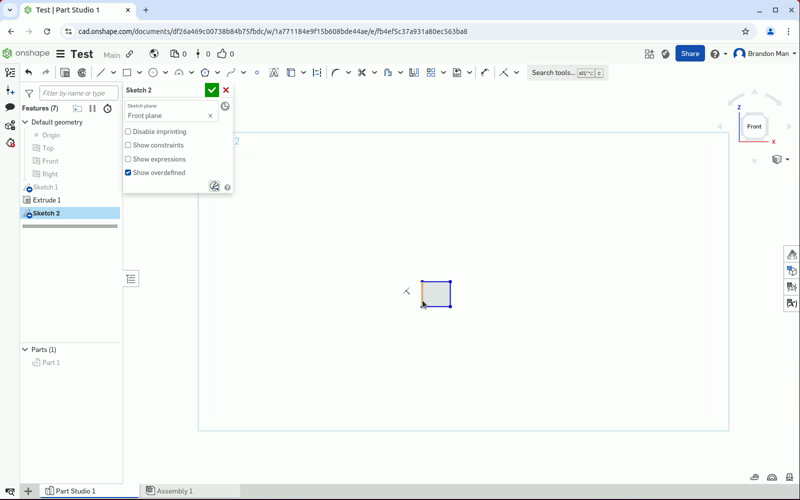
scroll(6)
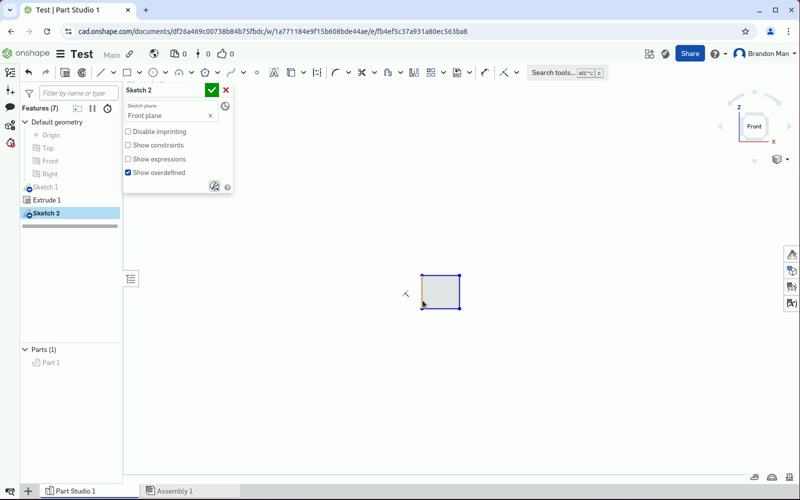
scroll(6)
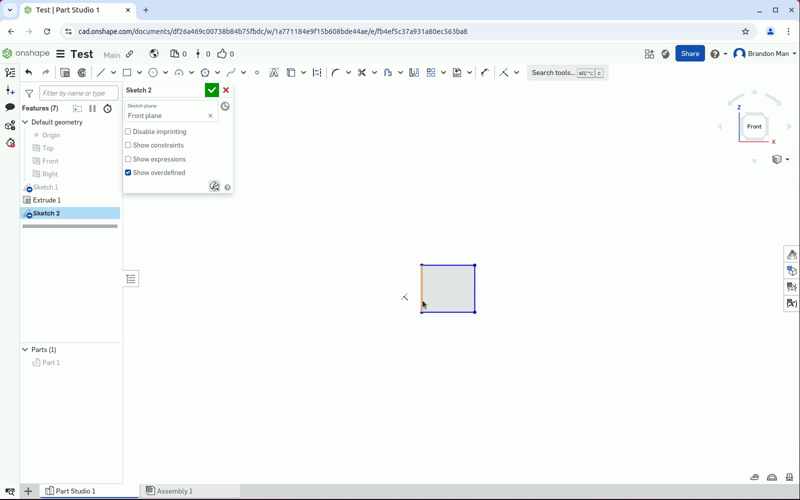
scroll(6)
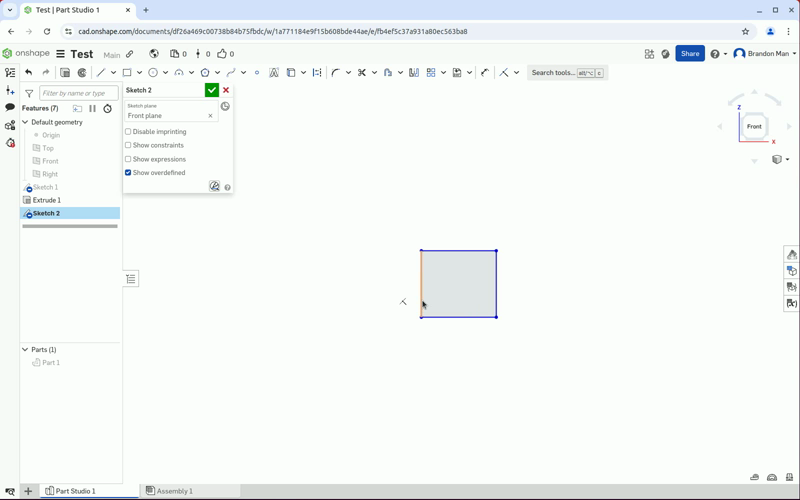
scroll(6)
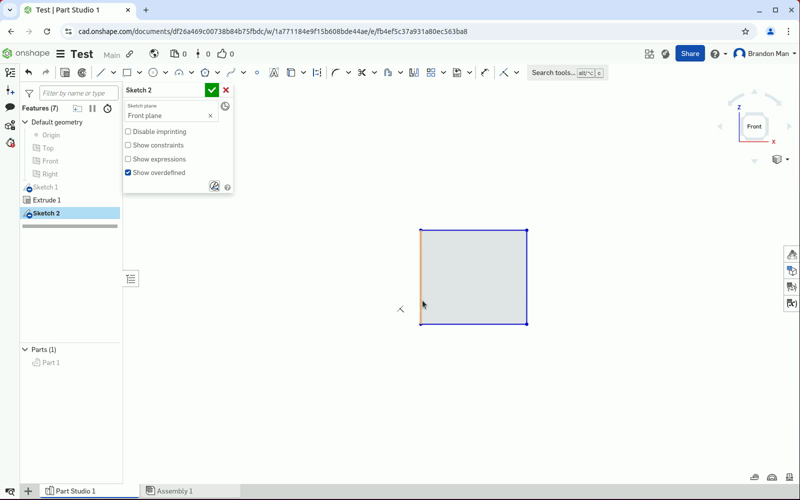
scroll(6)
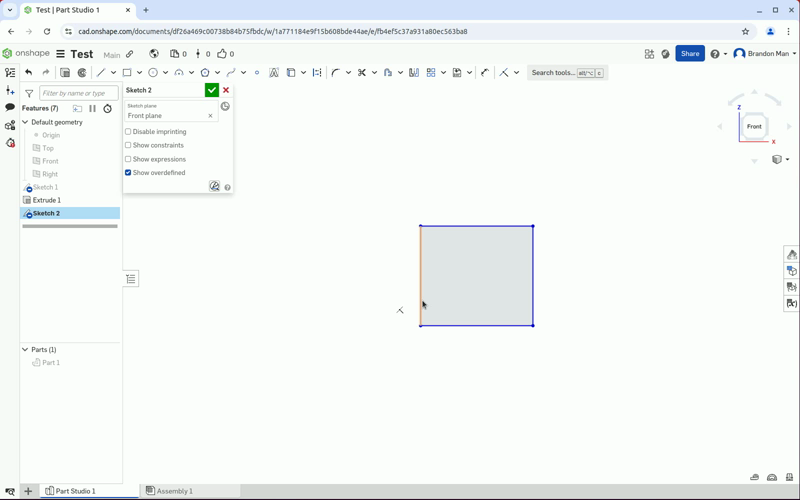
scroll(6)
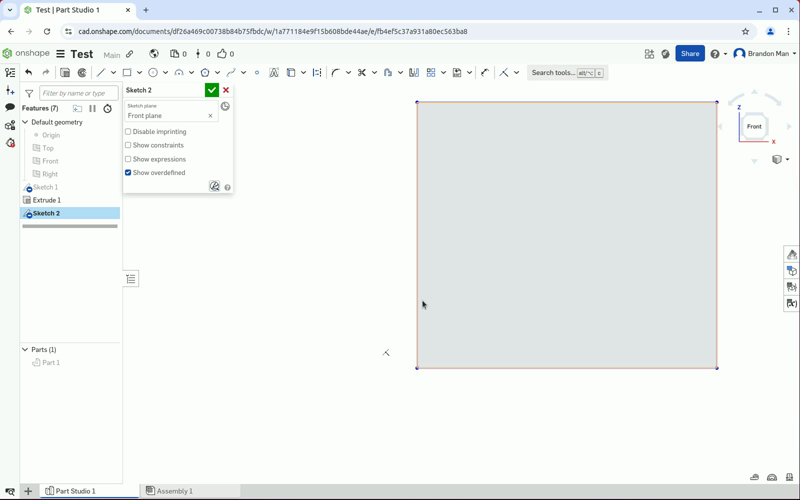
click(422, 300)
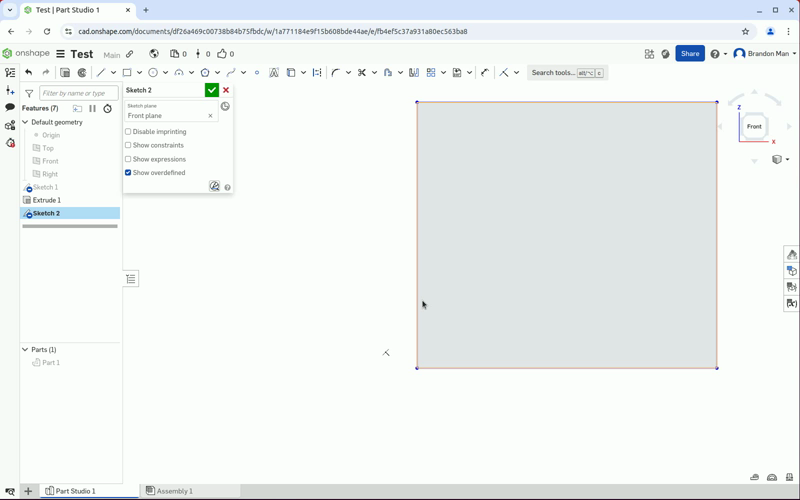
scroll(-6)
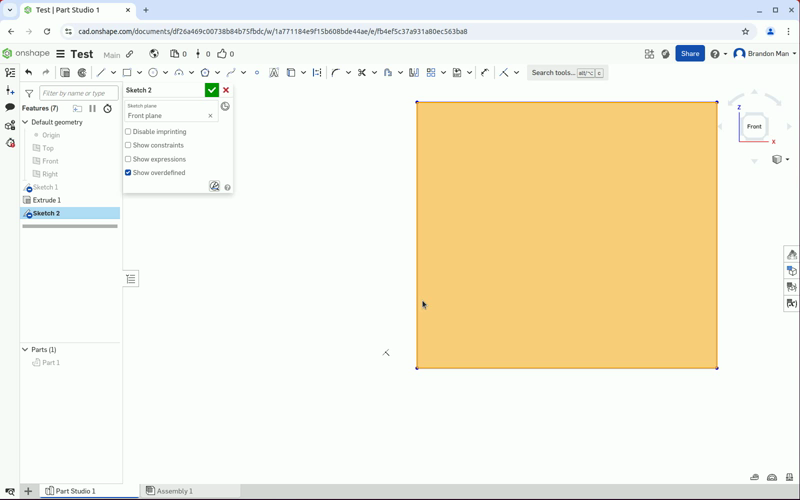
scroll(-6)
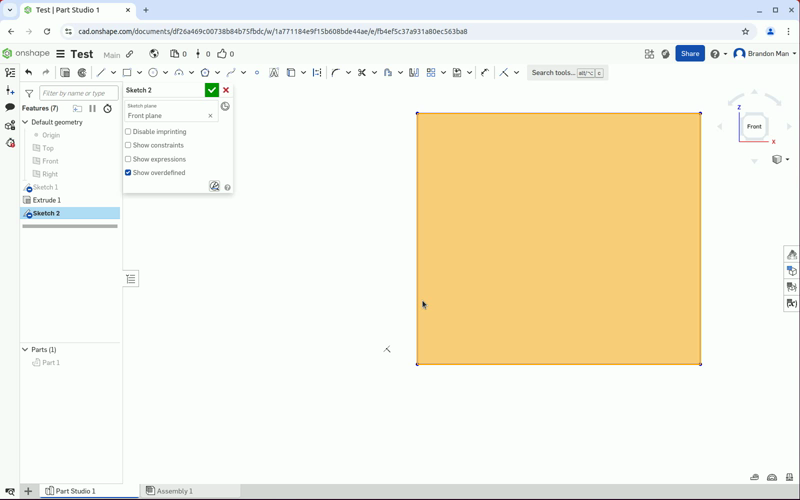
scroll(-6)
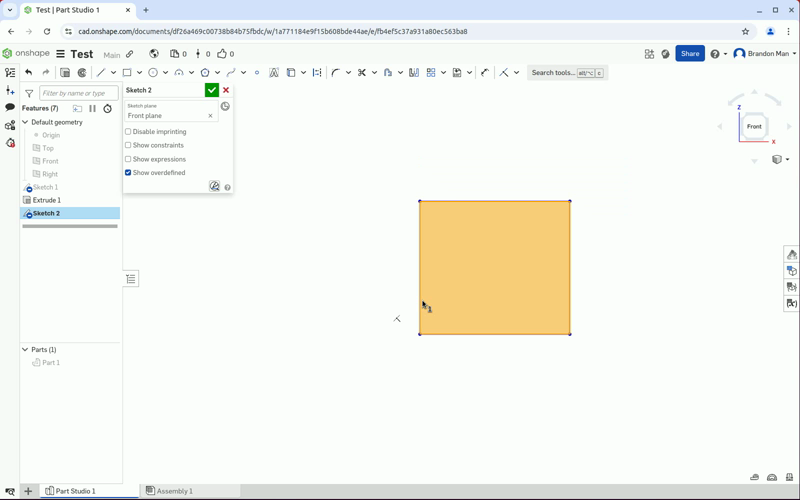
scroll(-6)
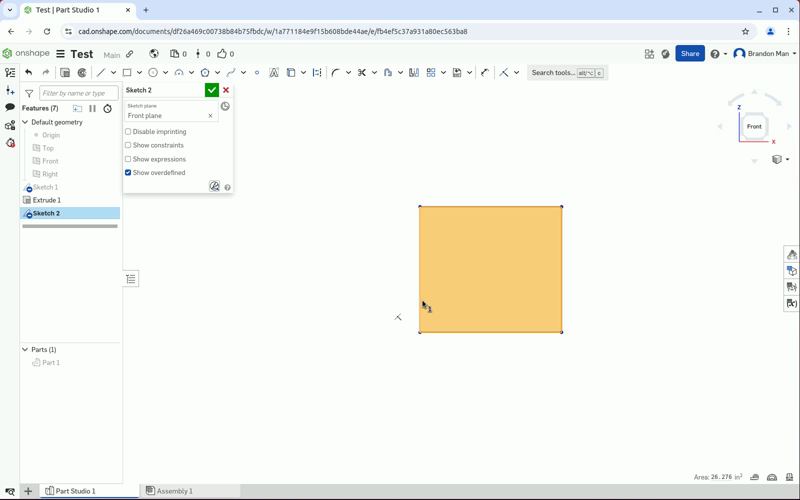
scroll(-6)
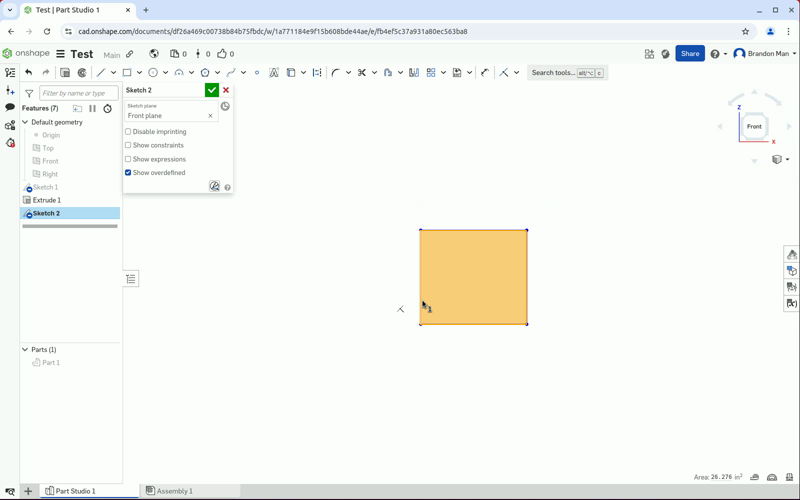
scroll(-6)
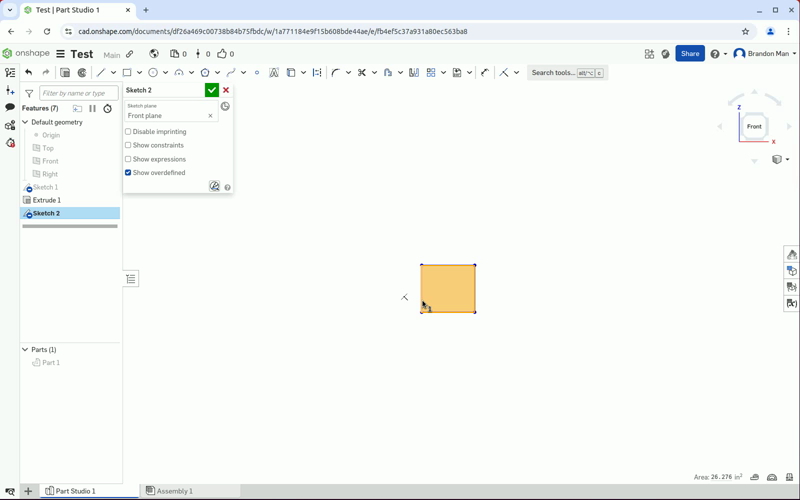
scroll(-6)
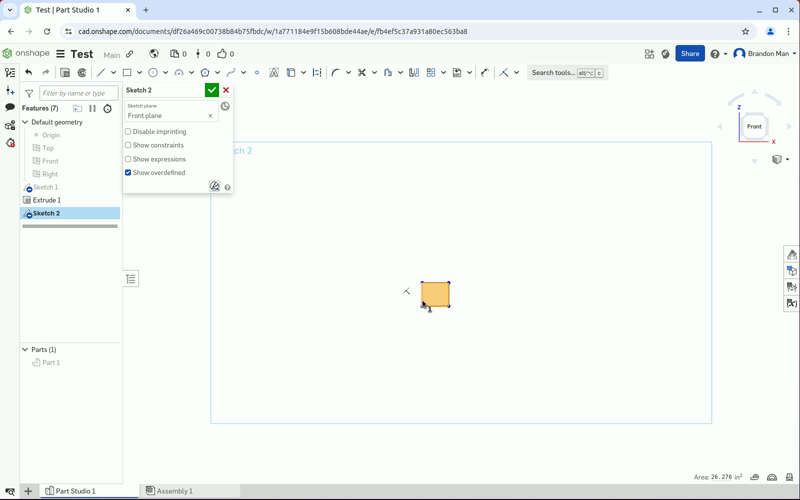
mouse_move(73, 352)
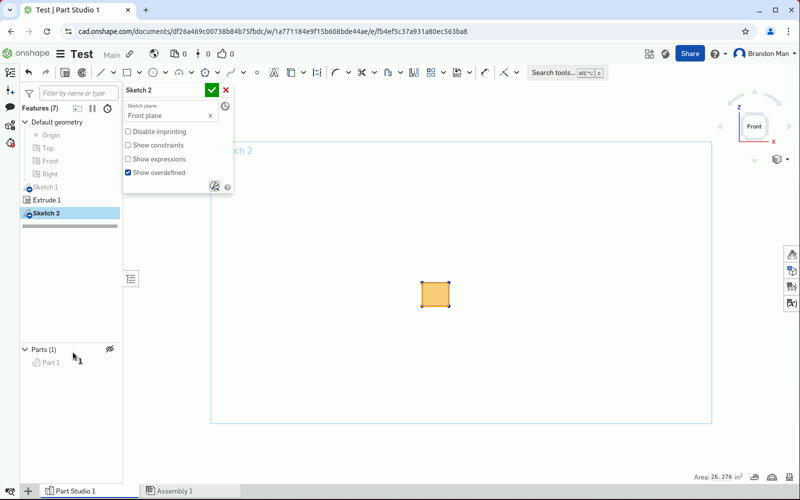
key(shift+y)
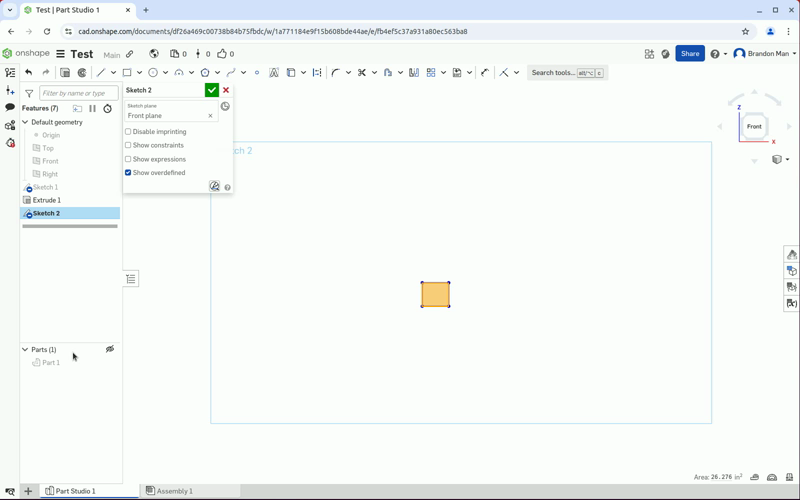
key(shift+e)
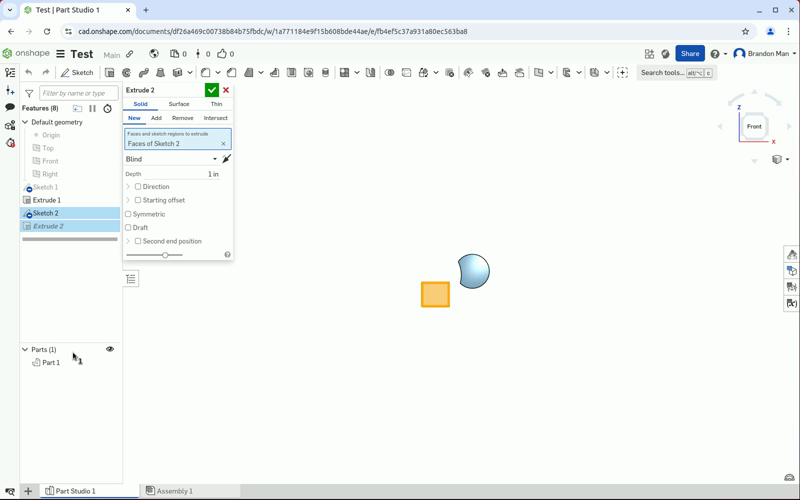
mouse_move(143, 106)
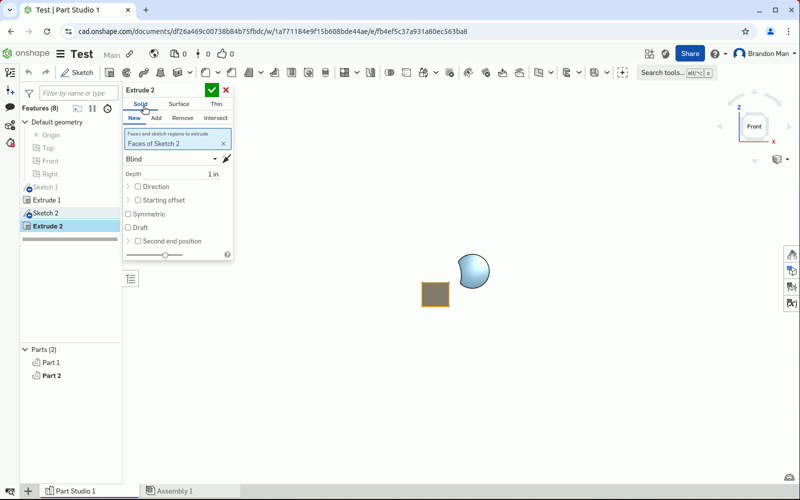
click(143, 106)
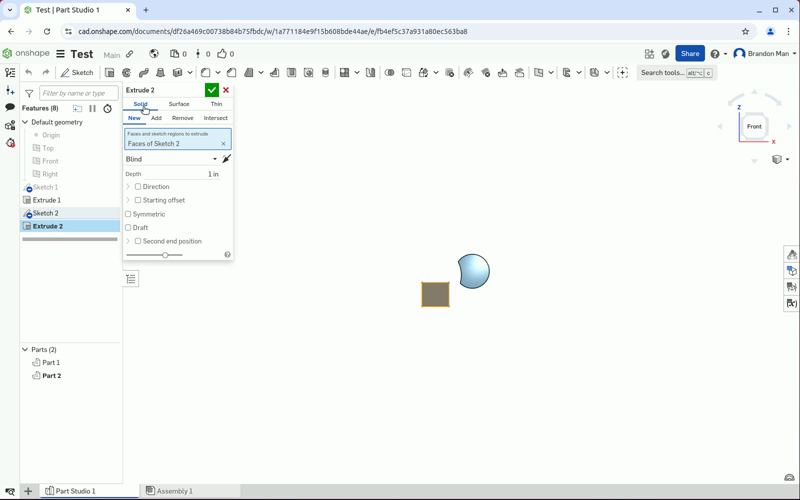
mouse_move(137, 120)
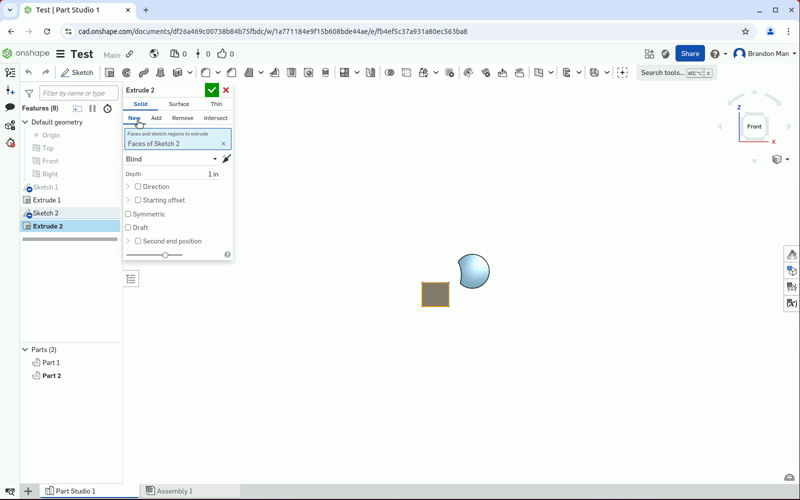
click(137, 120)
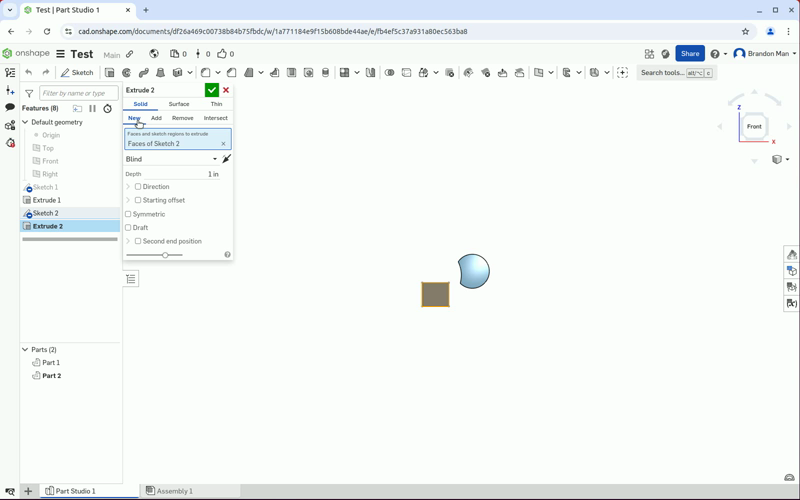
key(tab, 4)
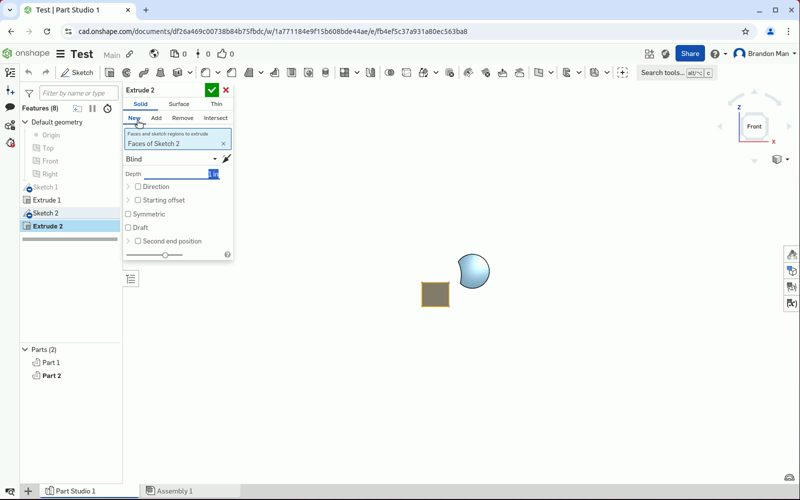
text(15.646)
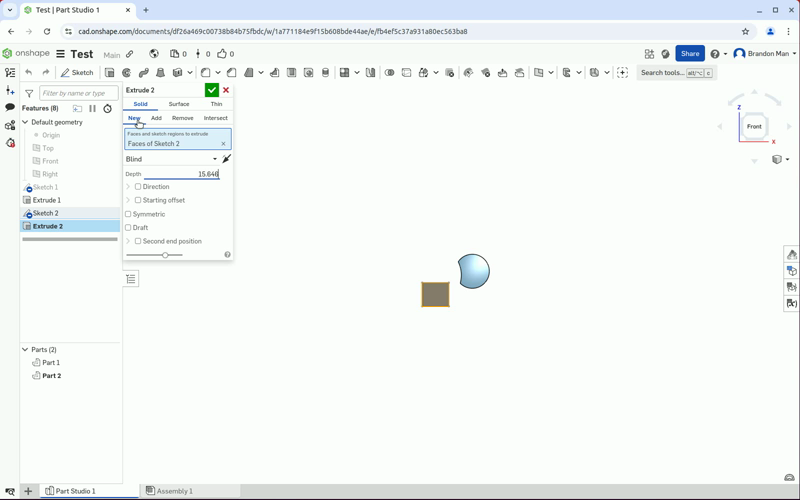
key(enter)
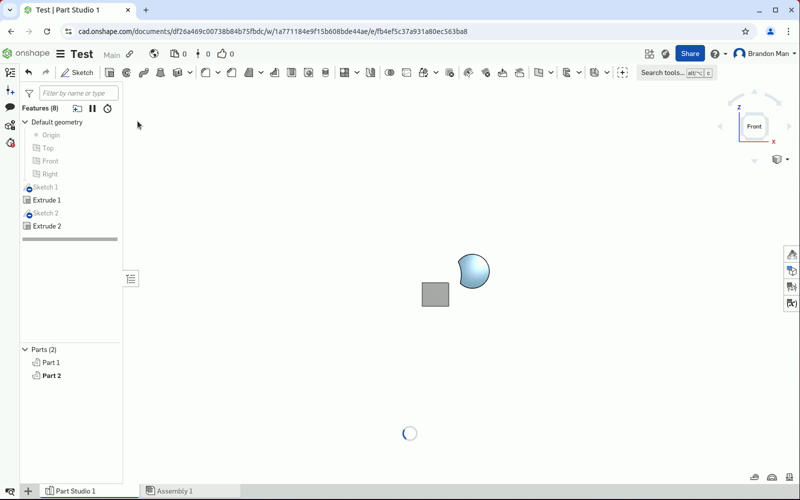
key(shift+h)
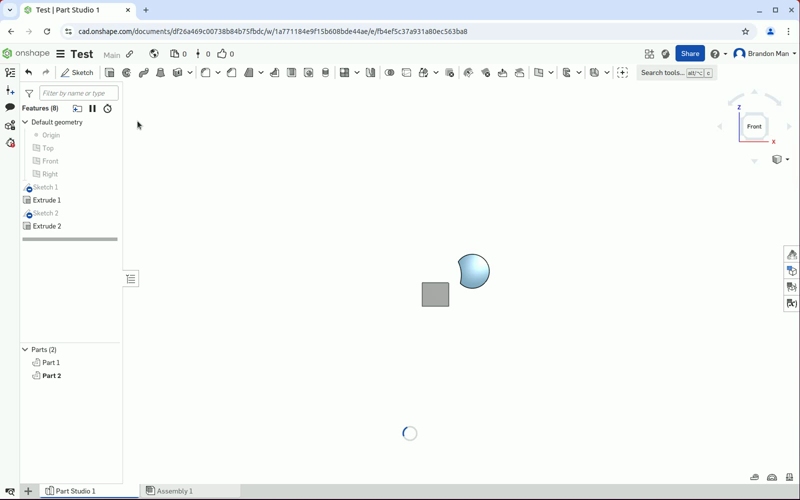
key(shift+h)
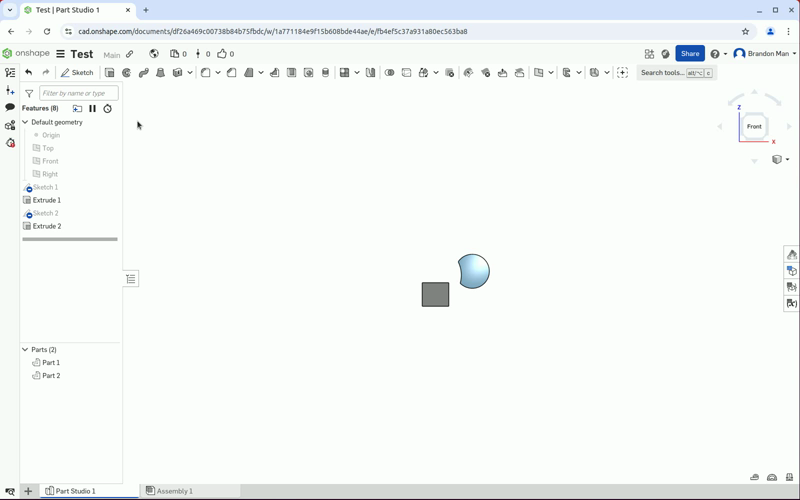
mouse_move(73, 189)
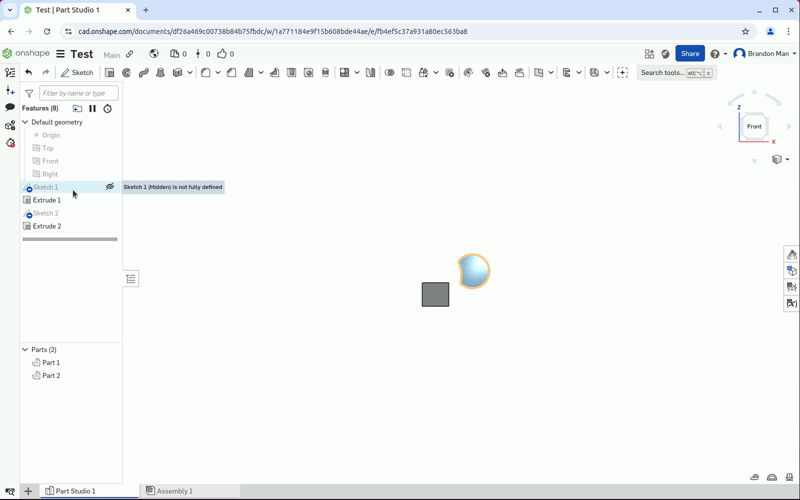
click(73, 189)
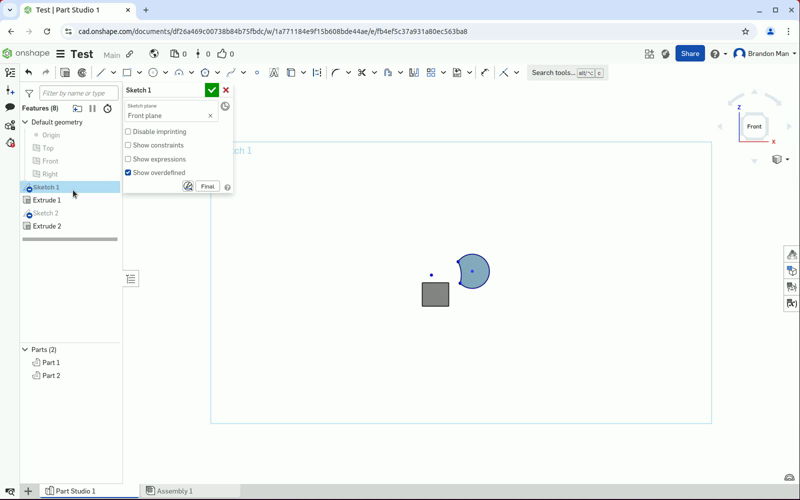
mouse_move(229, 92)
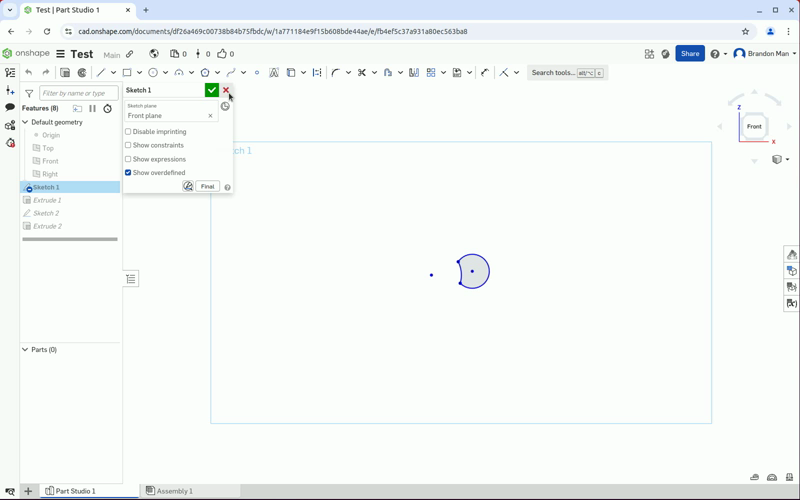
click(229, 92)
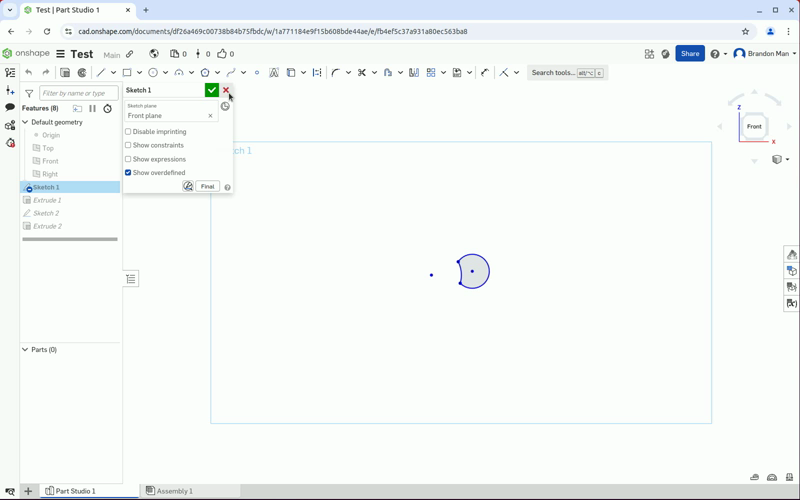
key(shift+s)
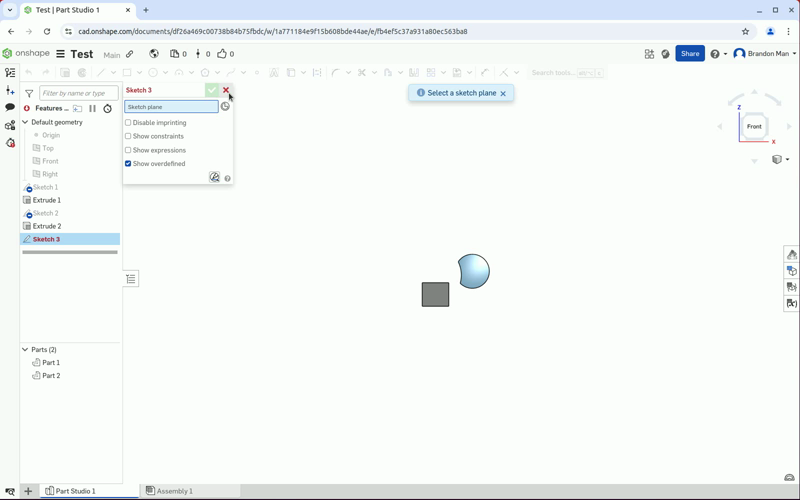
mouse_move(73, 163)
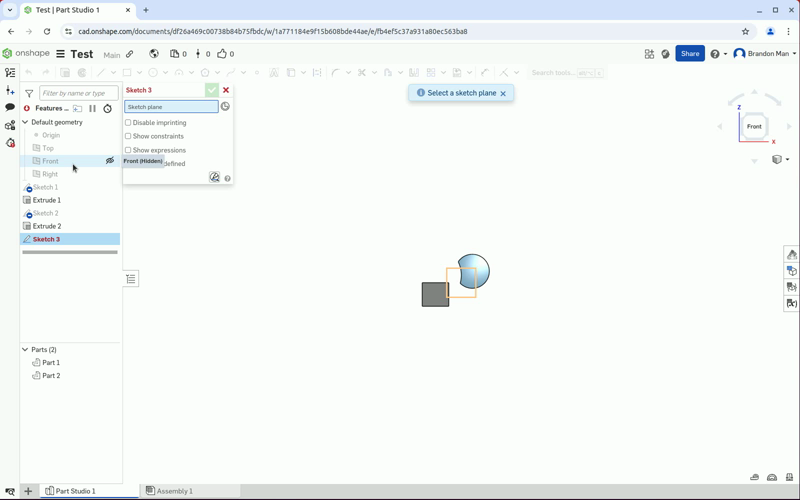
click(73, 163)
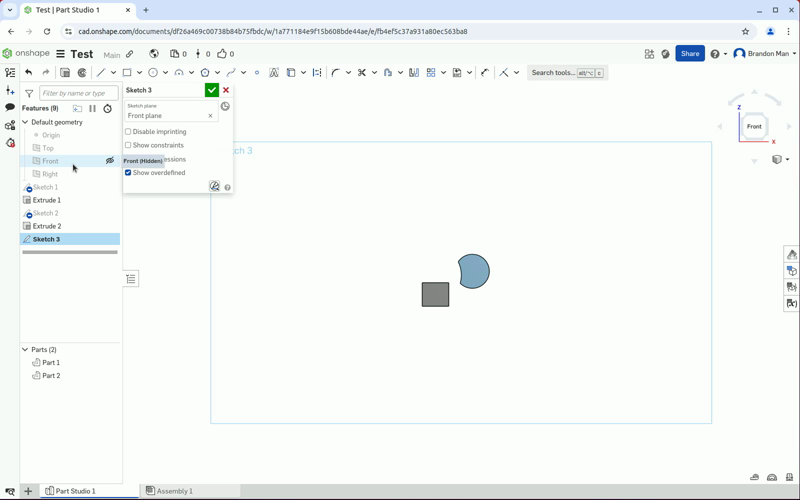
mouse_move(73, 352)
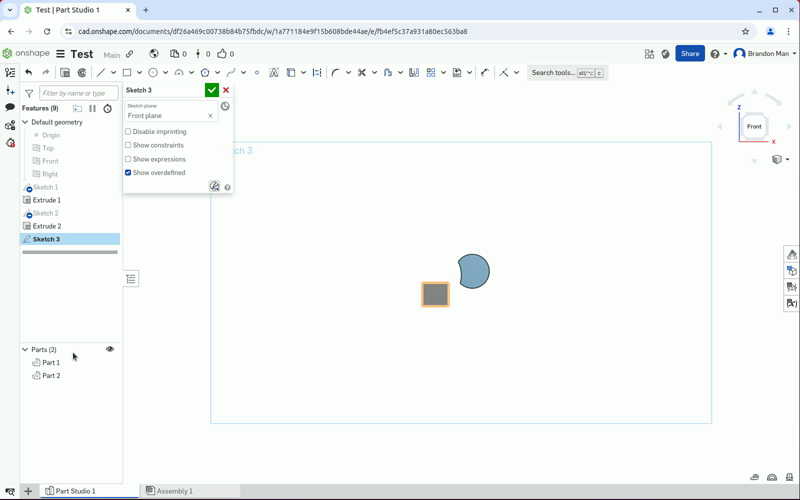
key(y)
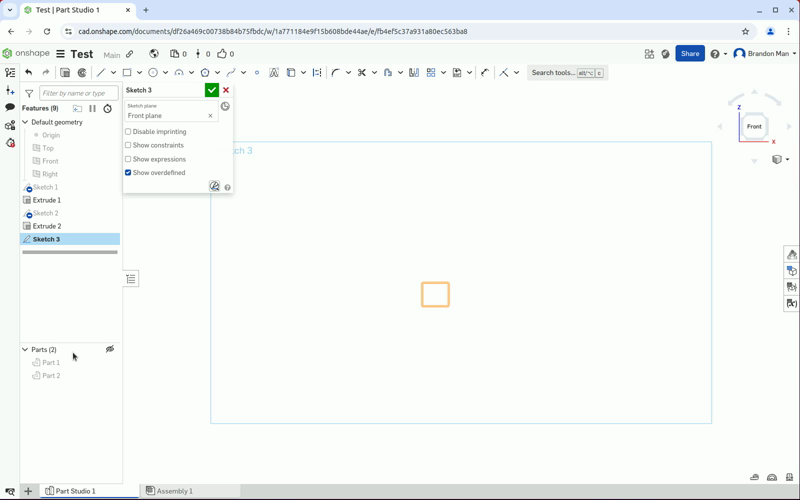
key(l)
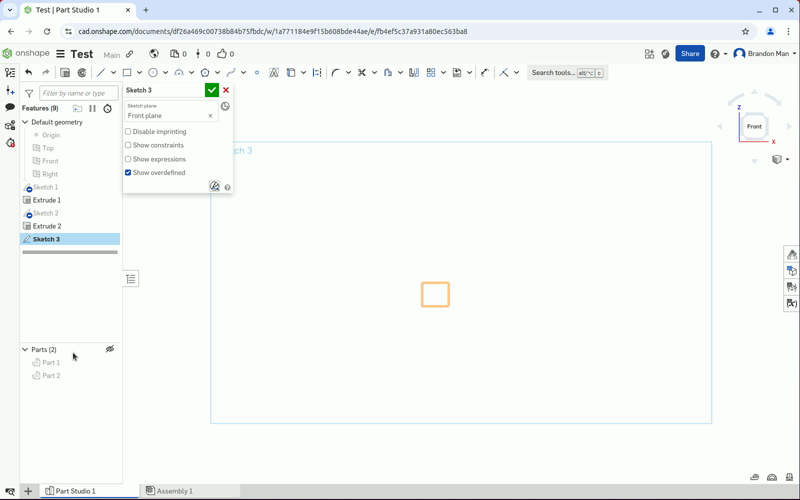
key_down(shift)
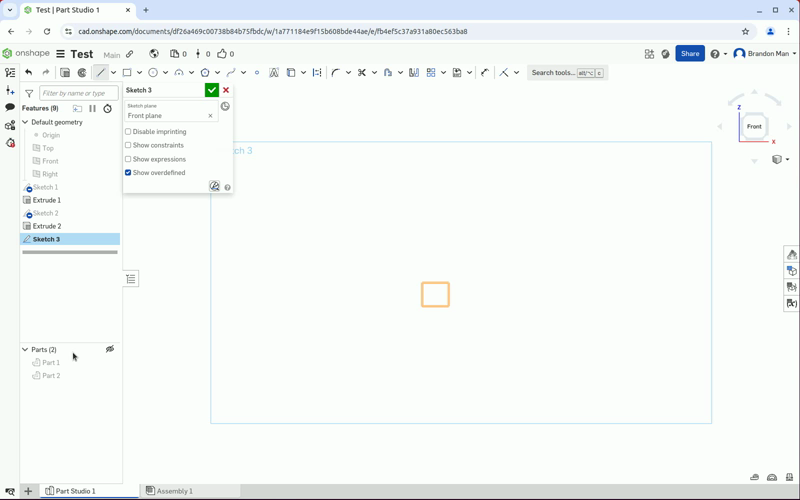
mouse_move(348, 293)
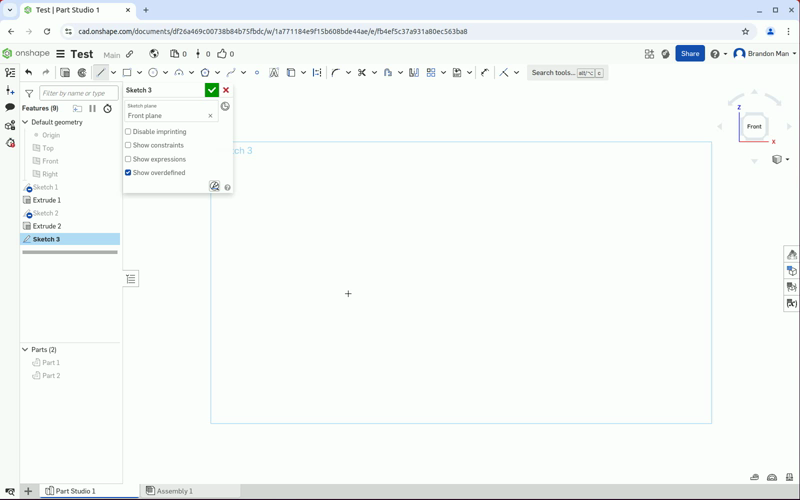
click(348, 293)
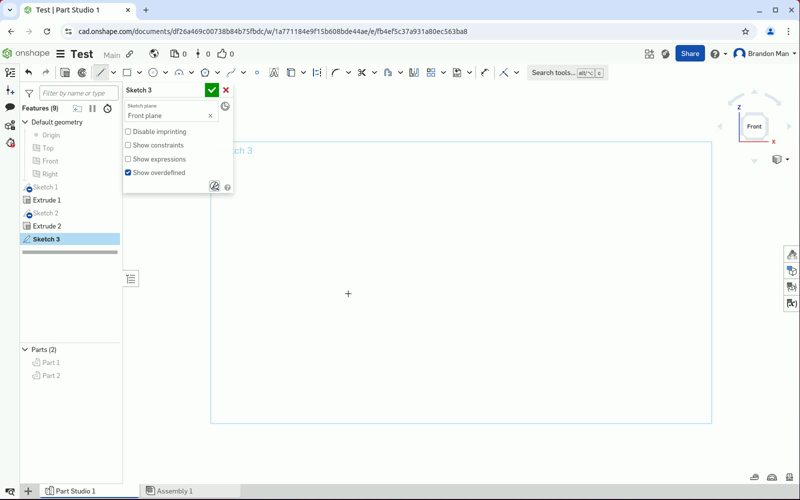
key_up(shift)
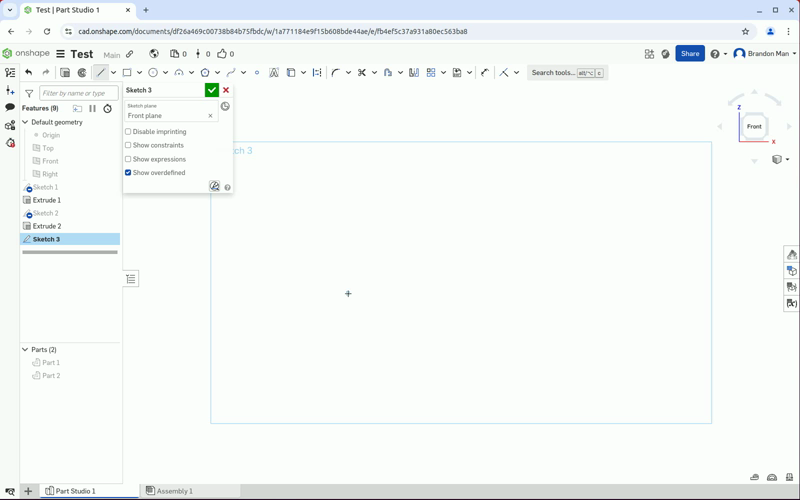
key_down(shift)
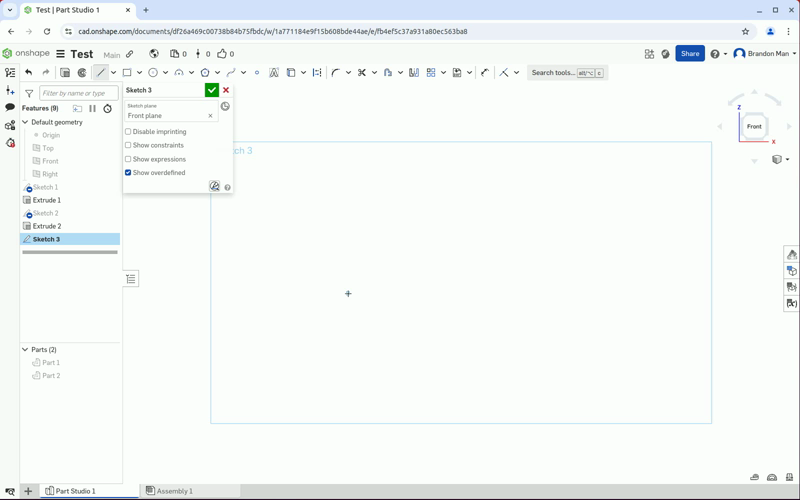
mouse_move(378, 293)
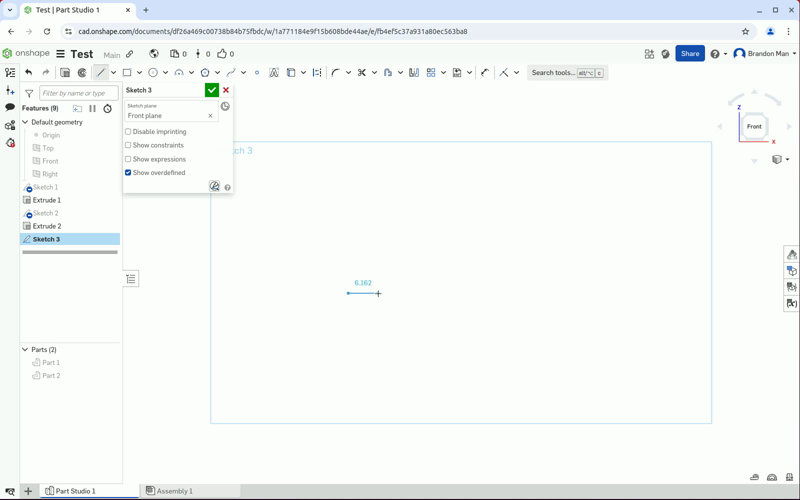
mouse_move(368, 293)
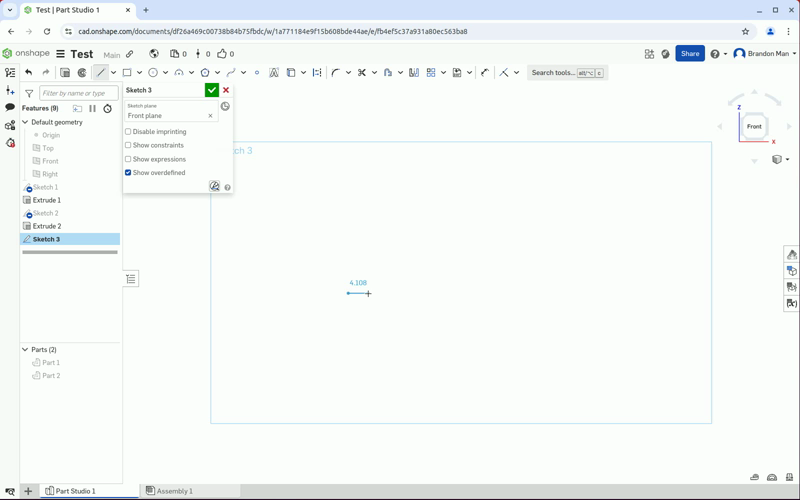
click(368, 293)
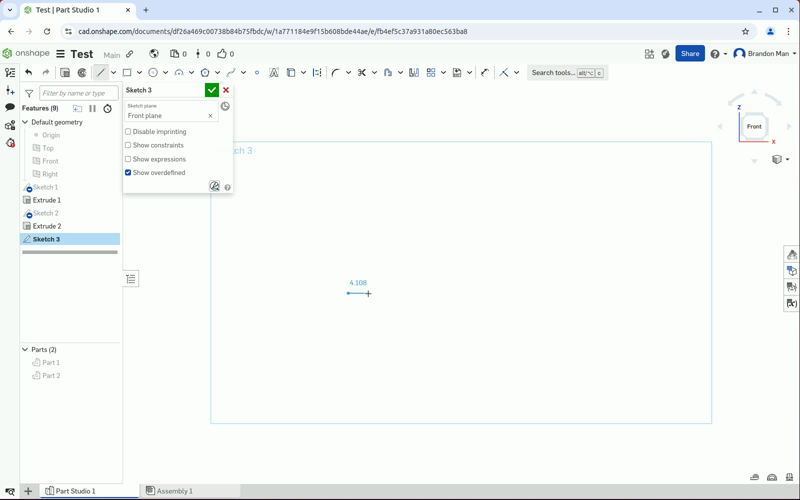
key_up(shift)
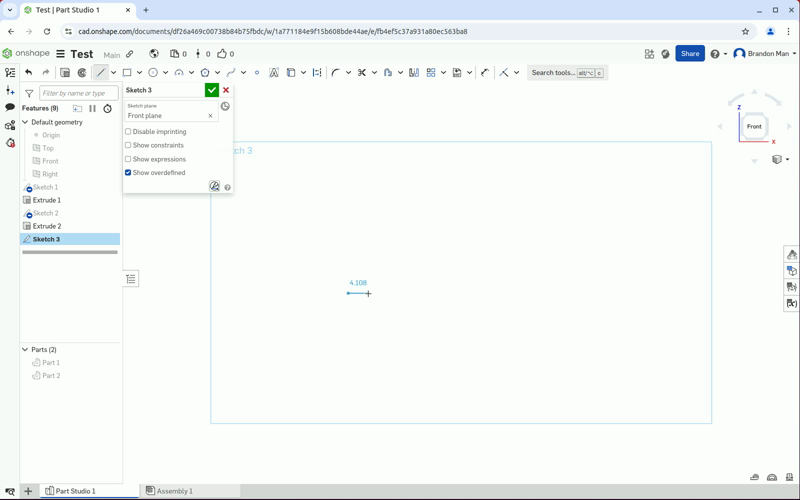
key_down(shift)
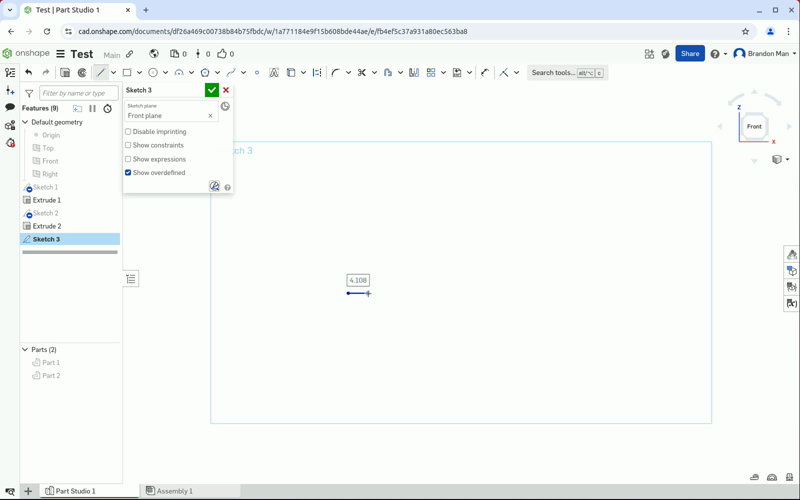
mouse_move(398, 293)
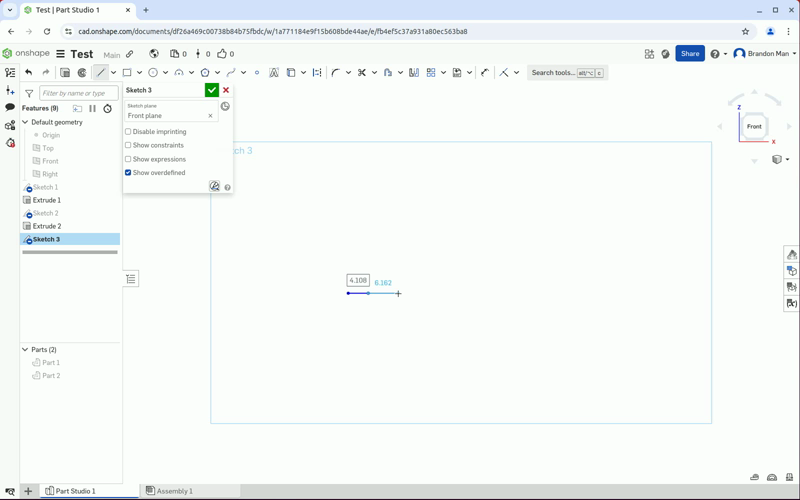
mouse_move(368, 282)
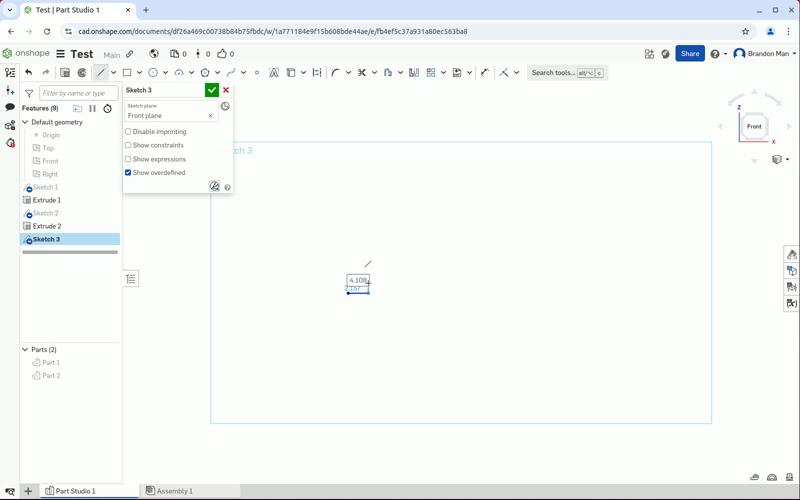
click(368, 282)
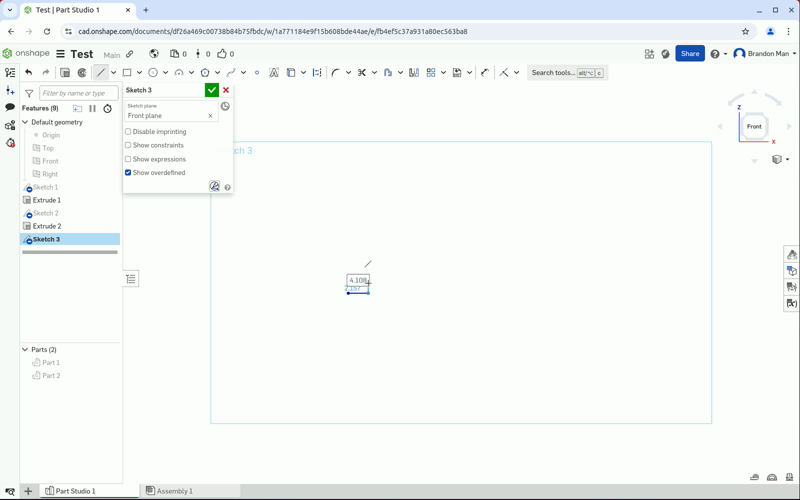
key_up(shift)
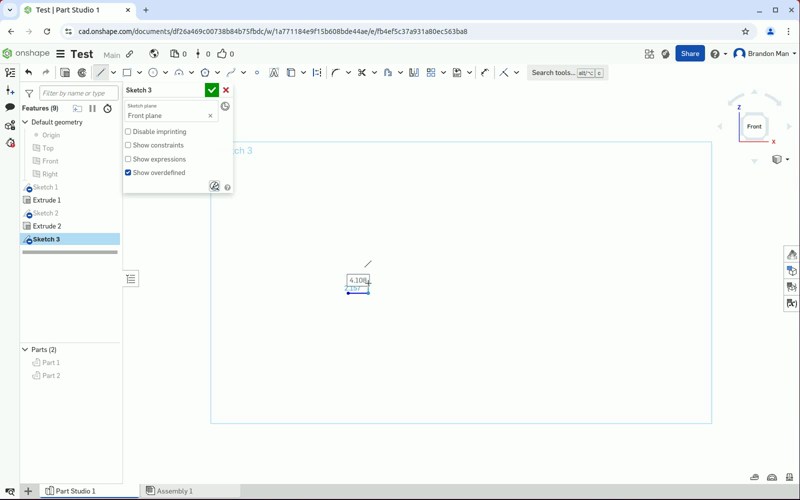
mouse_move(398, 282)
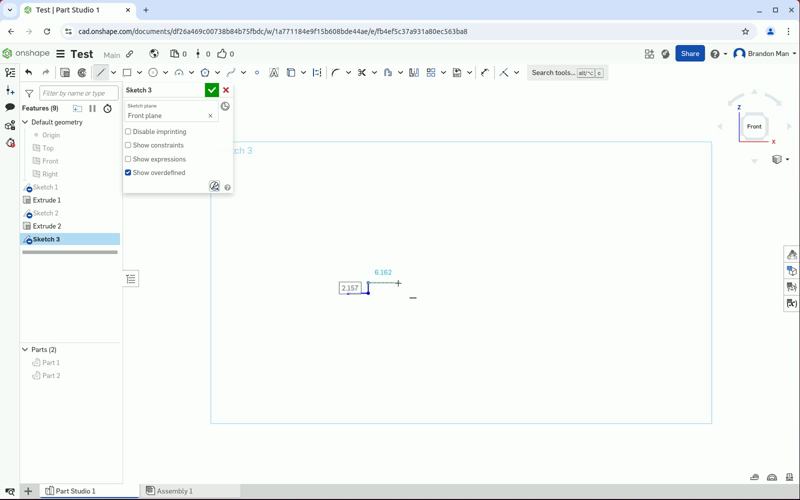
key_down(shift)
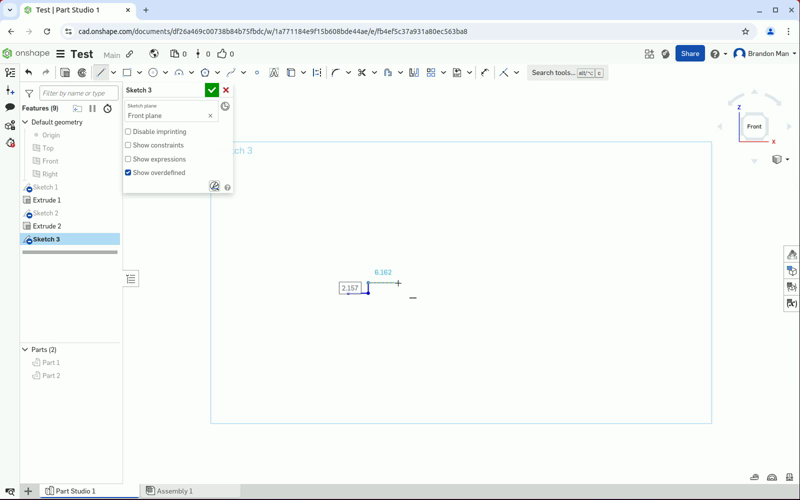
mouse_move(348, 293)
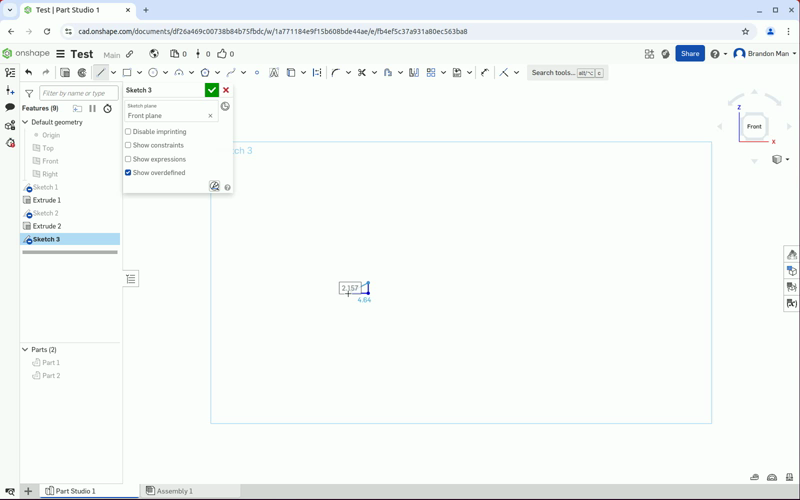
key_up(shift)
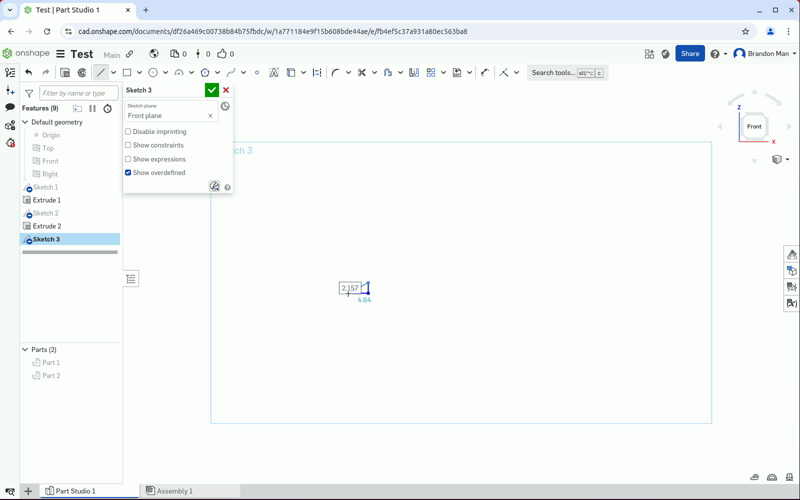
click(348, 293)
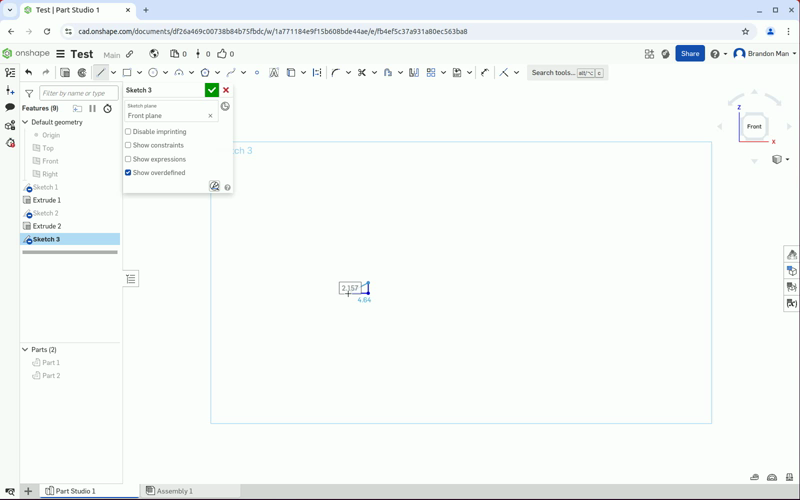
key(esc)
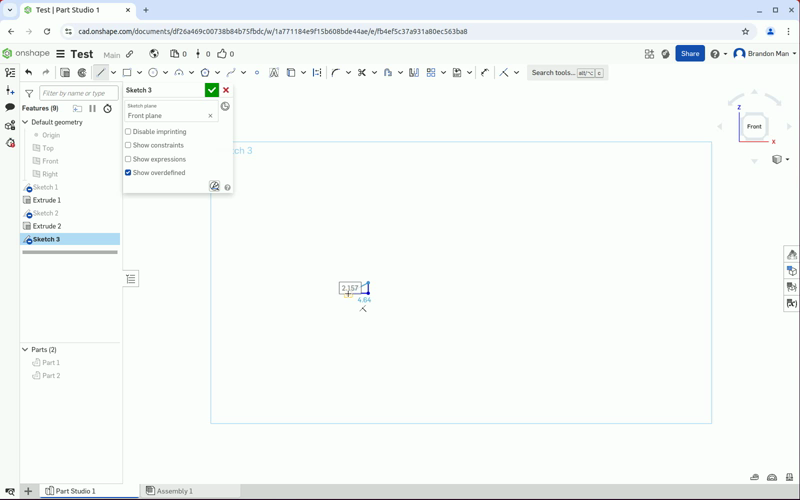
mouse_move(365, 289)
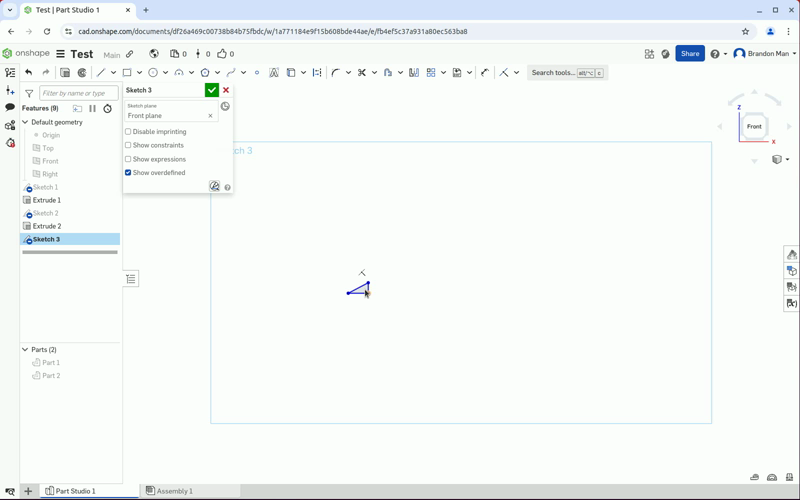
scroll(6)
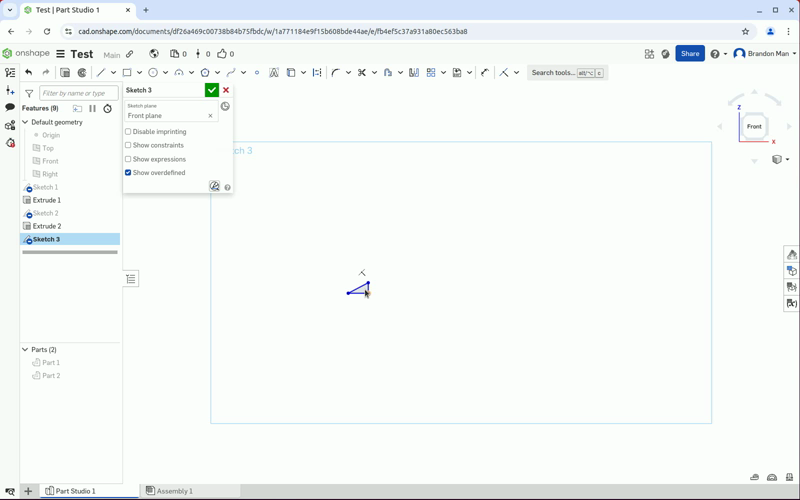
scroll(6)
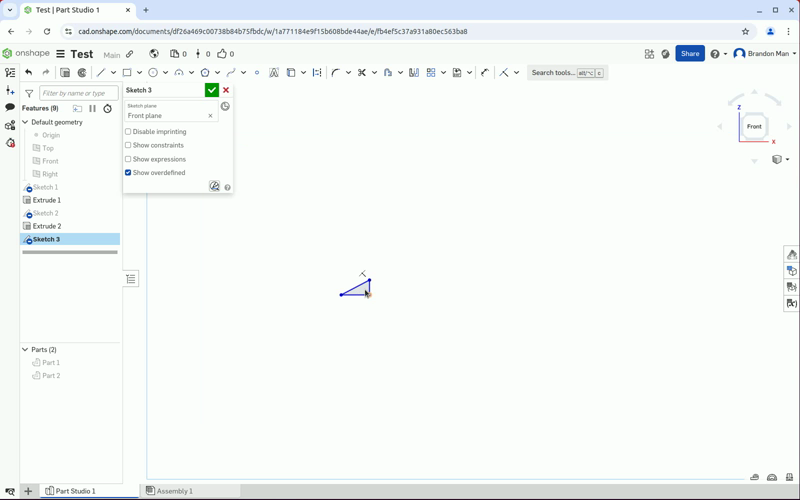
scroll(6)
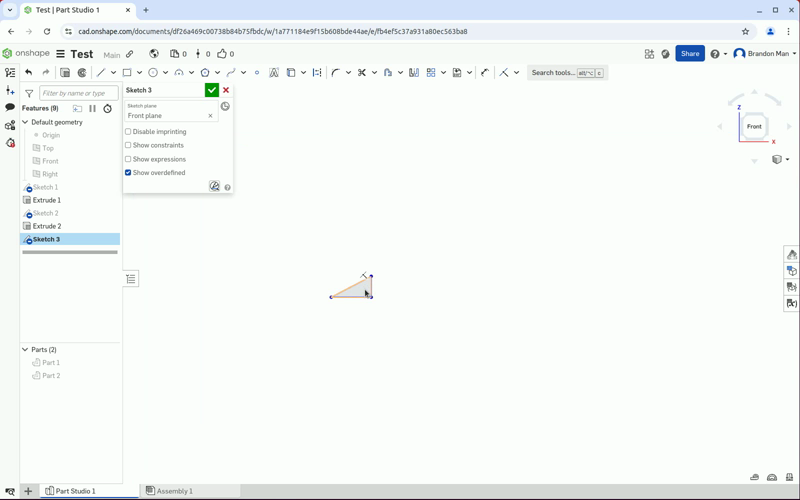
scroll(6)
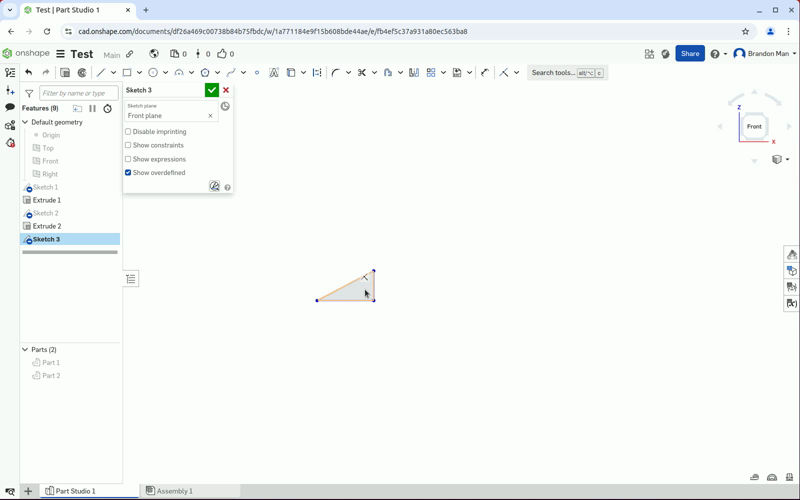
scroll(6)
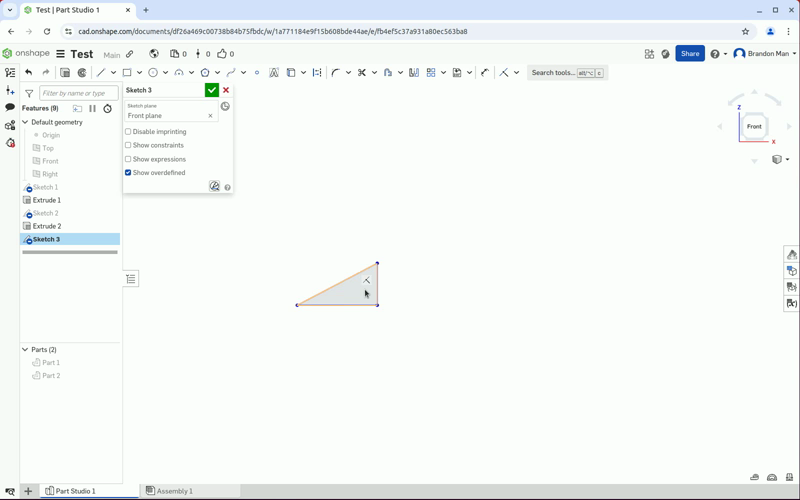
scroll(6)
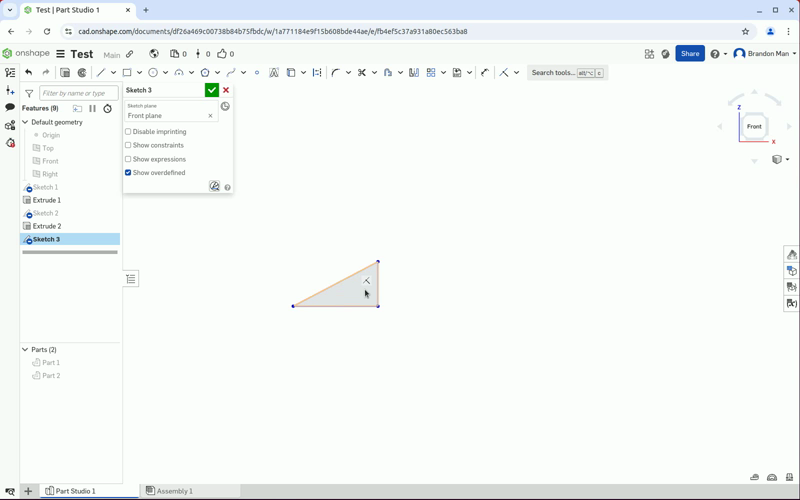
scroll(6)
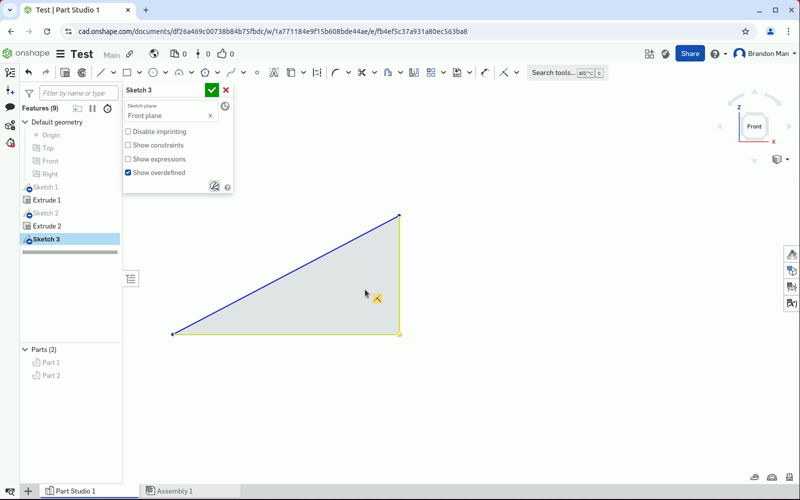
click(365, 289)
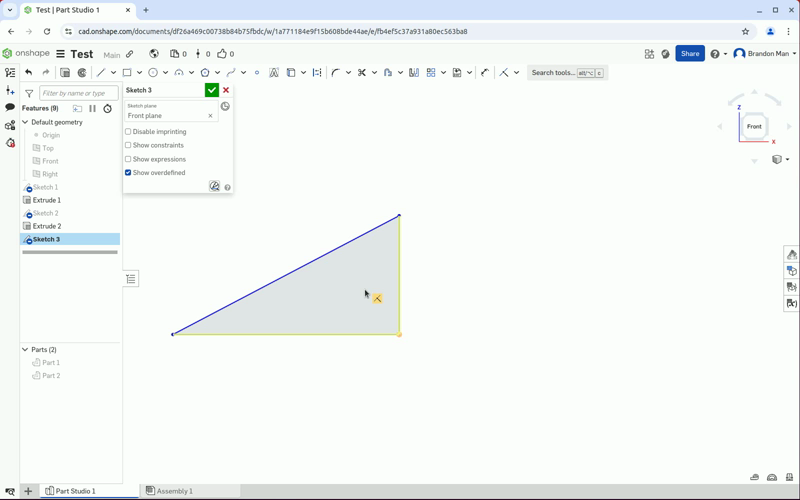
scroll(-6)
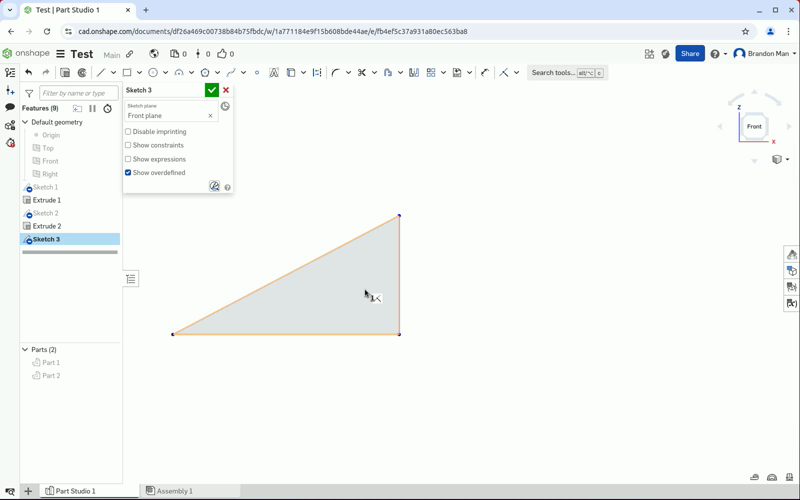
scroll(-6)
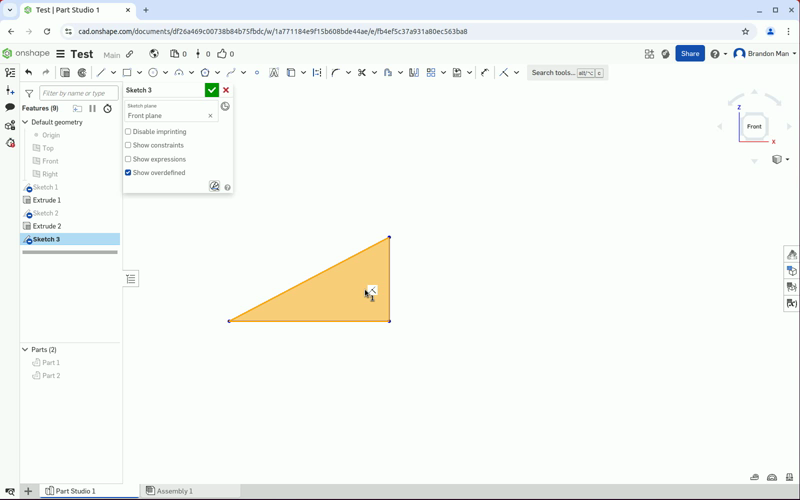
scroll(-6)
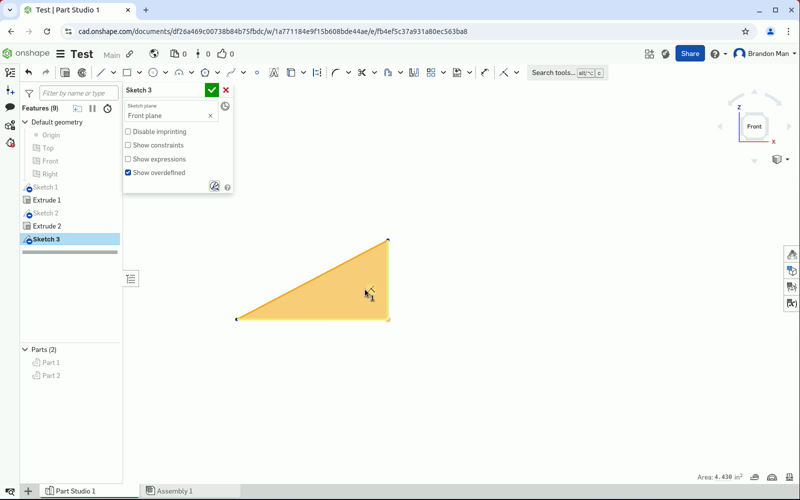
scroll(-6)
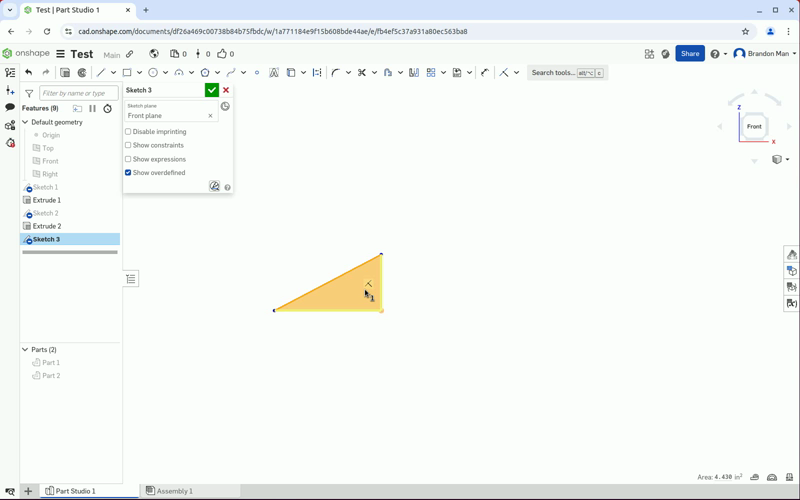
scroll(-6)
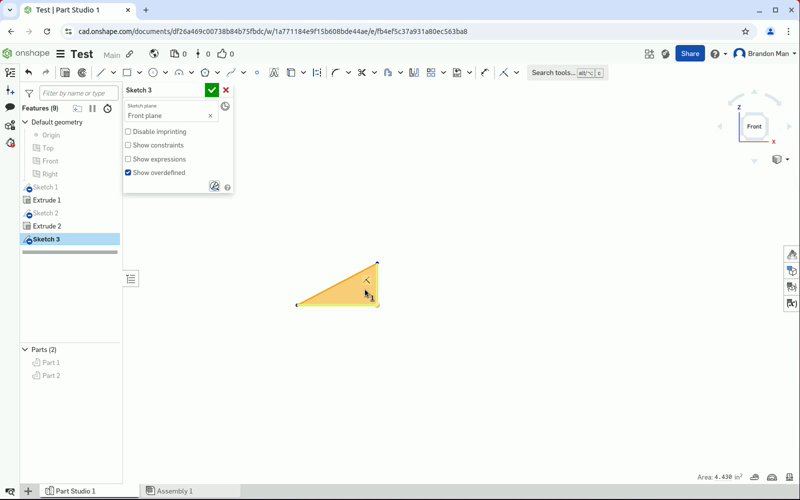
scroll(-6)
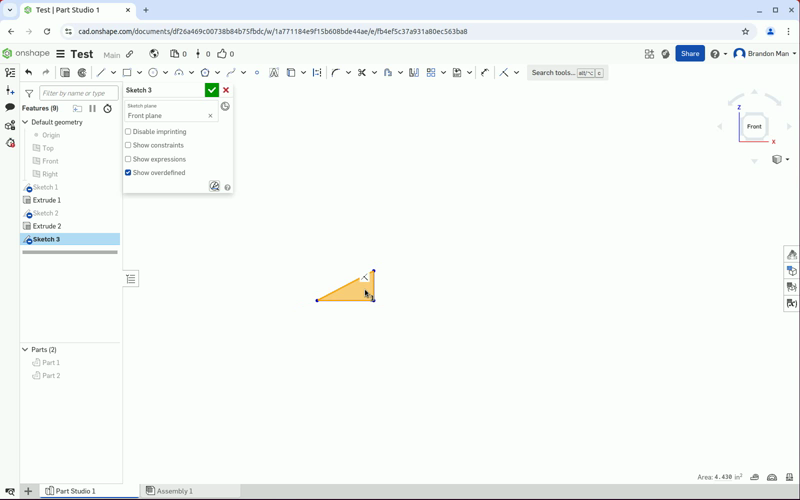
scroll(-6)
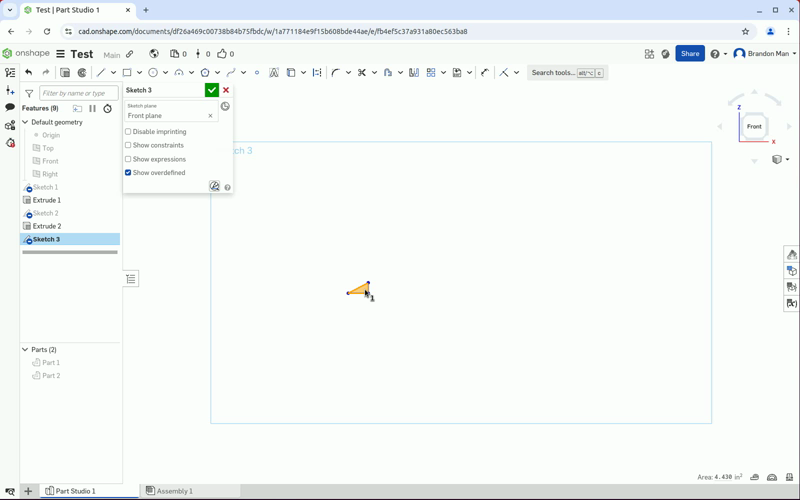
mouse_move(73, 352)
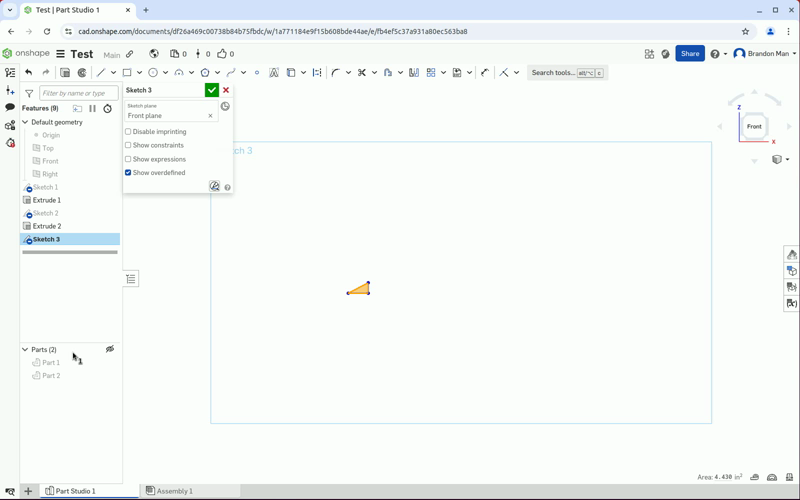
key(shift+y)
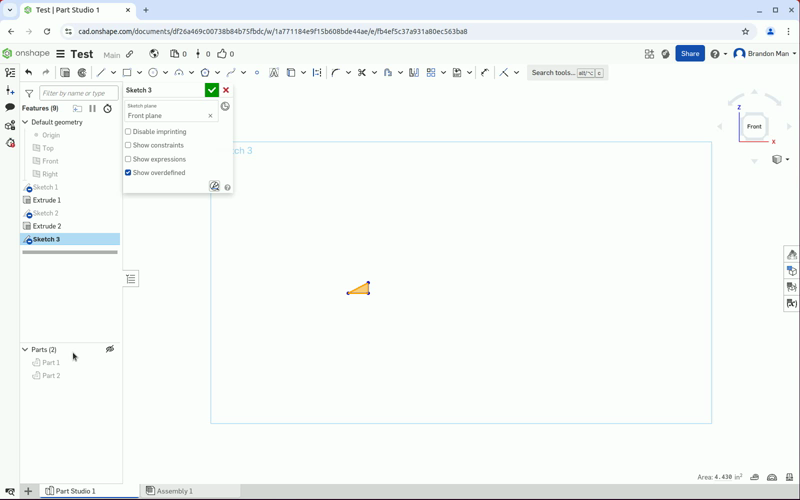
key(shift+e)
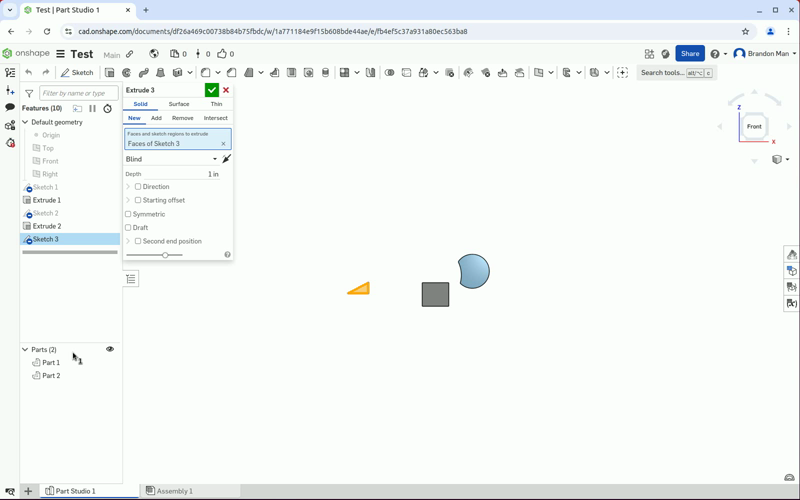
mouse_move(143, 106)
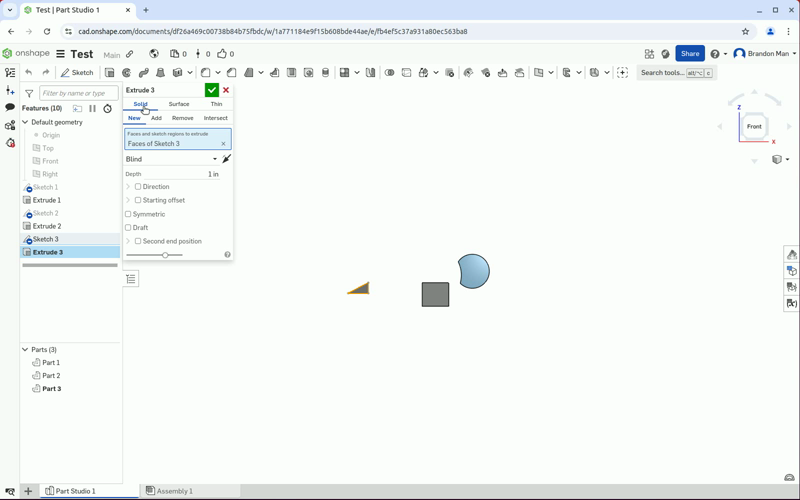
click(143, 106)
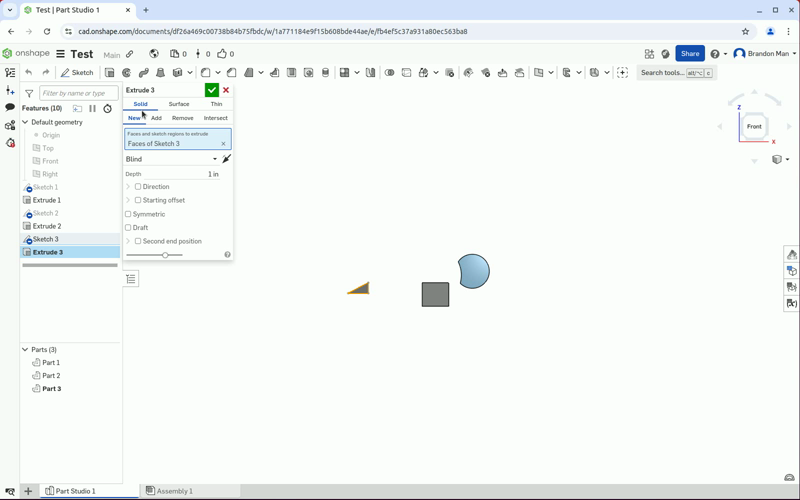
mouse_move(137, 120)
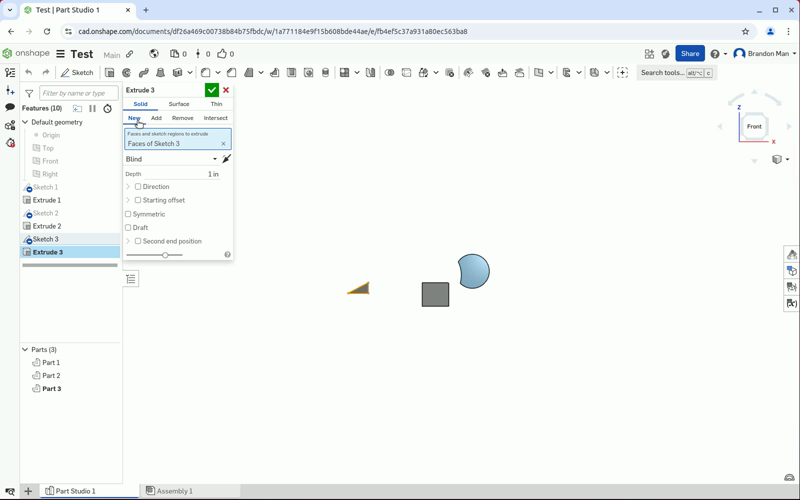
click(137, 120)
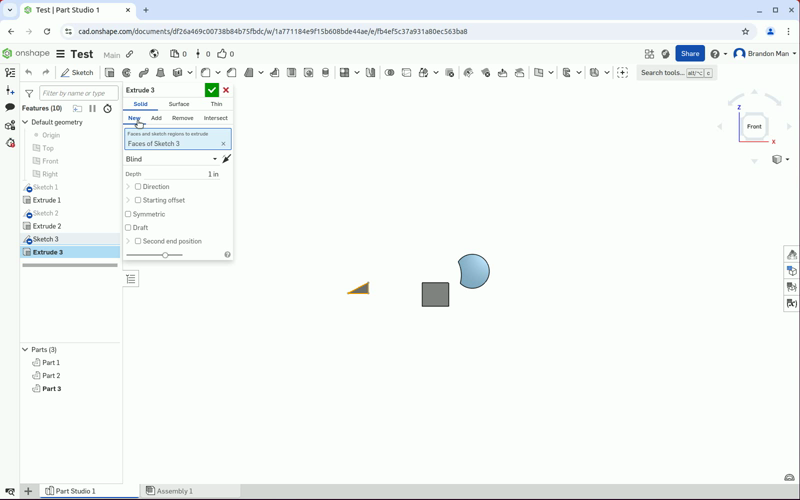
key(tab, 4)
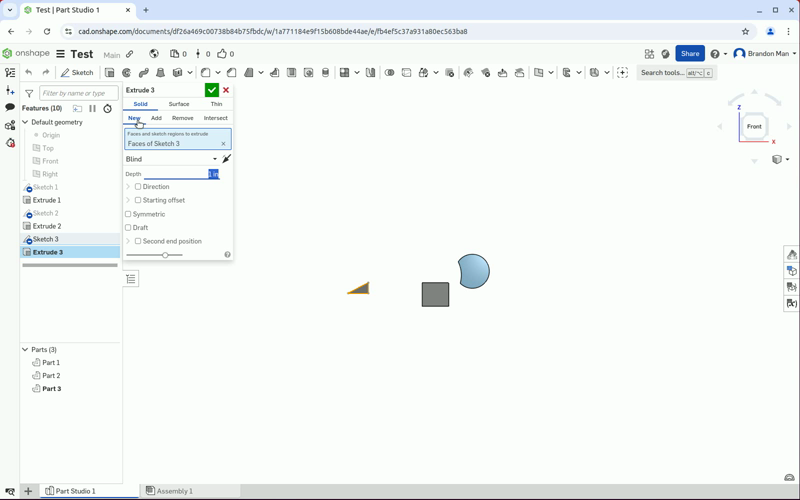
text(15.646)
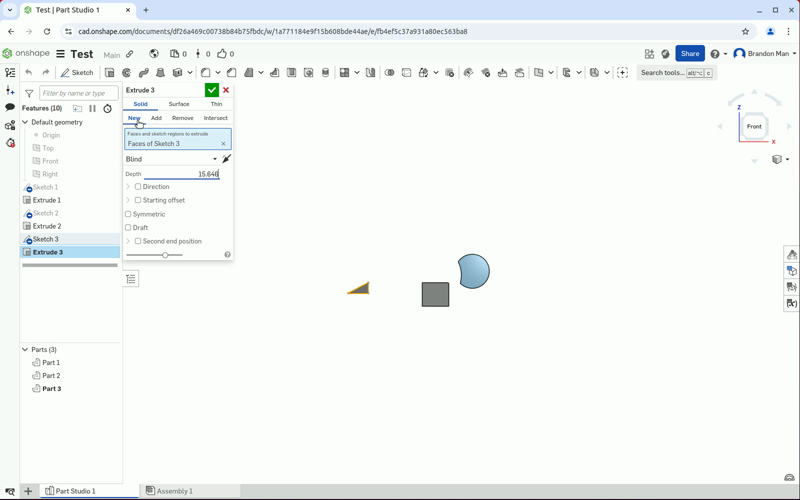
key(enter)
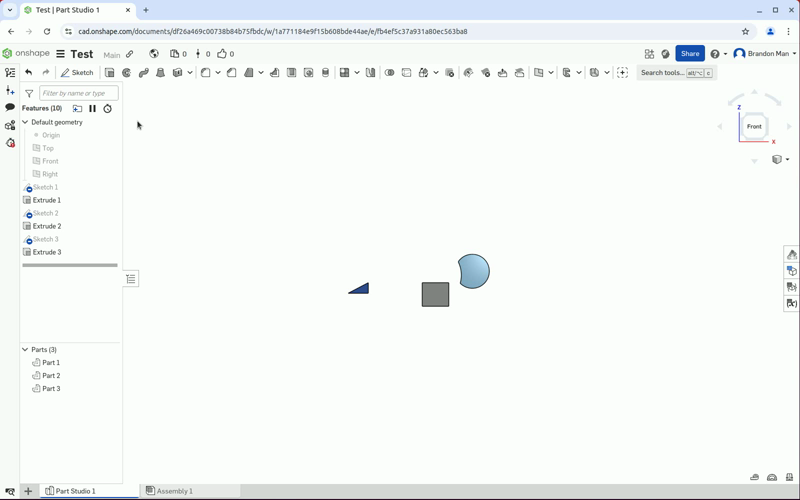
key(shift+h)
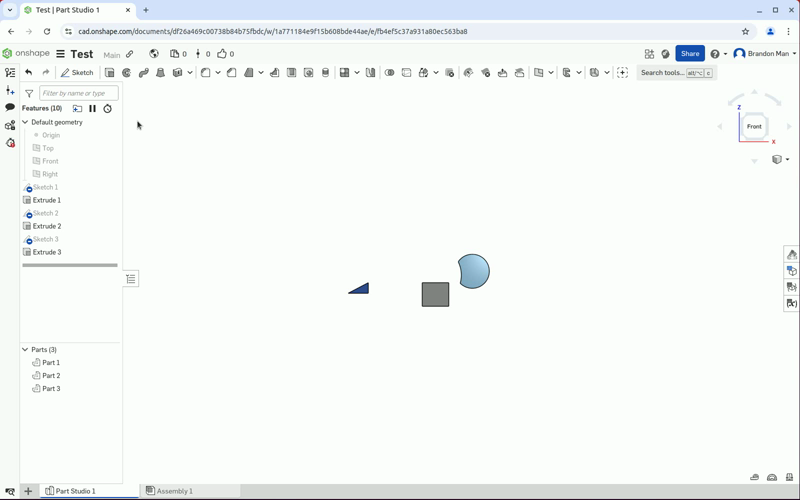
key(shift+h)
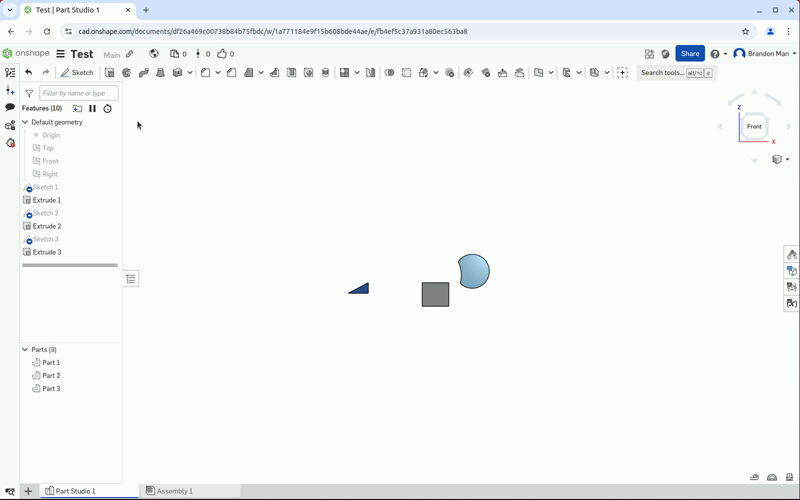
mouse_move(73, 189)
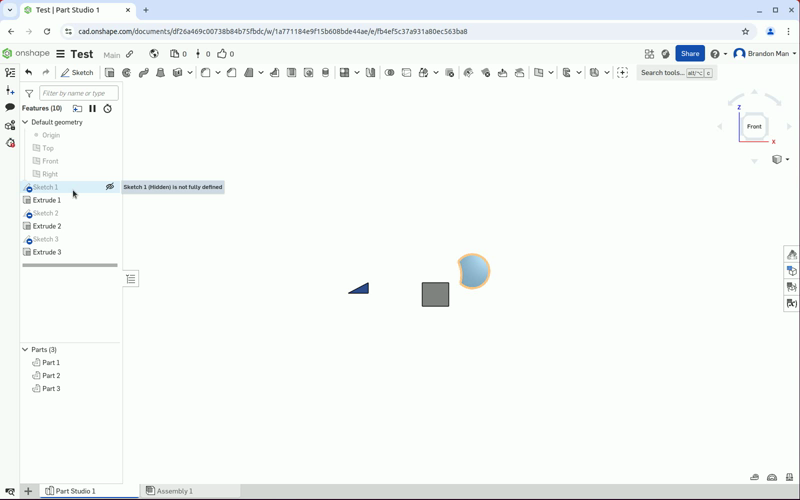
click(73, 189)
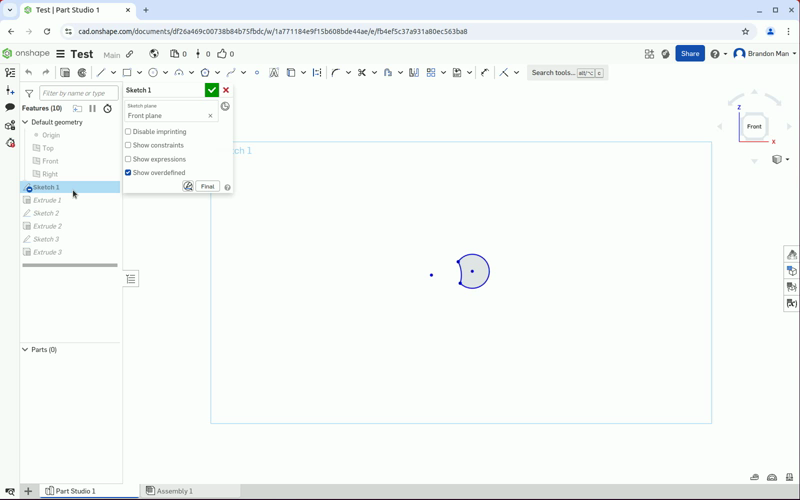
mouse_move(229, 92)
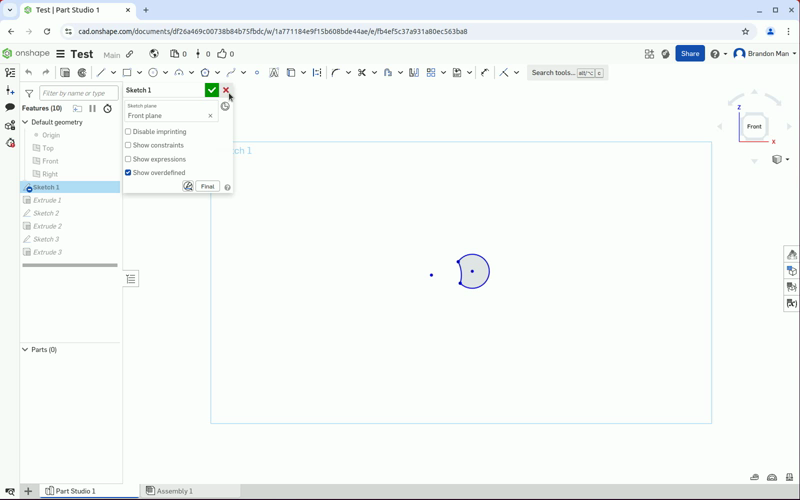
click(229, 92)
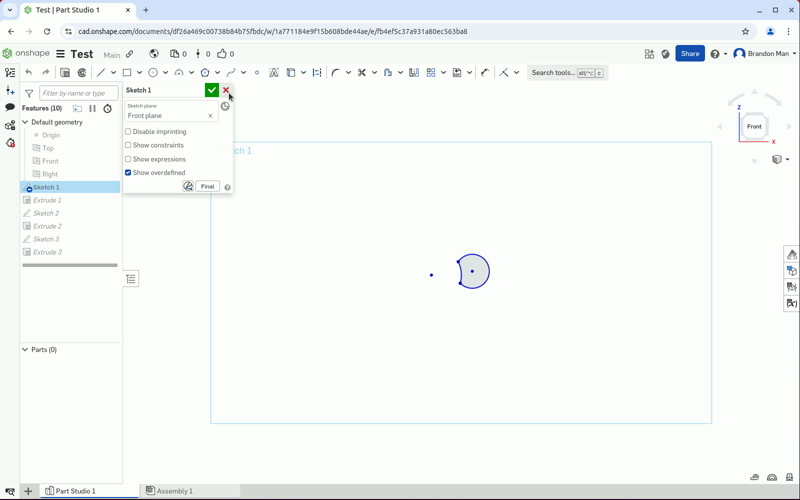
key(shift+s)
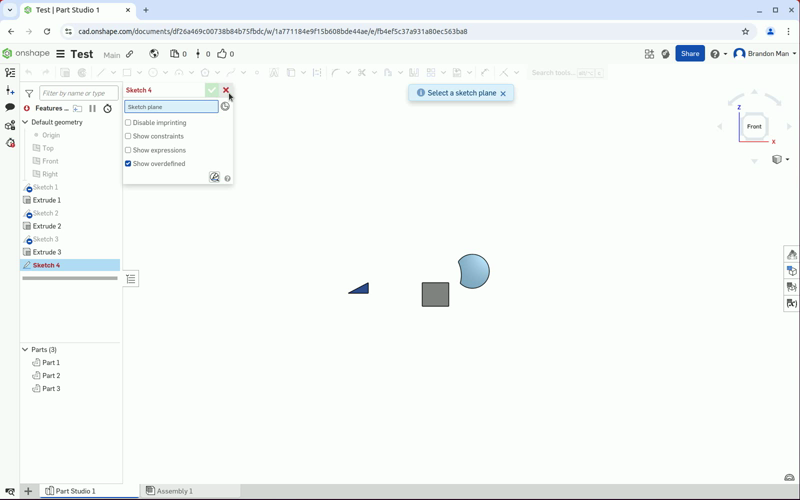
mouse_move(73, 163)
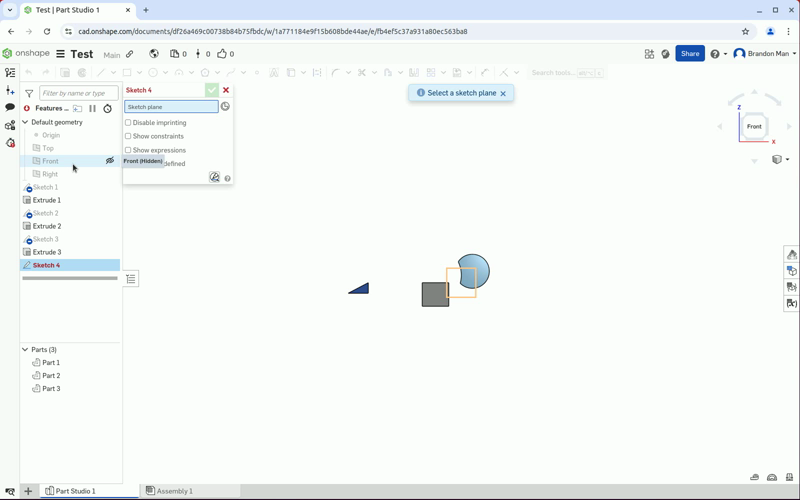
click(73, 163)
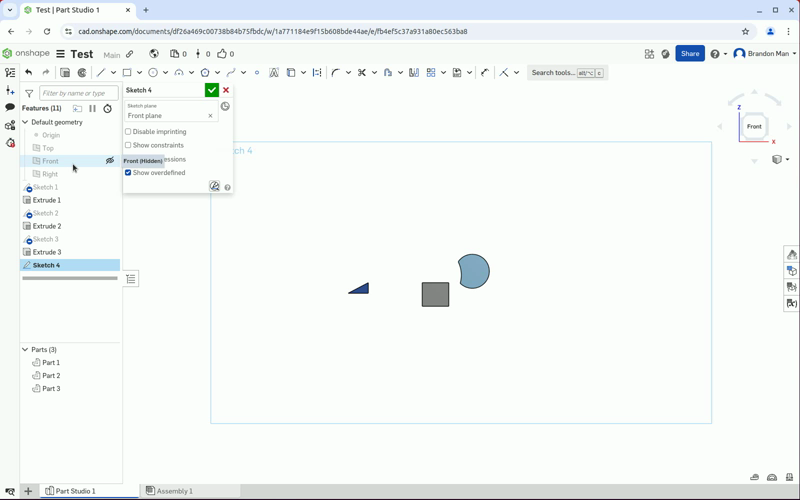
mouse_move(73, 352)
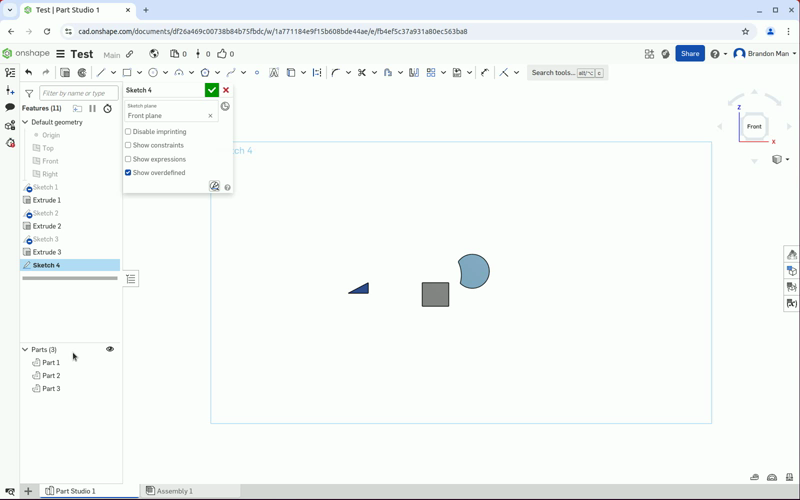
key(y)
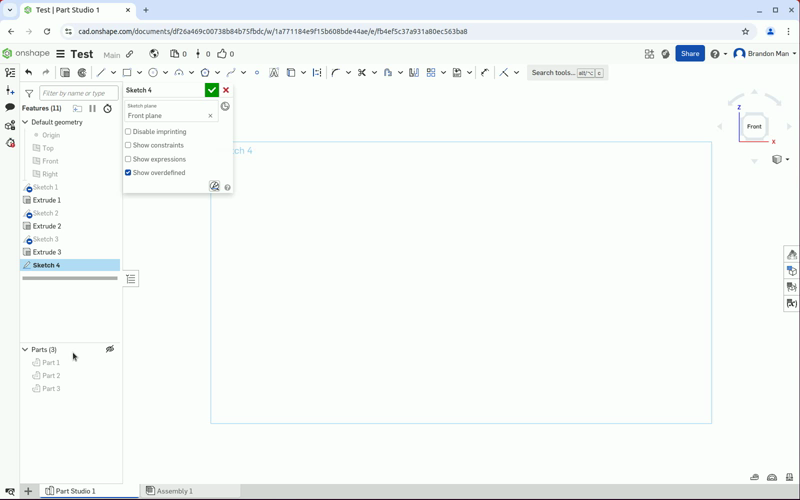
key(l)
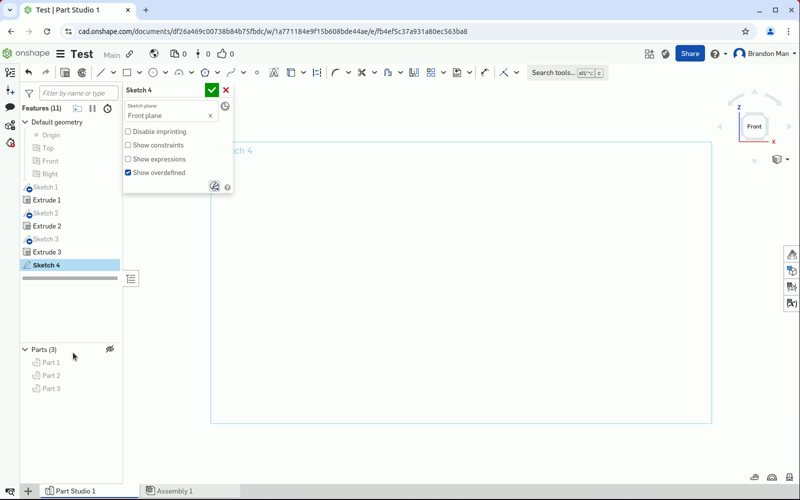
key_down(shift)
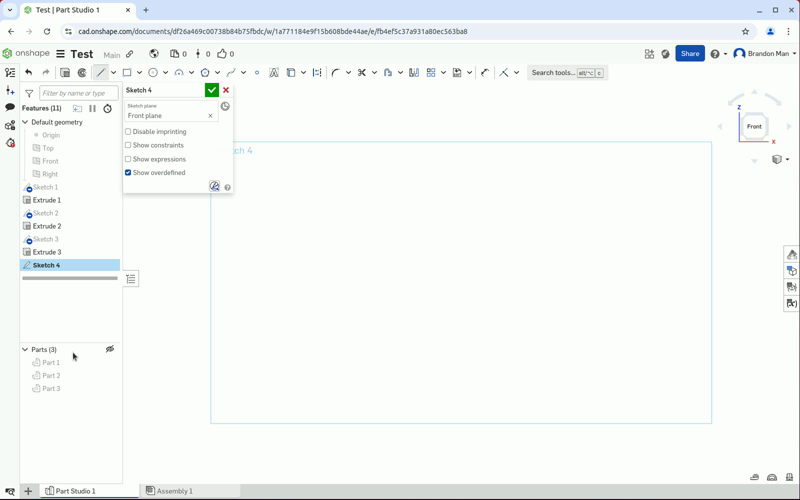
mouse_move(366, 306)
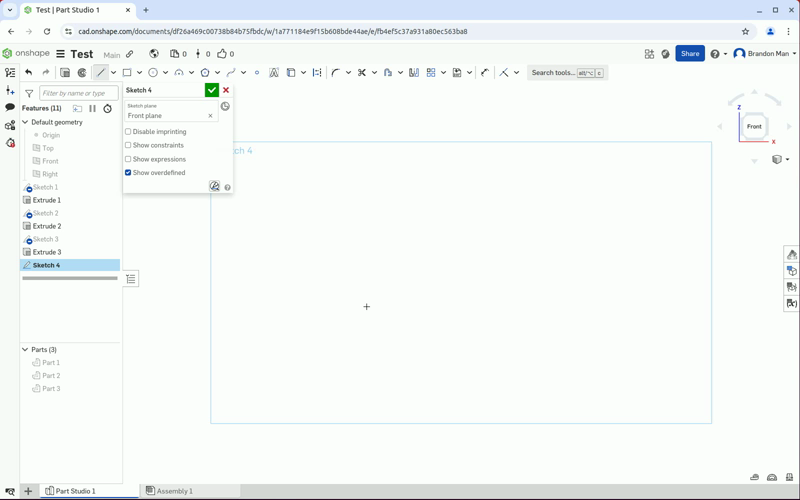
click(366, 306)
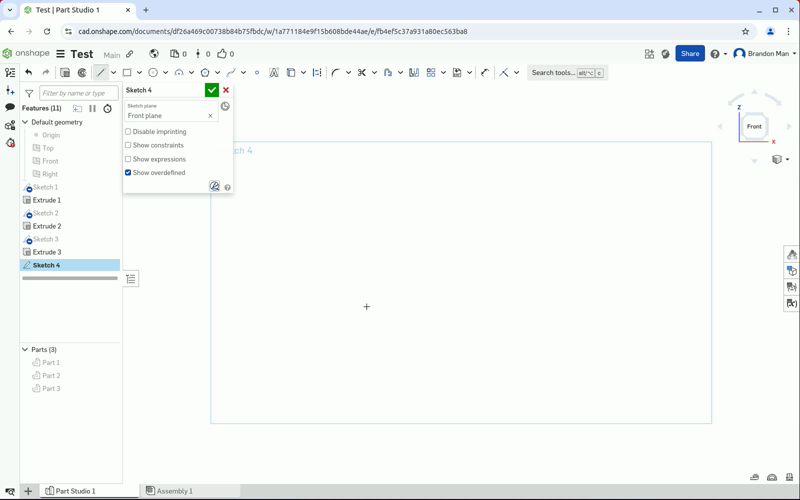
key_up(shift)
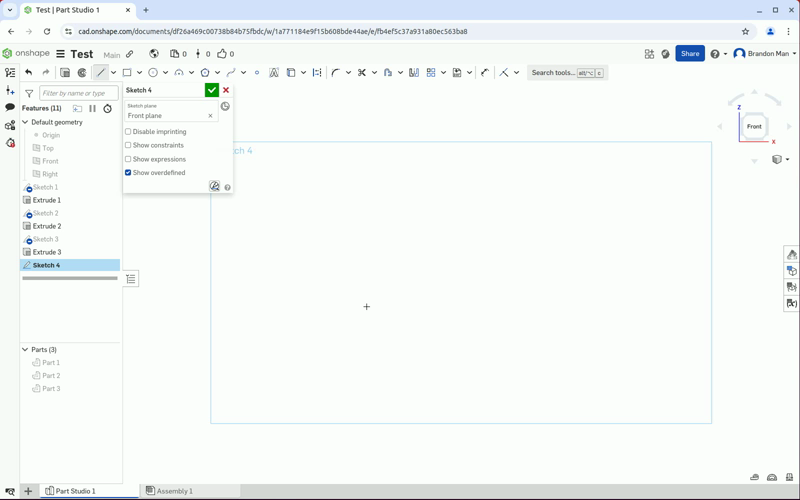
key_down(shift)
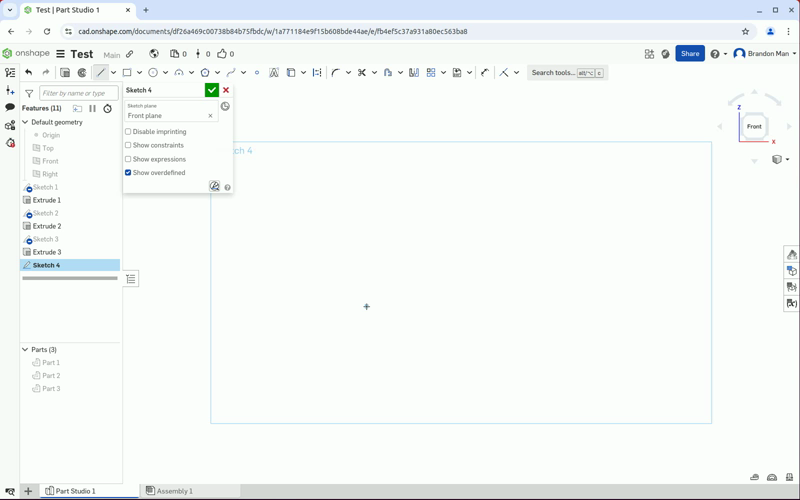
mouse_move(396, 306)
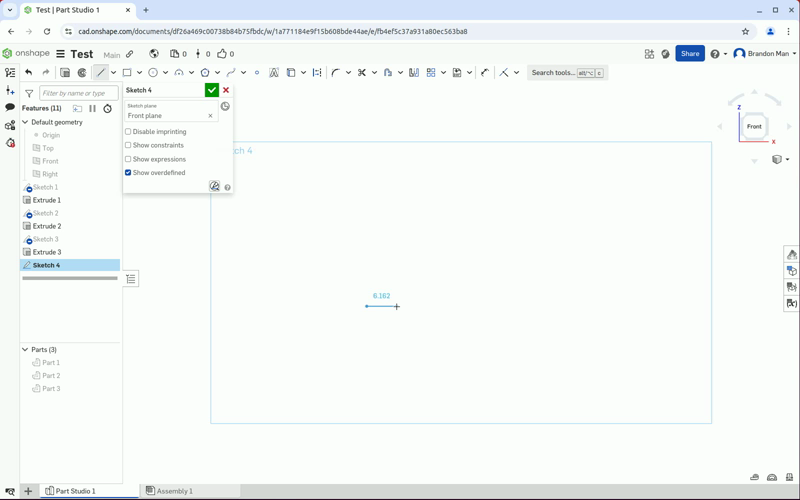
mouse_move(390, 306)
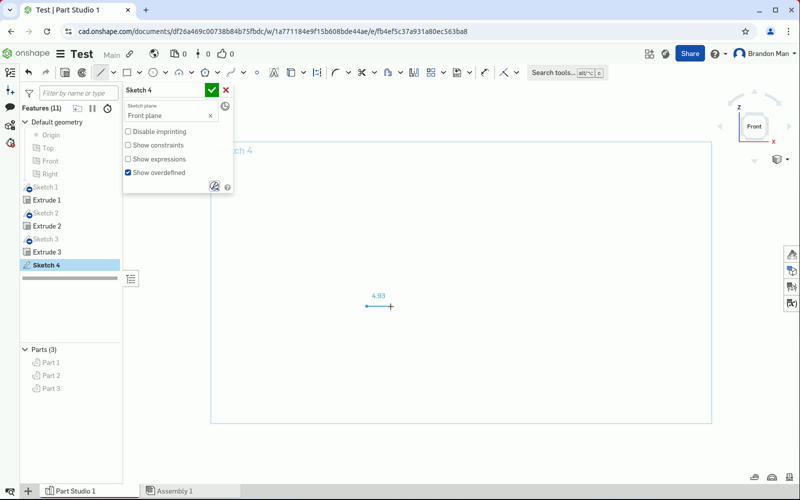
click(390, 306)
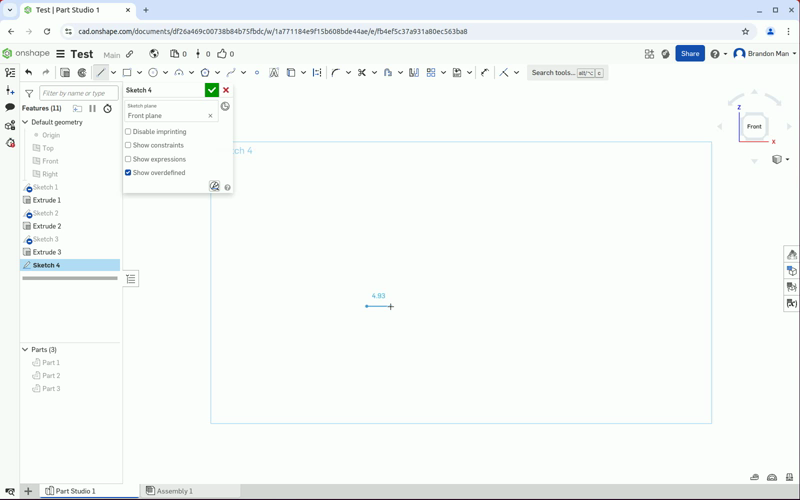
key_up(shift)
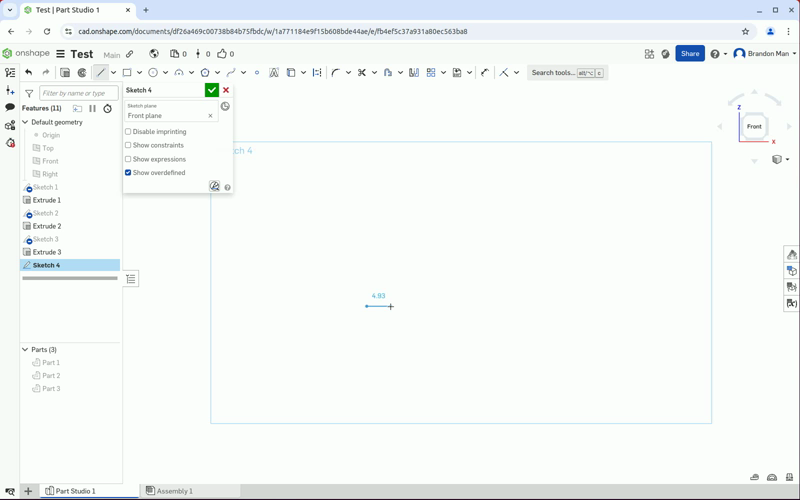
key_down(shift)
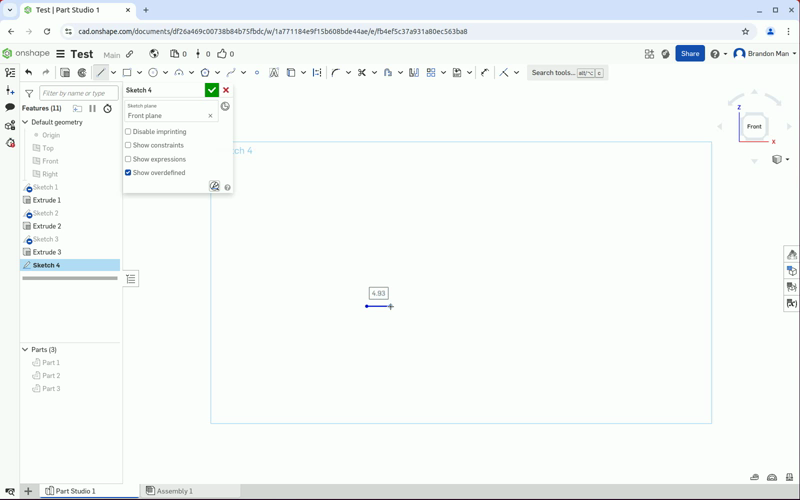
mouse_move(420, 306)
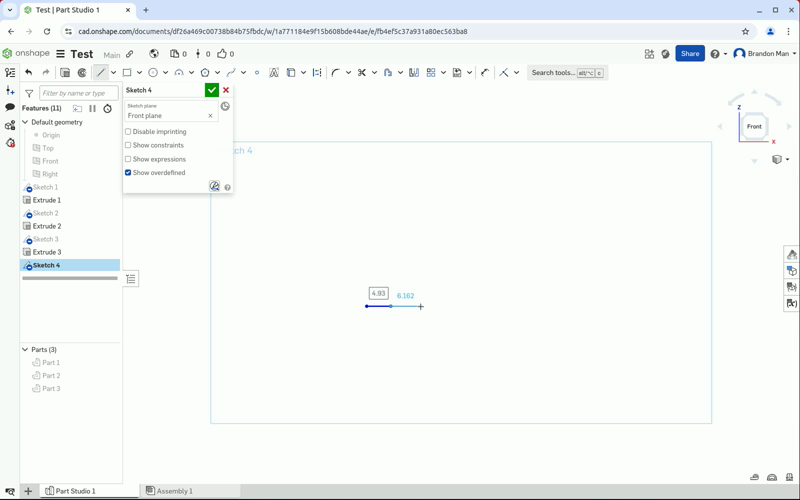
mouse_move(390, 282)
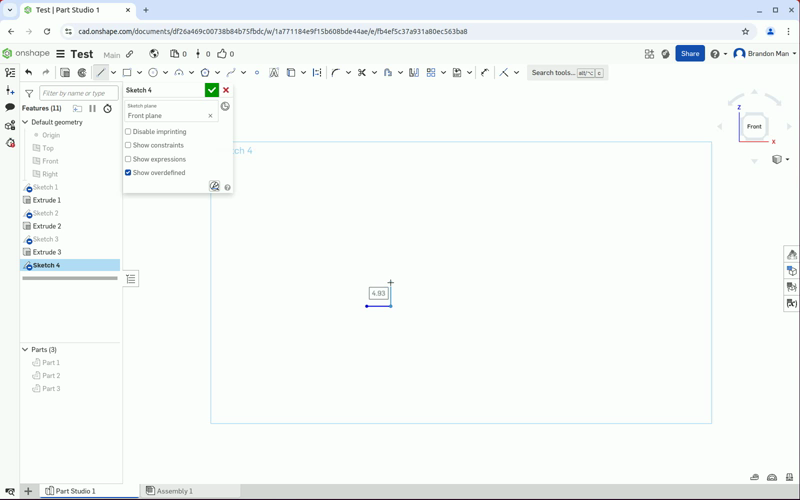
click(390, 282)
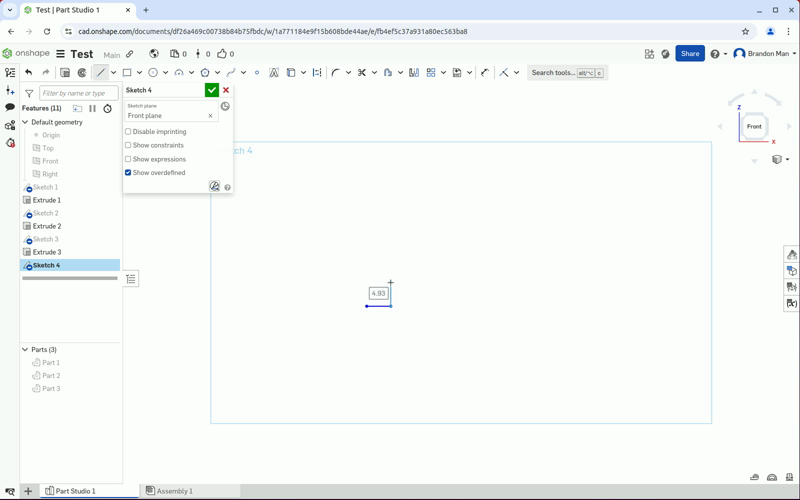
key_up(shift)
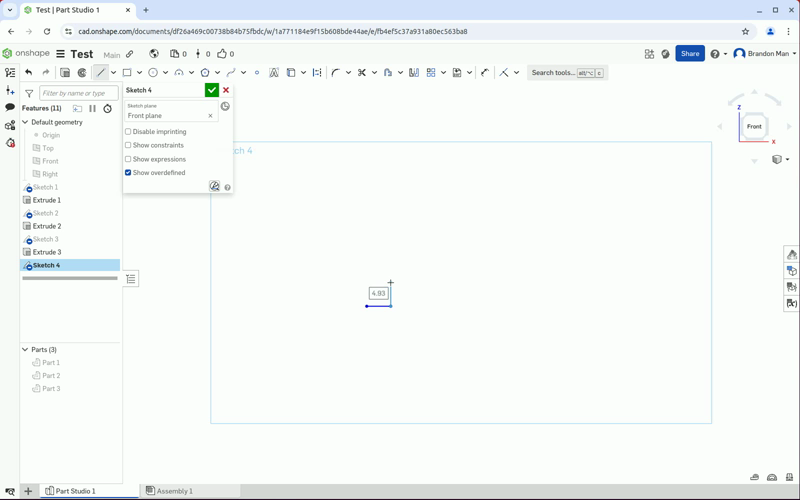
key_down(shift)
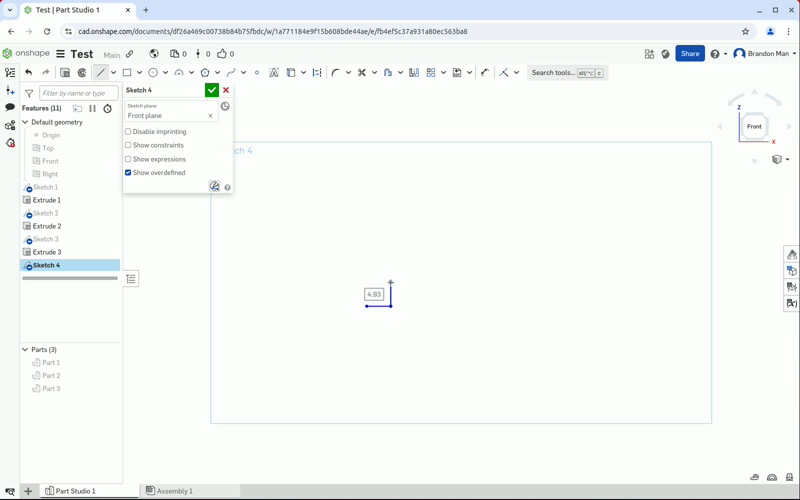
mouse_move(420, 282)
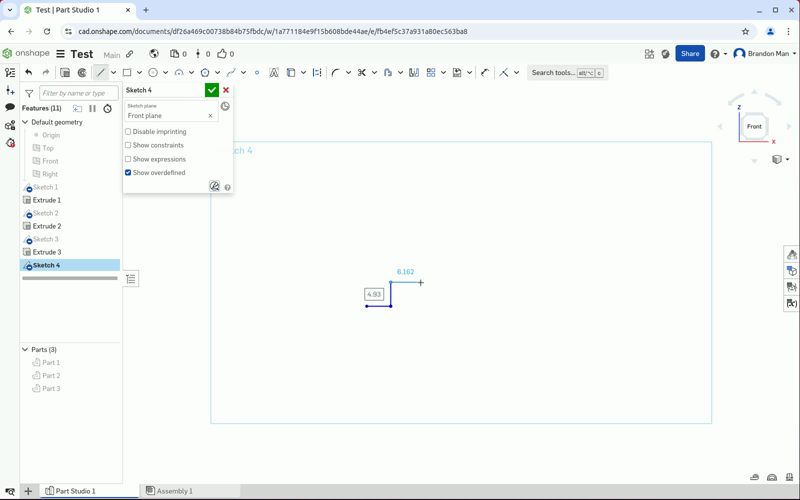
mouse_move(366, 282)
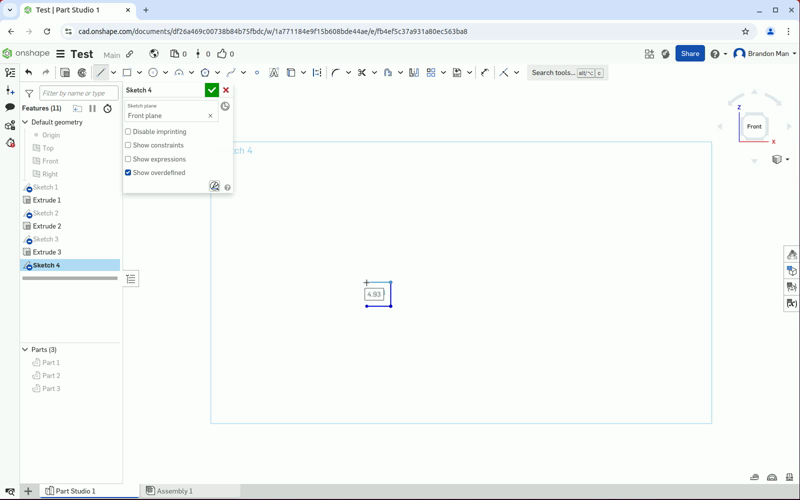
click(366, 282)
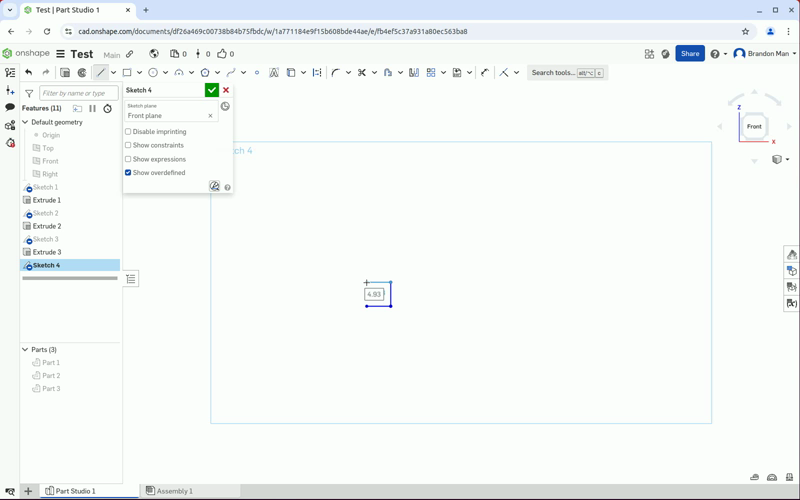
key_up(shift)
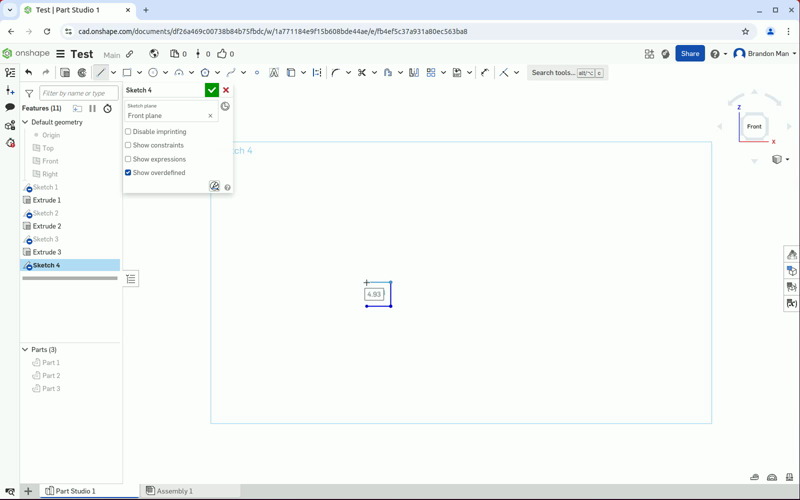
key_down(shift)
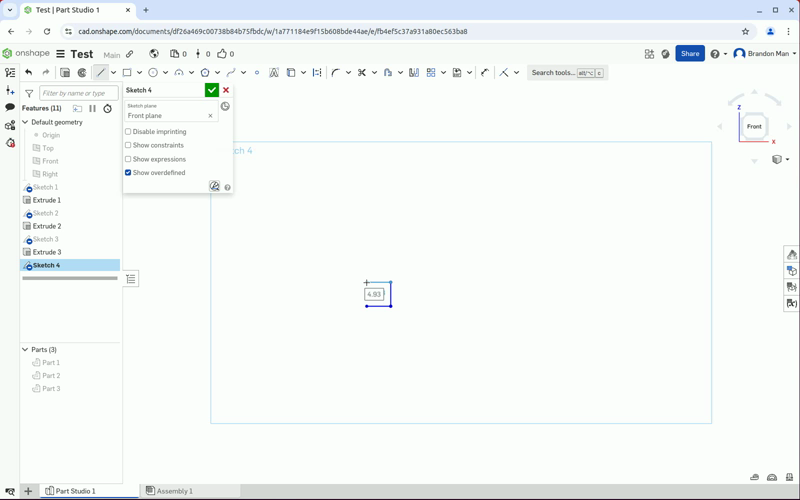
mouse_move(396, 282)
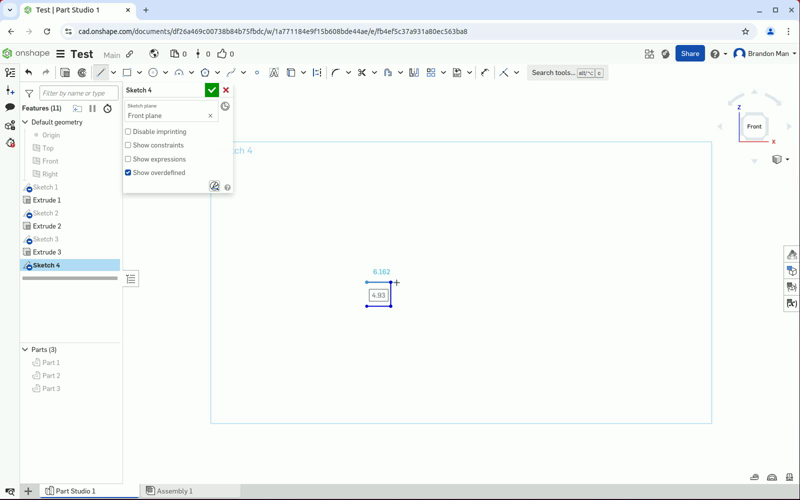
mouse_move(366, 293)
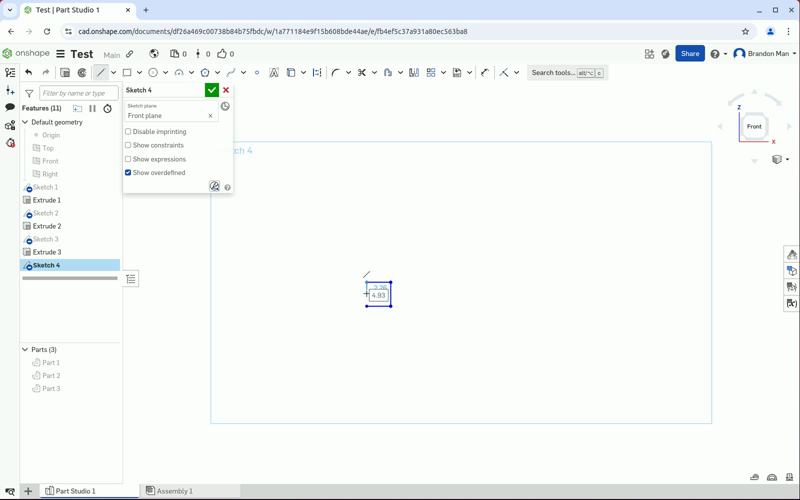
click(366, 293)
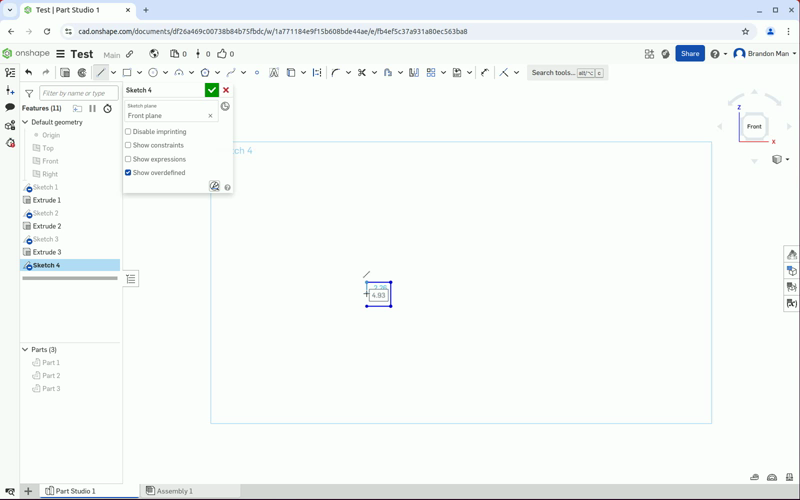
key_up(shift)
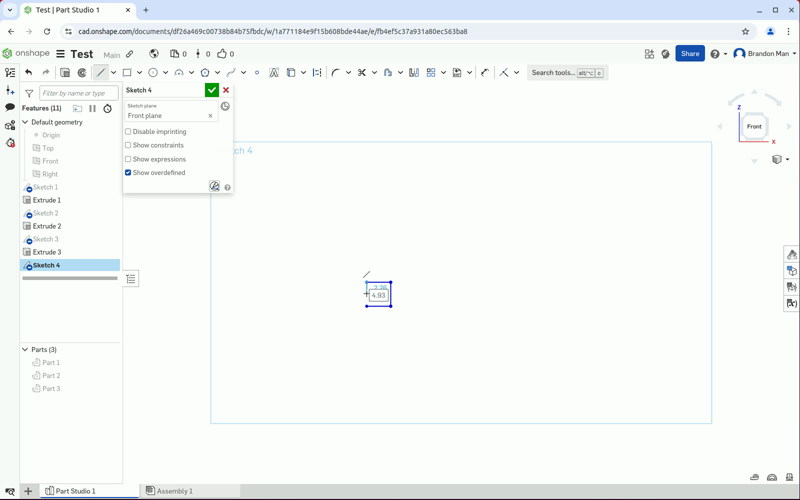
mouse_move(396, 293)
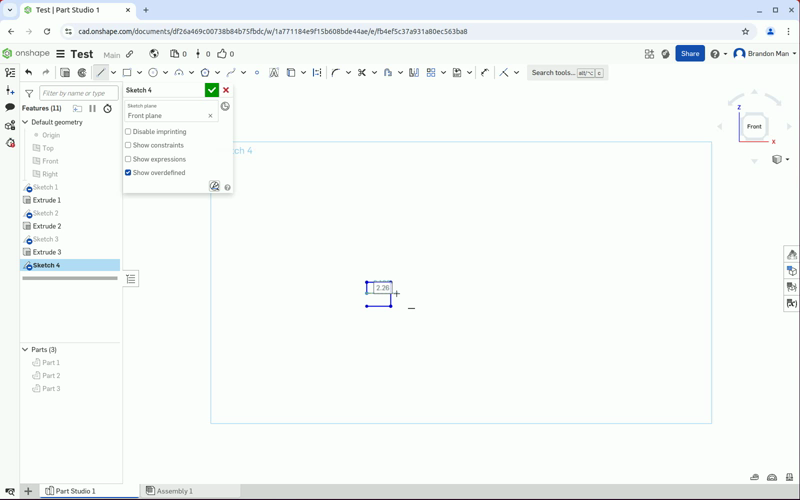
key_down(shift)
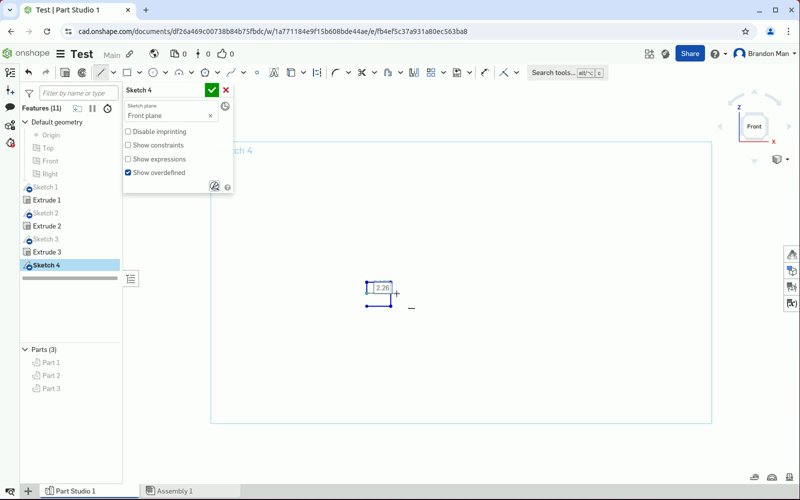
mouse_move(366, 306)
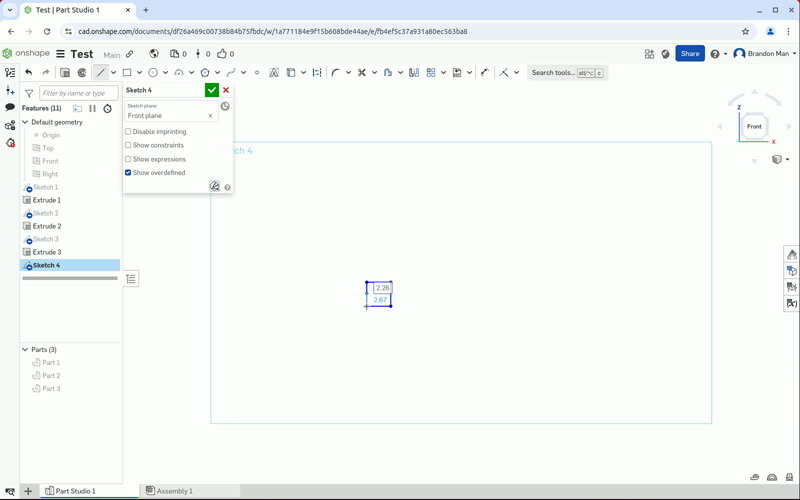
key_up(shift)
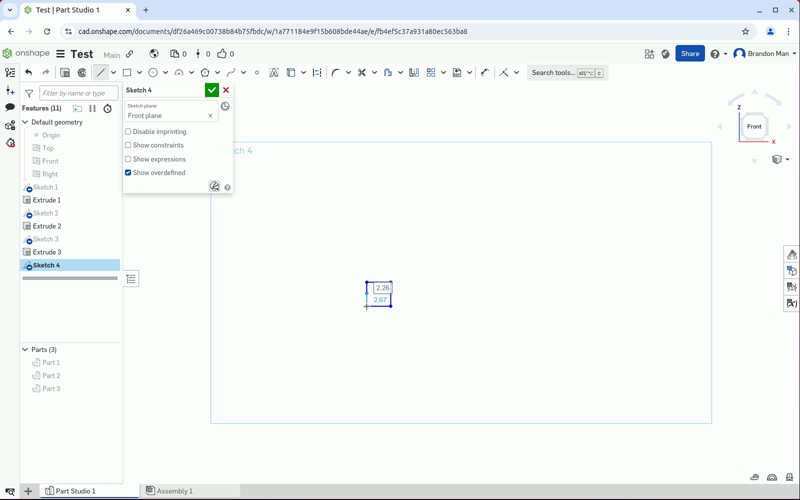
click(366, 306)
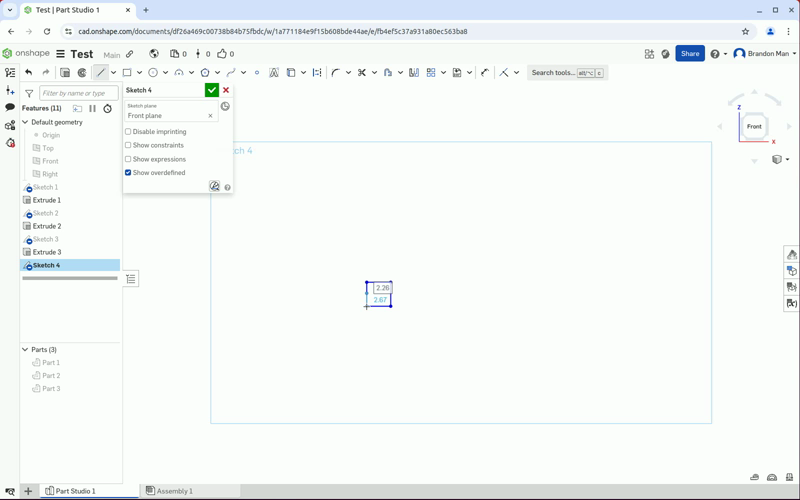
key(esc)
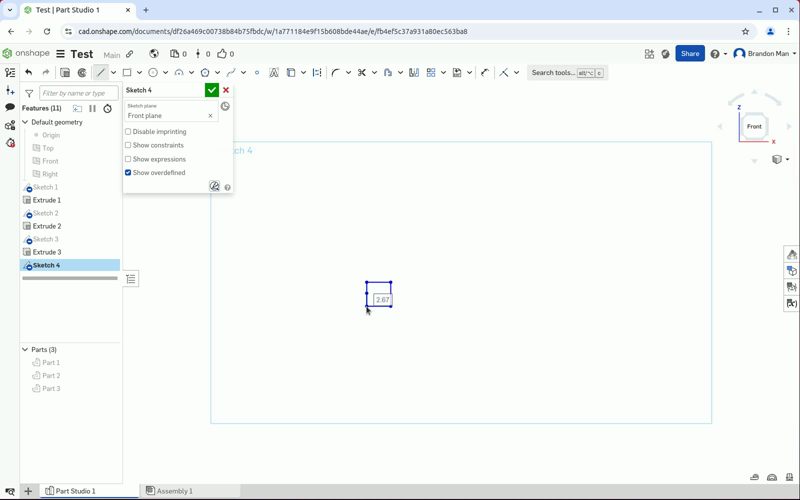
mouse_move(384, 298)
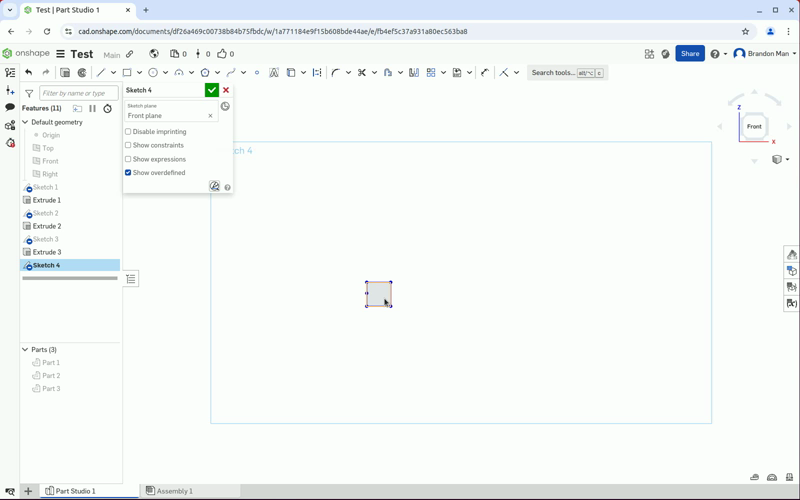
scroll(6)
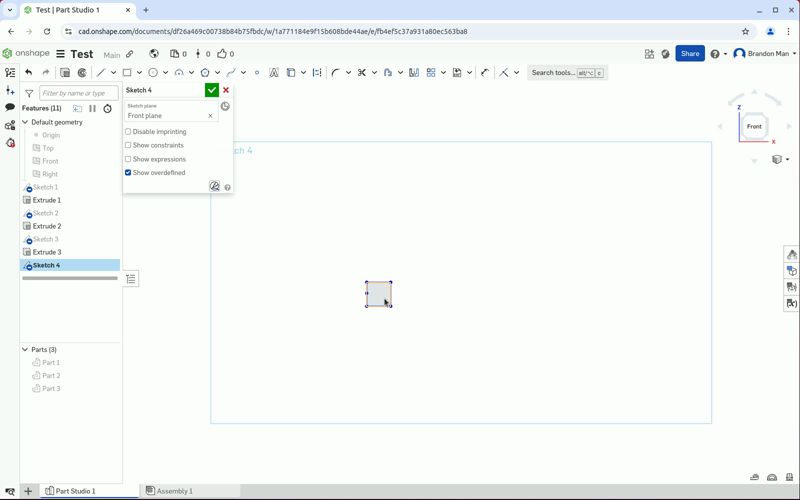
scroll(6)
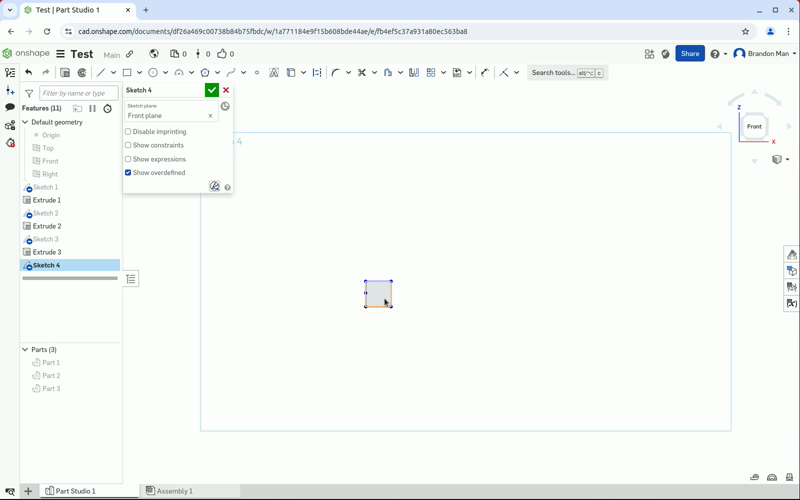
scroll(6)
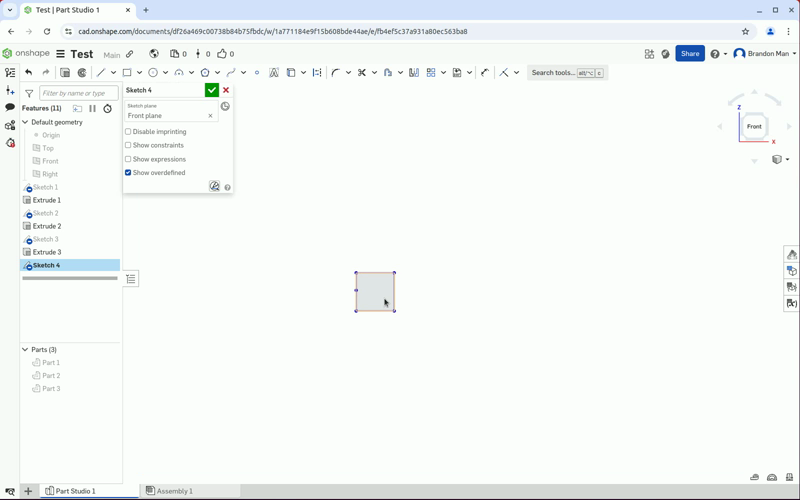
scroll(6)
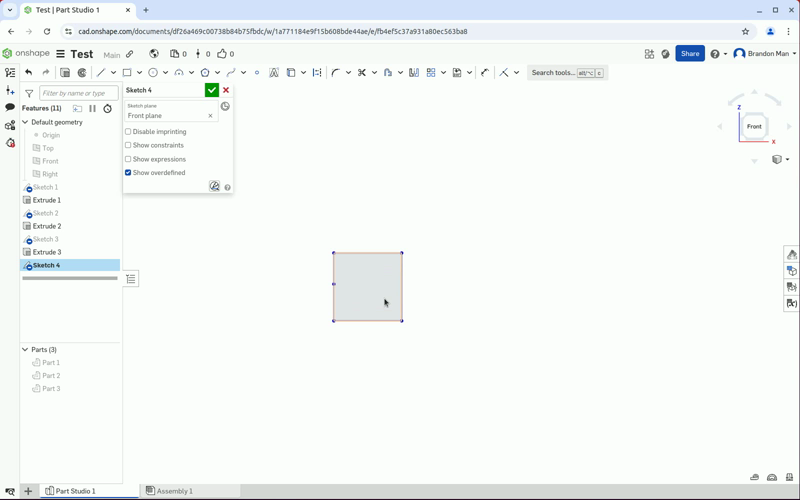
scroll(6)
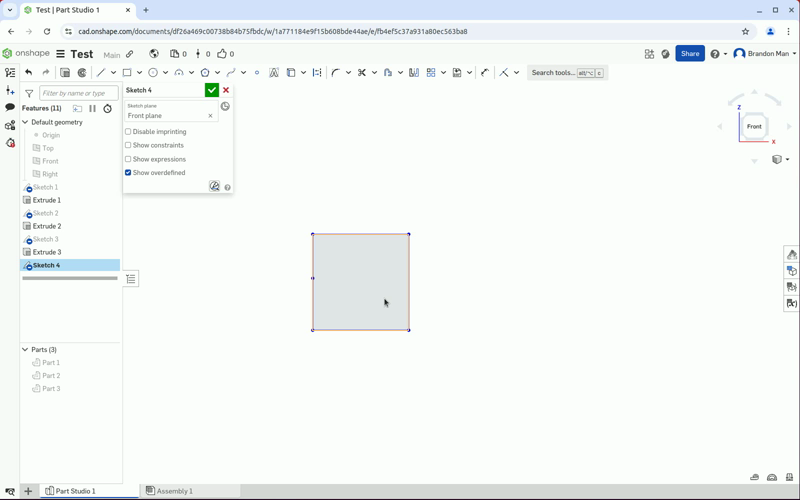
scroll(6)
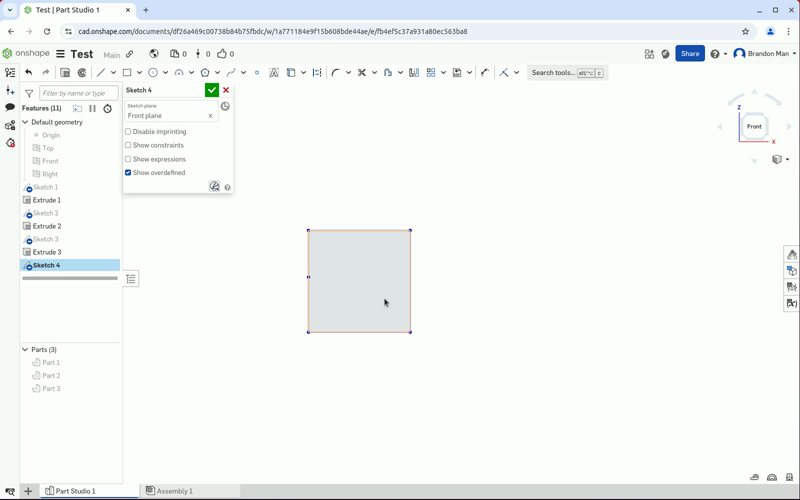
scroll(6)
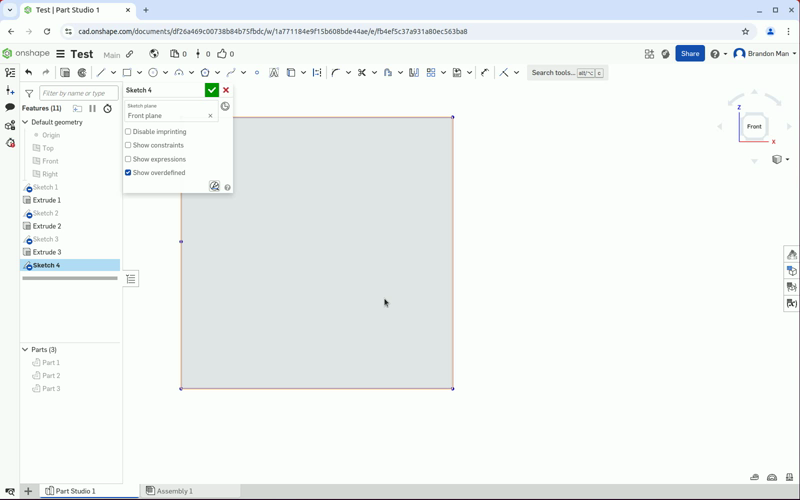
click(384, 298)
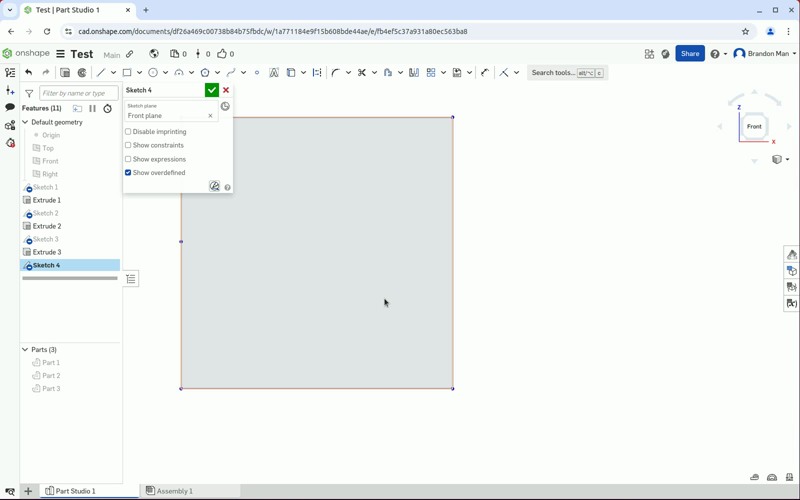
scroll(-6)
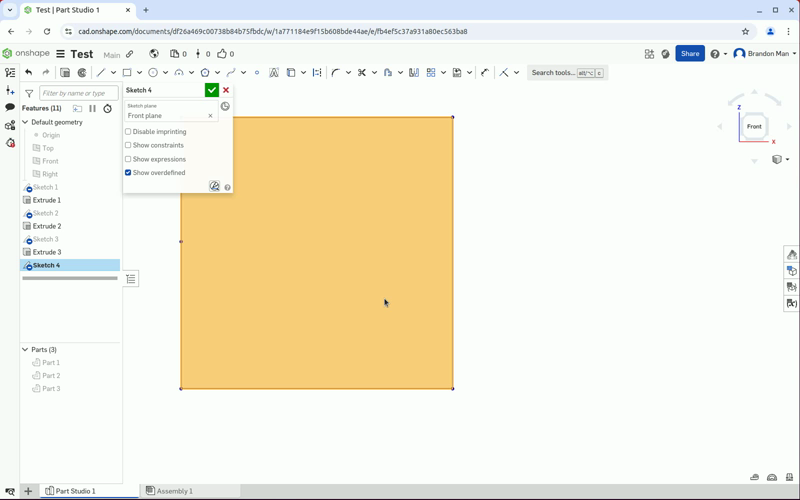
scroll(-6)
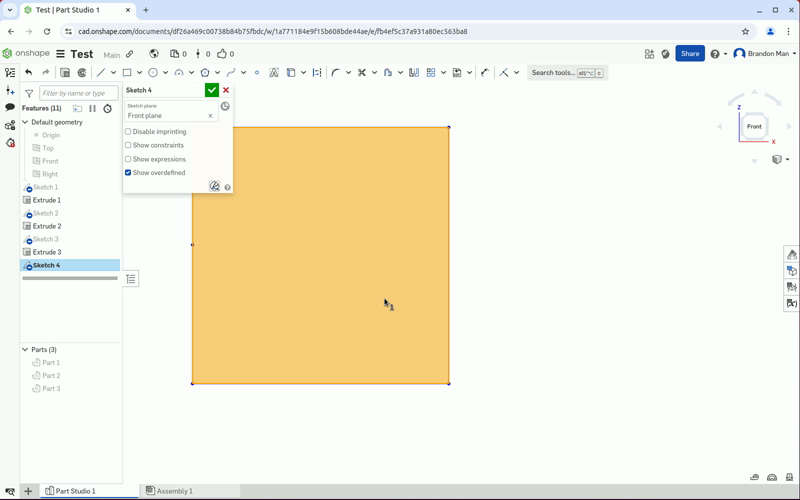
scroll(-6)
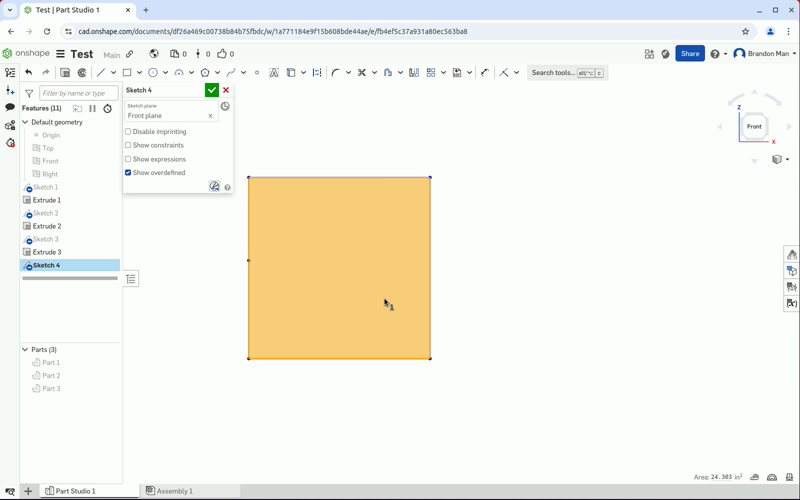
scroll(-6)
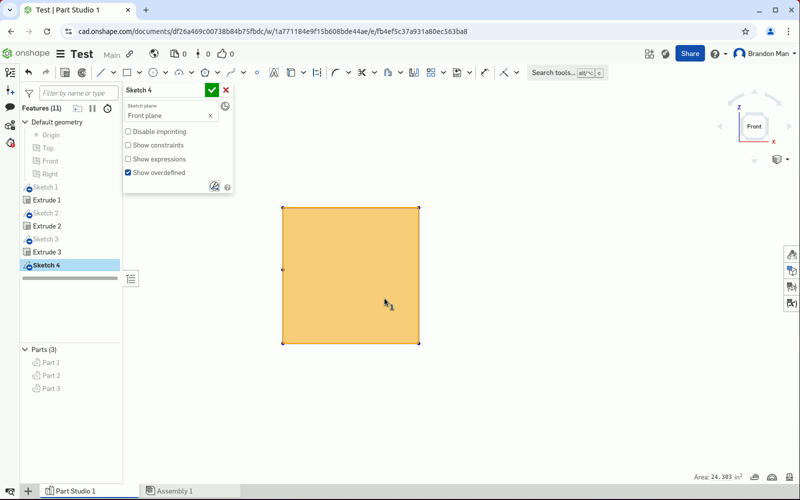
scroll(-6)
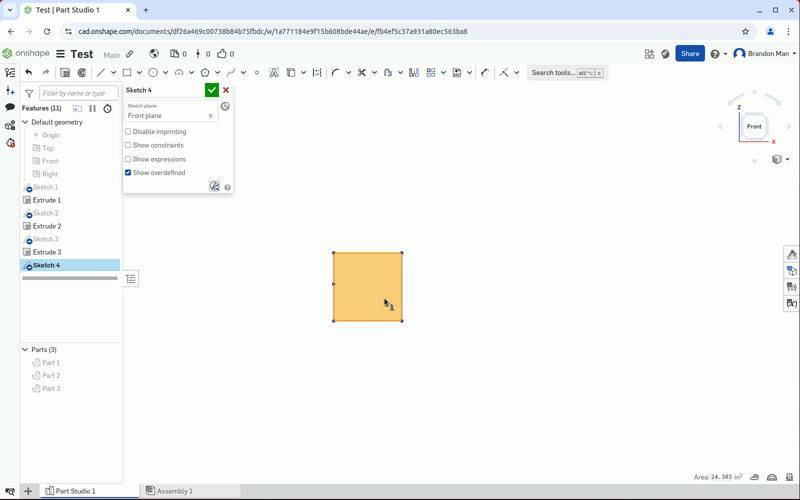
scroll(-6)
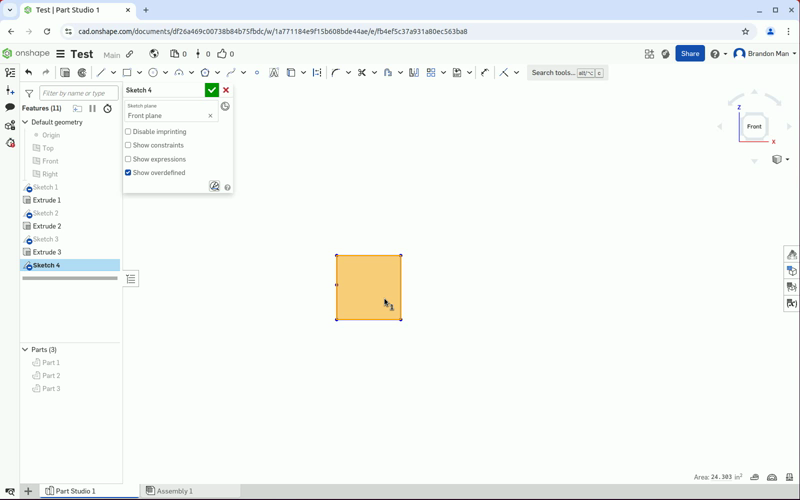
scroll(-6)
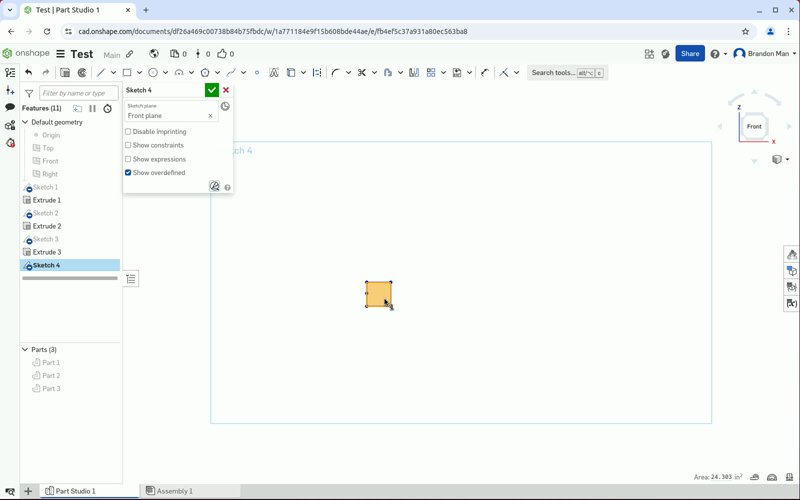
mouse_move(73, 352)
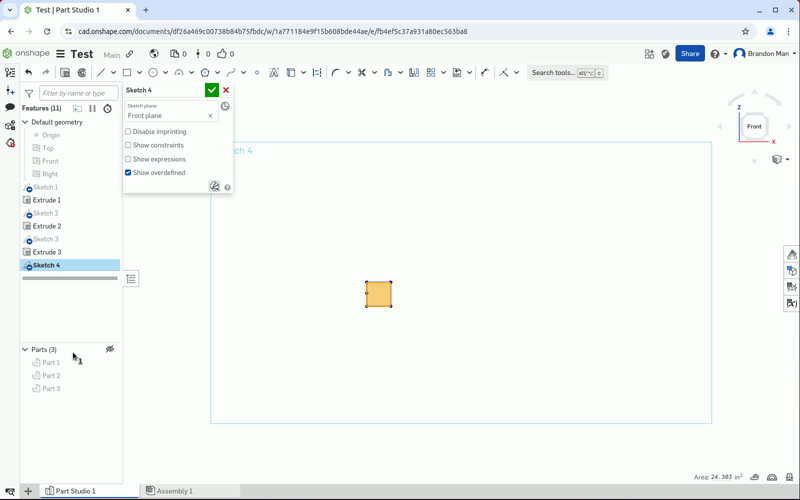
key(shift+y)
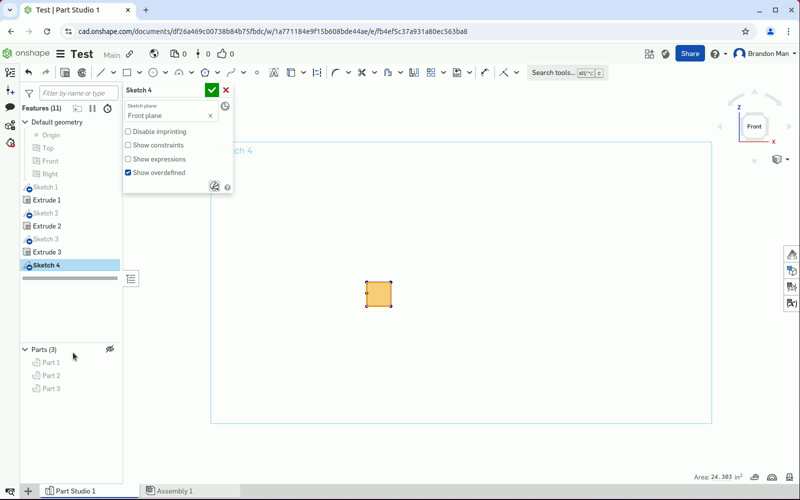
key(shift+e)
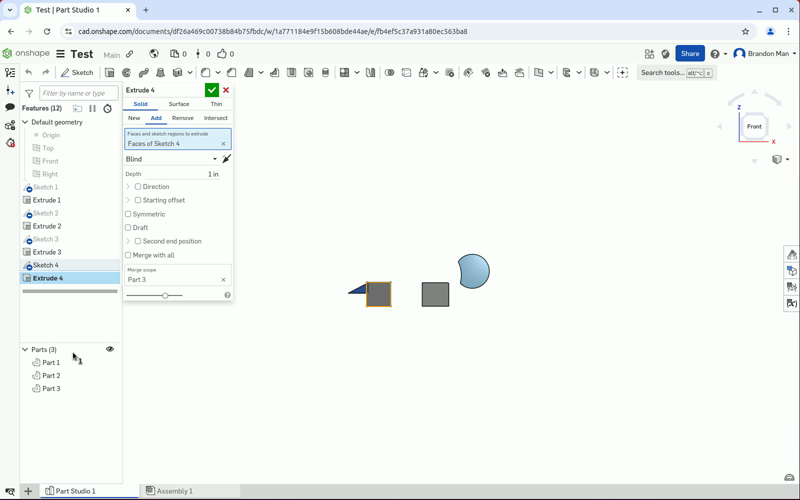
mouse_move(143, 106)
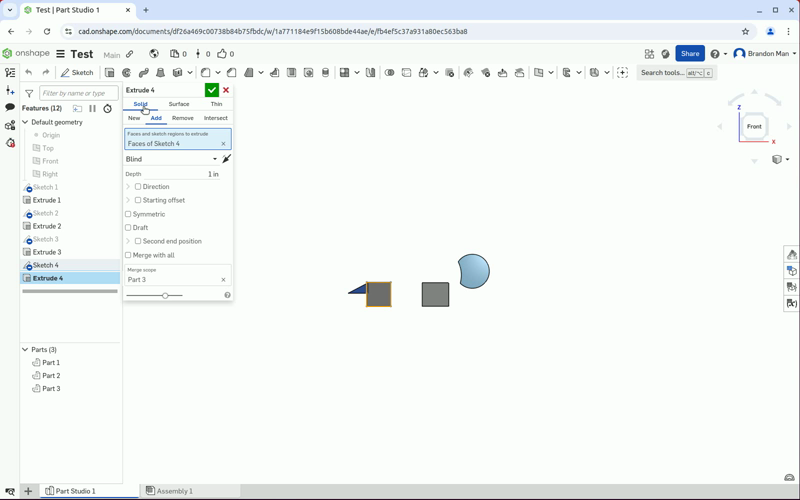
click(143, 106)
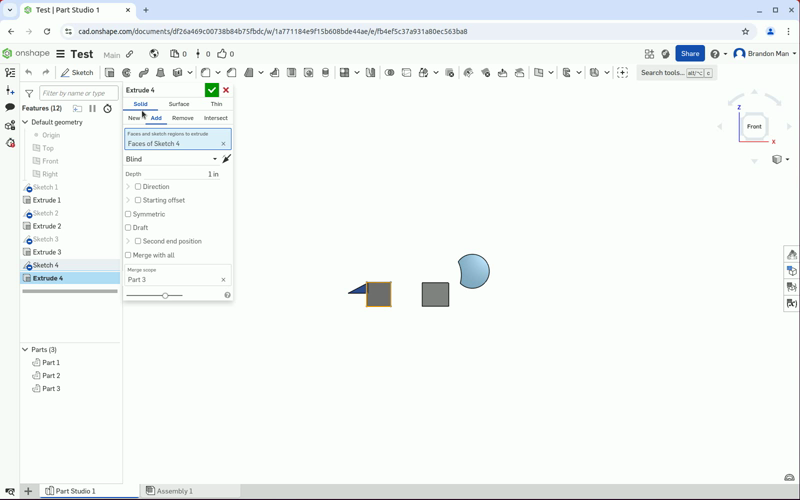
mouse_move(137, 120)
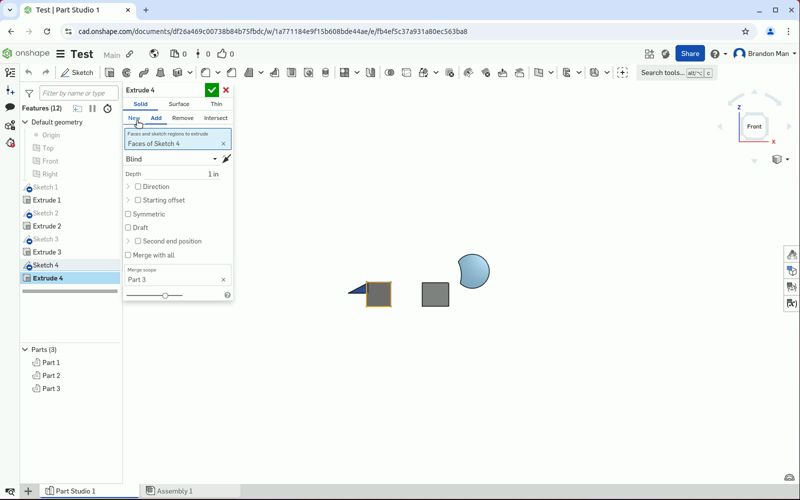
click(137, 120)
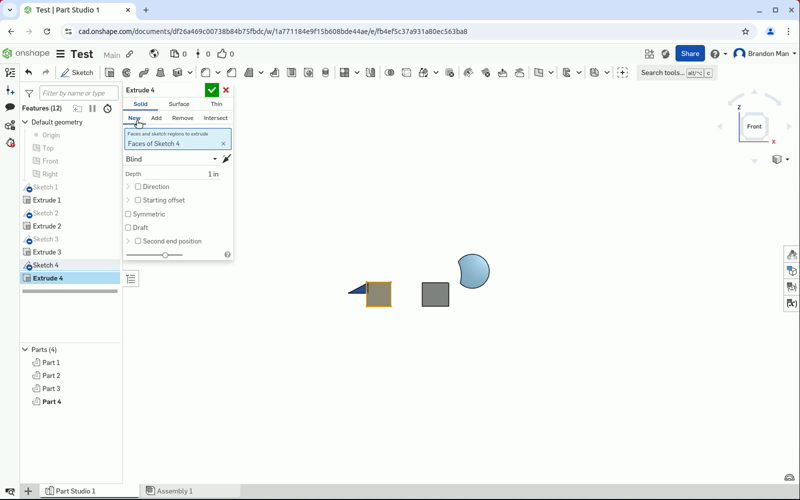
key(tab, 4)
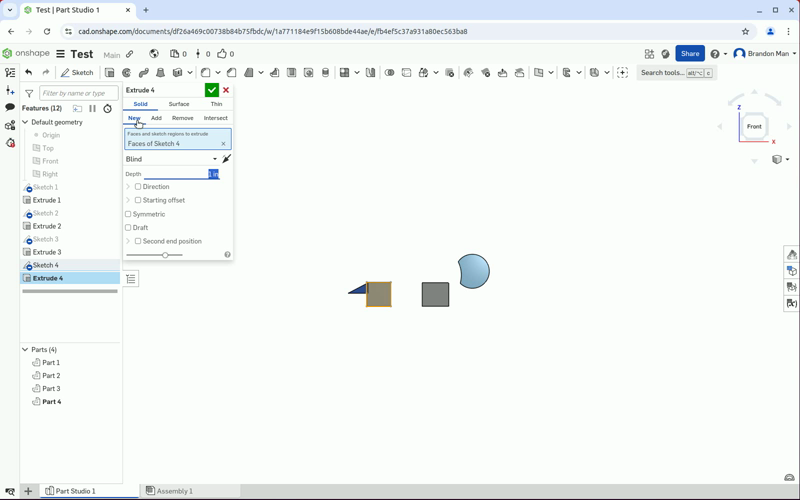
text(15.646)
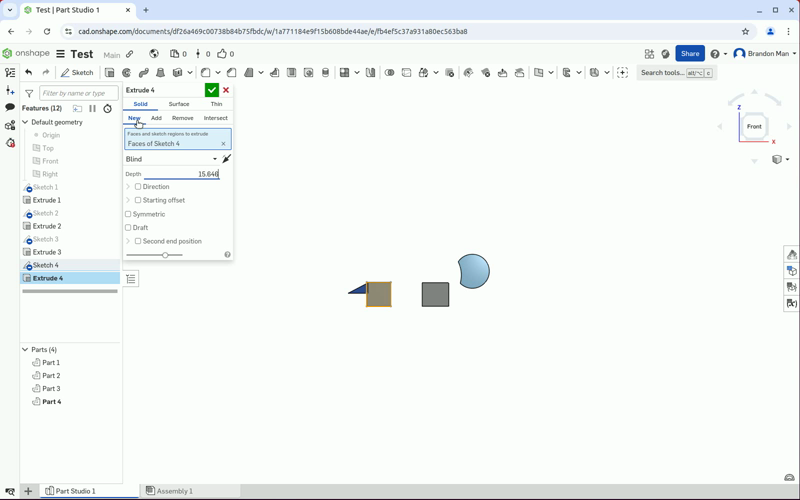
key(enter)
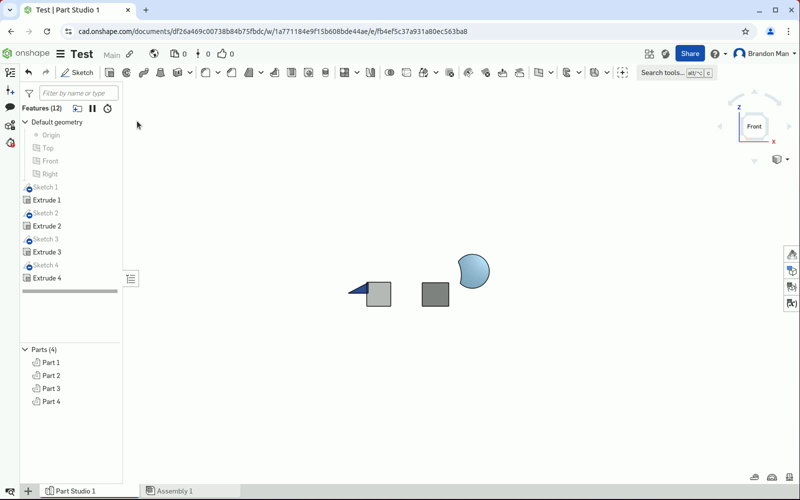
key(shift+h)
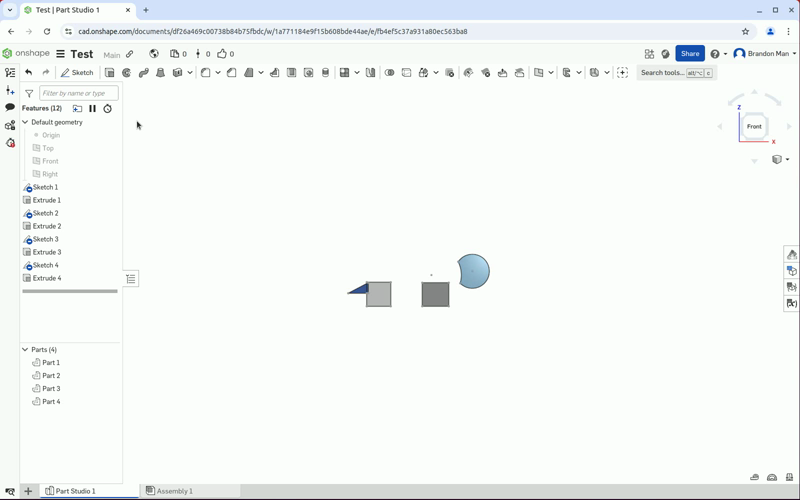
key(shift+h)
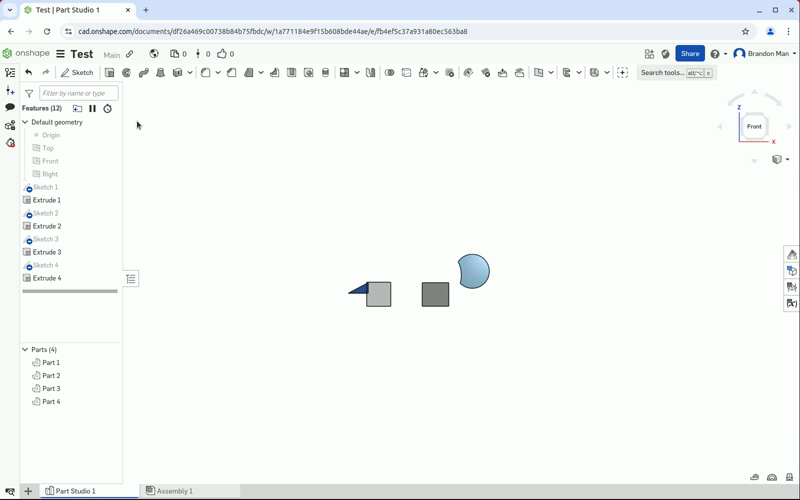
mouse_move(73, 189)
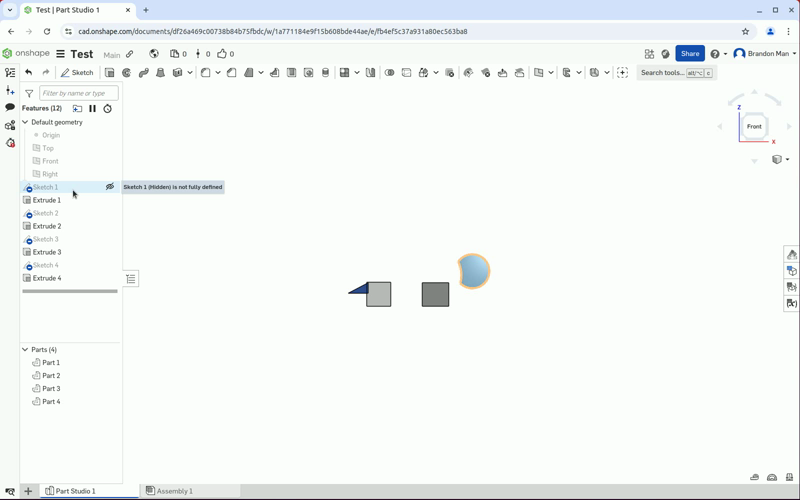
click(73, 189)
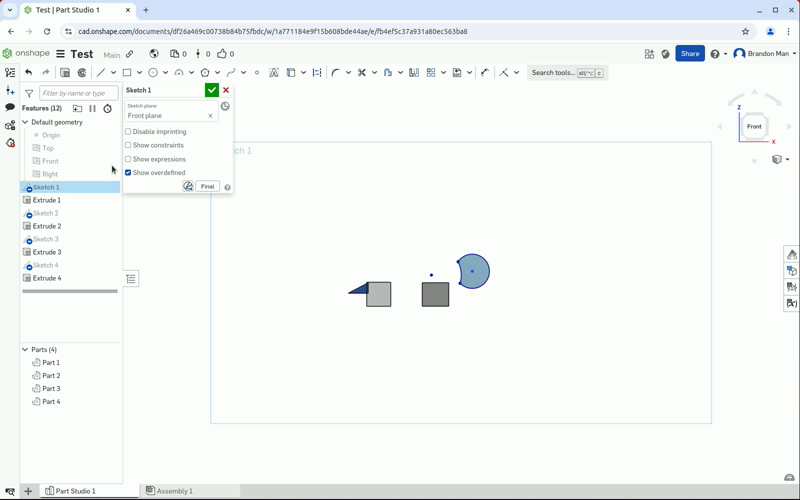
mouse_move(229, 92)
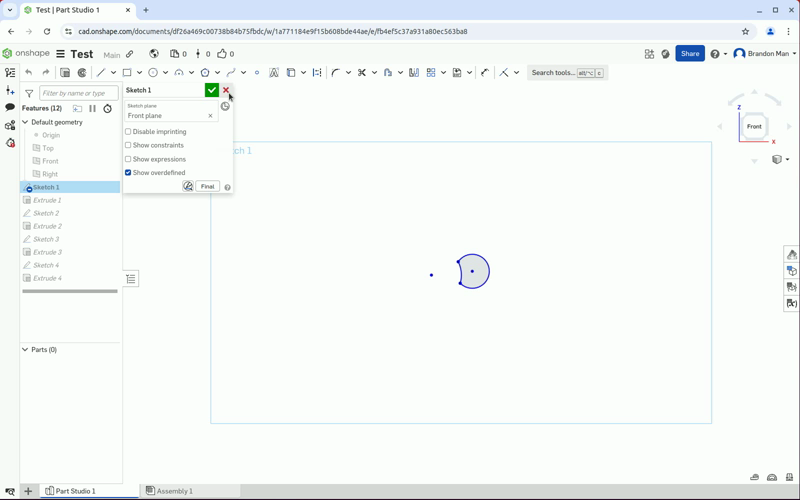
click(229, 92)
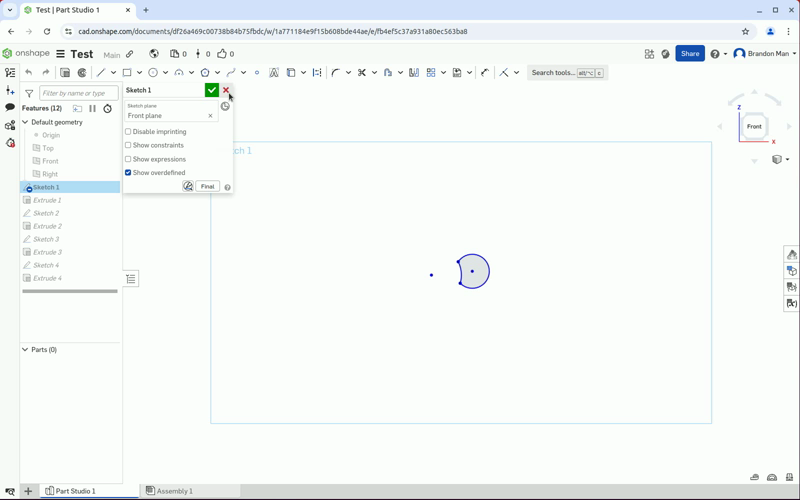
key(shift+s)
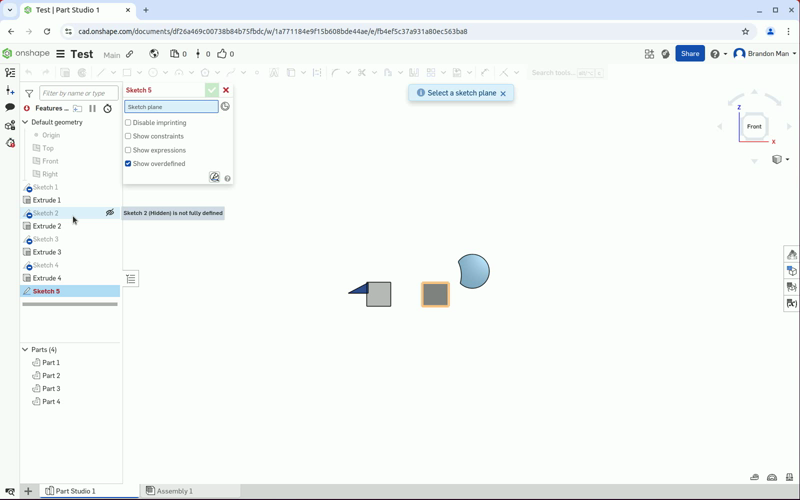
scroll(3)
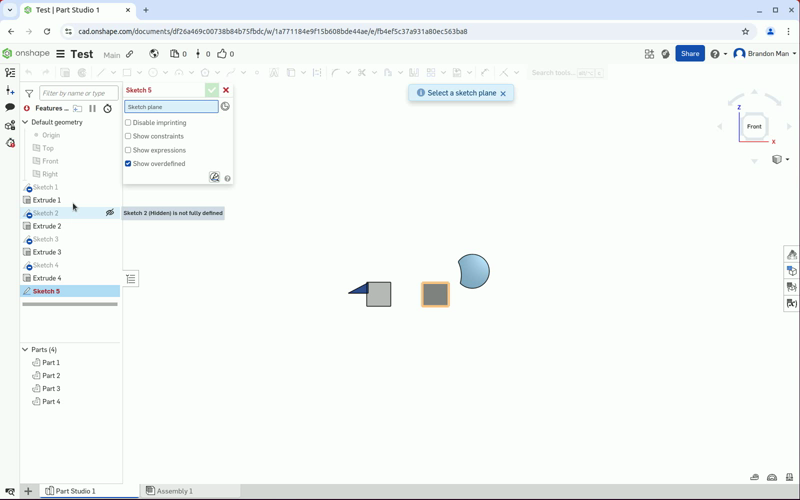
mouse_move(73, 163)
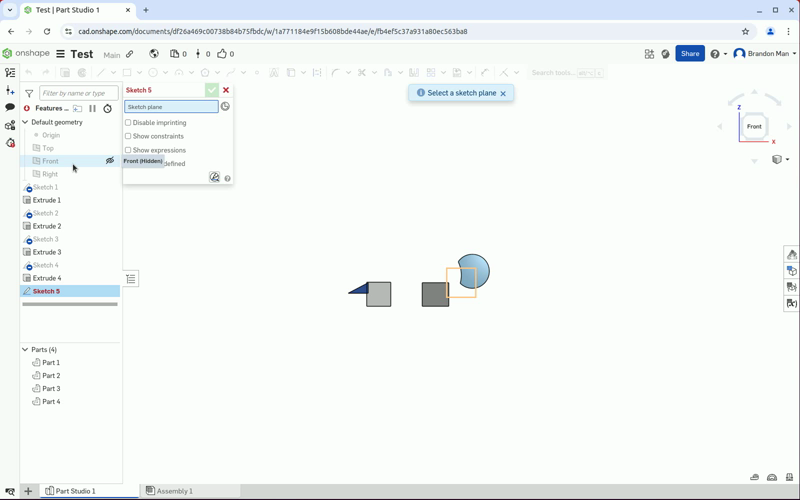
click(73, 163)
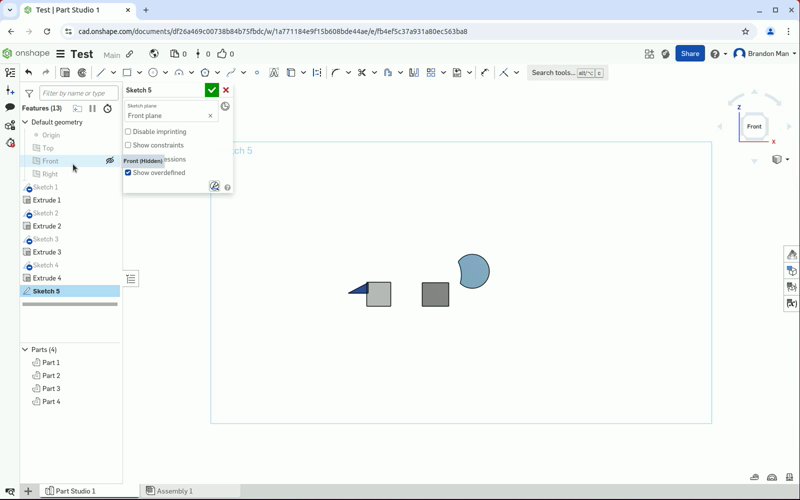
mouse_move(73, 352)
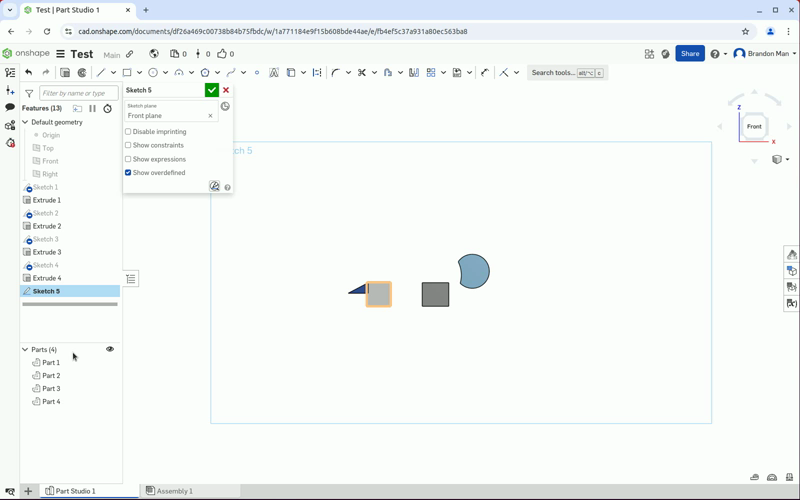
key(y)
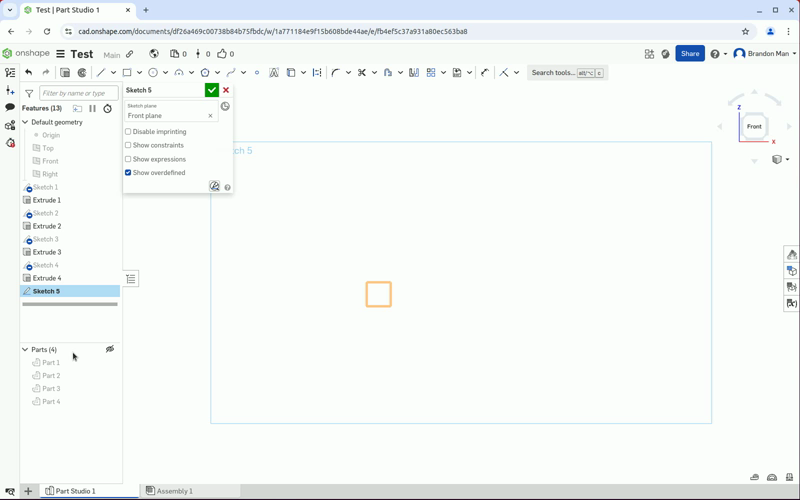
key(l)
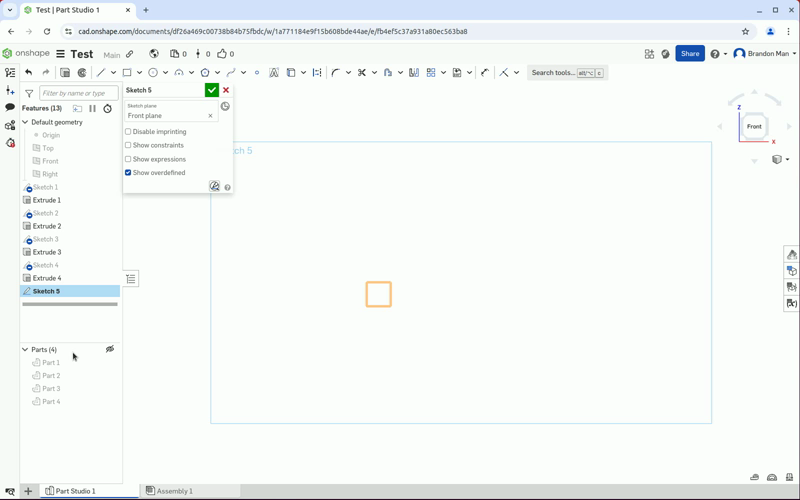
key_down(shift)
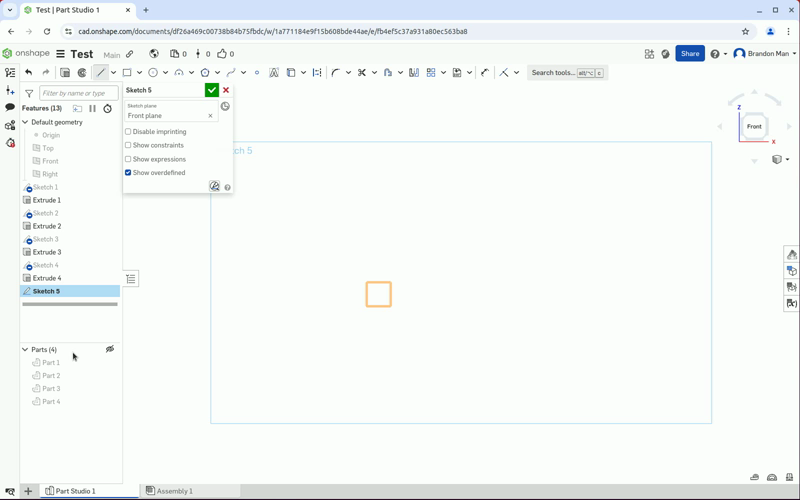
mouse_move(366, 282)
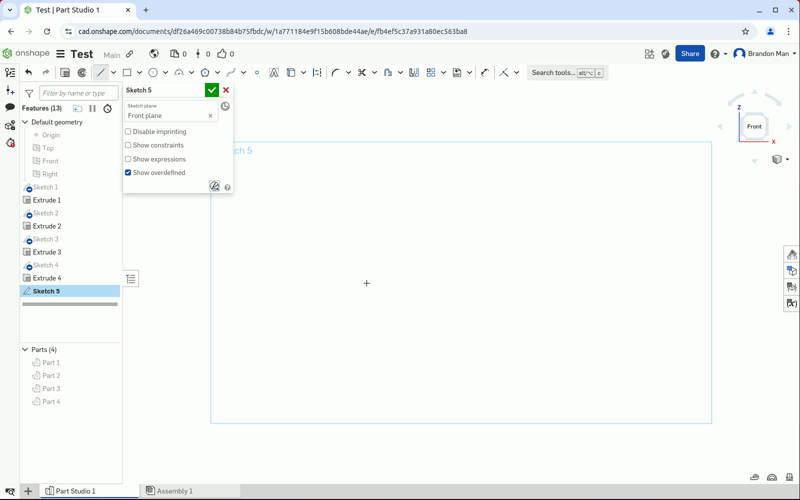
click(366, 282)
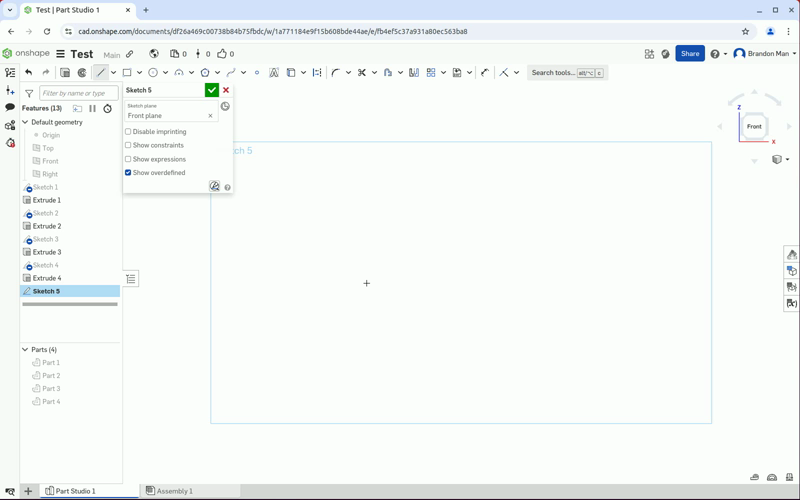
key_up(shift)
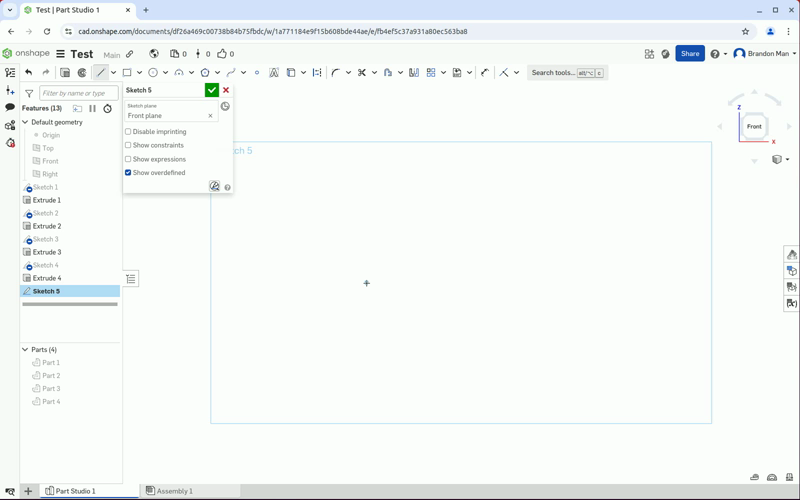
key_down(shift)
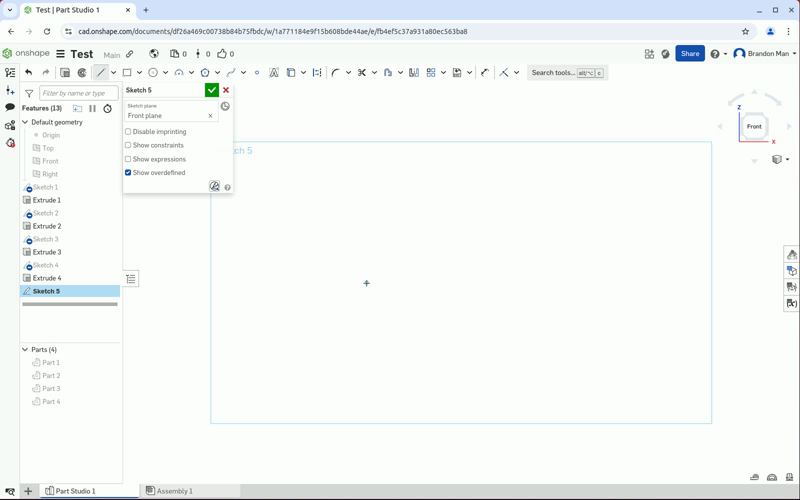
mouse_move(396, 282)
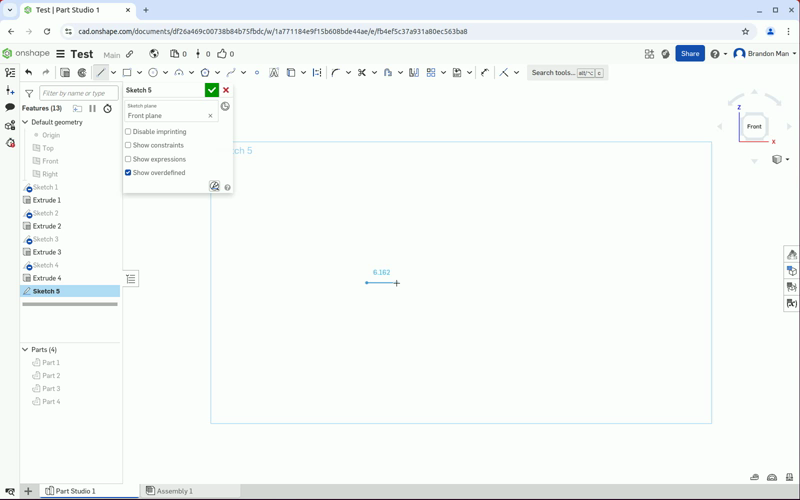
mouse_move(389, 282)
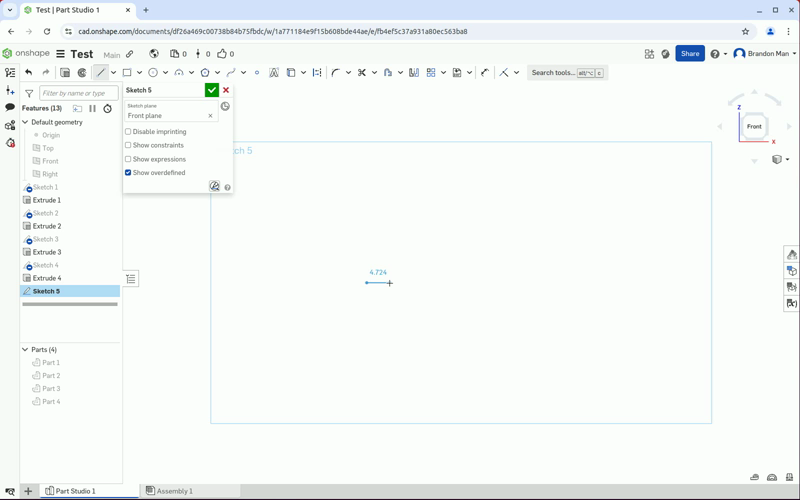
click(389, 282)
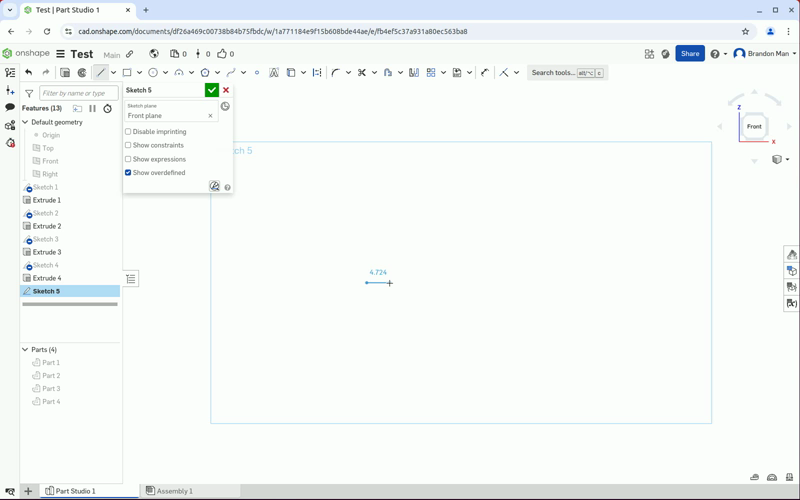
key_up(shift)
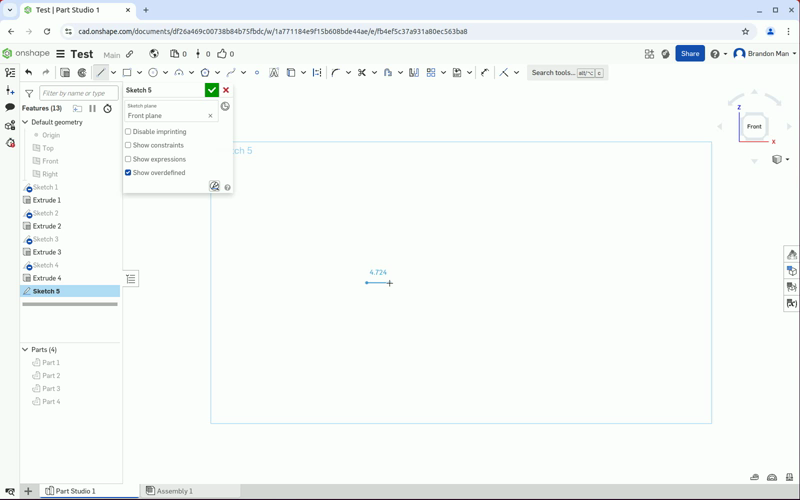
key_down(shift)
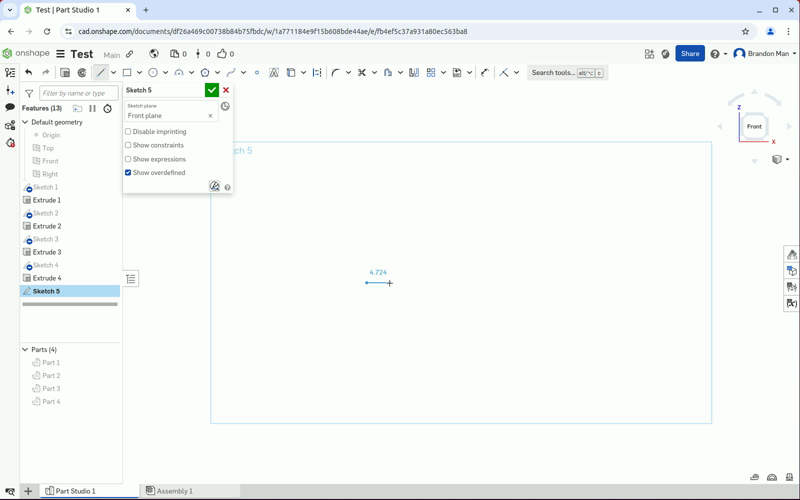
mouse_move(419, 282)
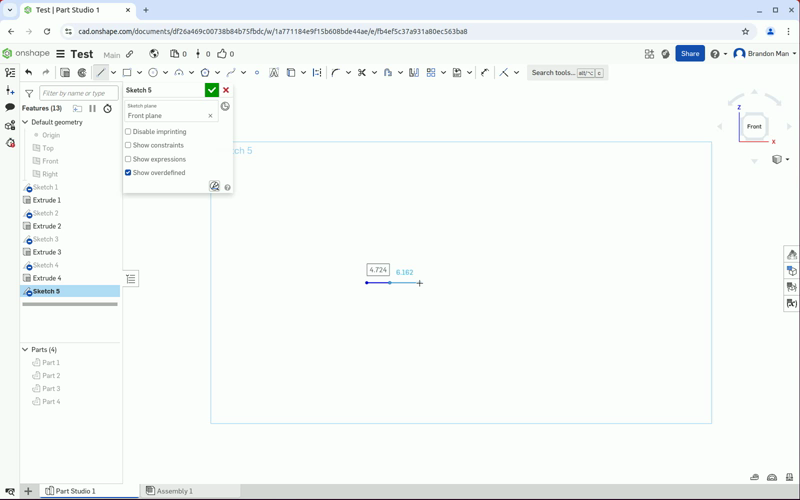
mouse_move(421, 282)
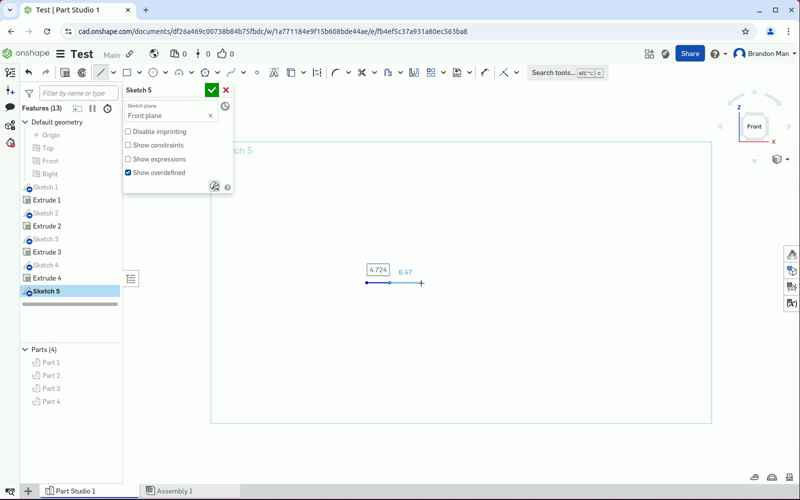
click(421, 282)
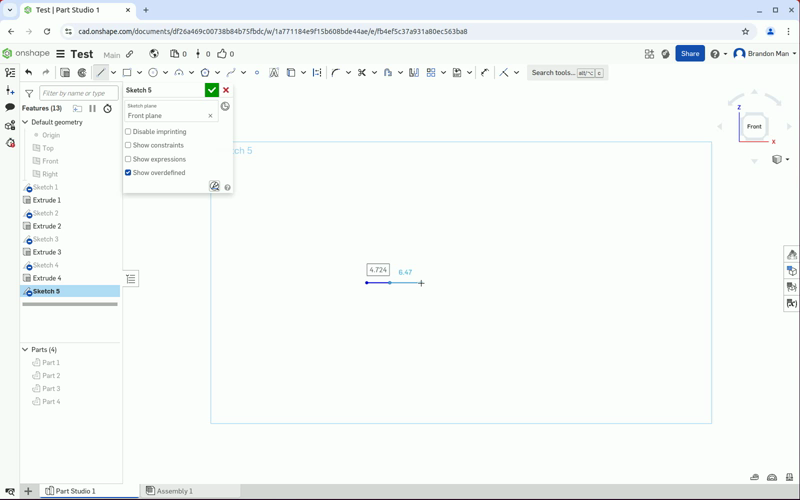
key_up(shift)
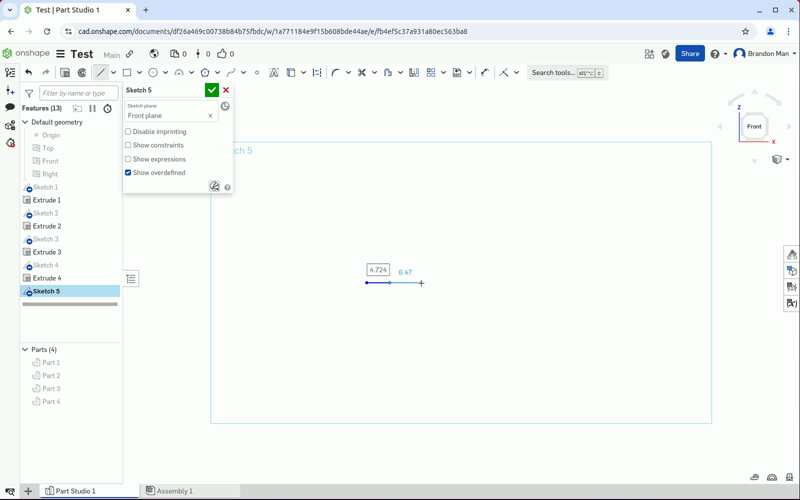
key_down(shift)
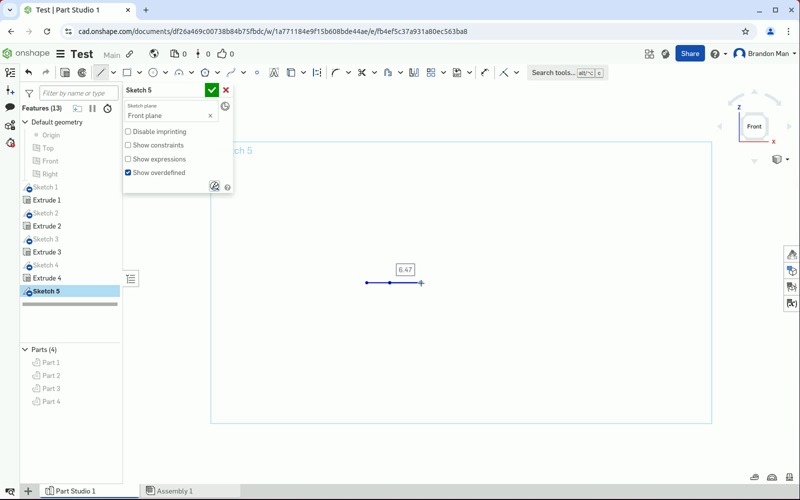
mouse_move(451, 282)
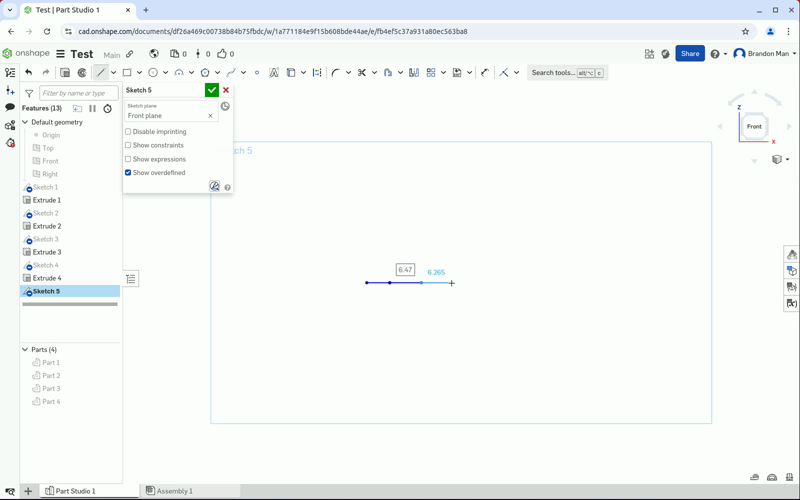
mouse_move(447, 282)
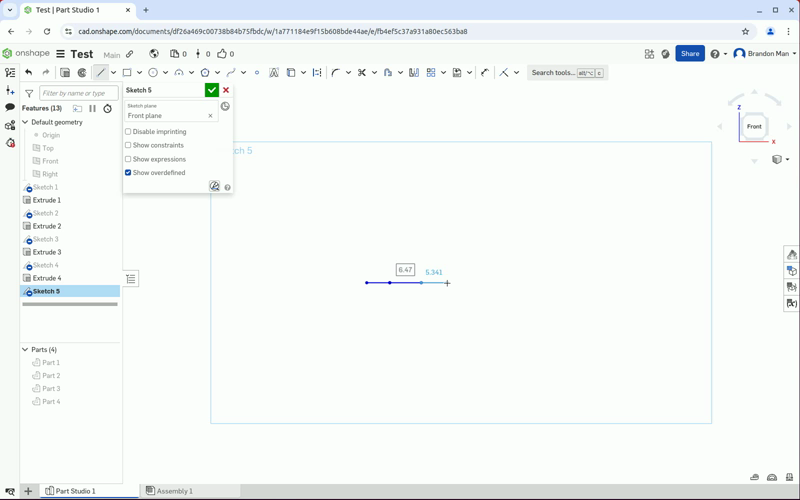
click(447, 282)
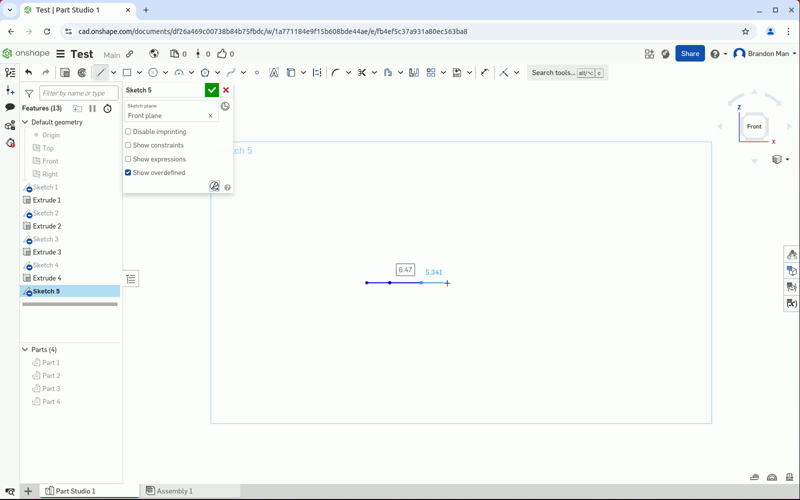
key_up(shift)
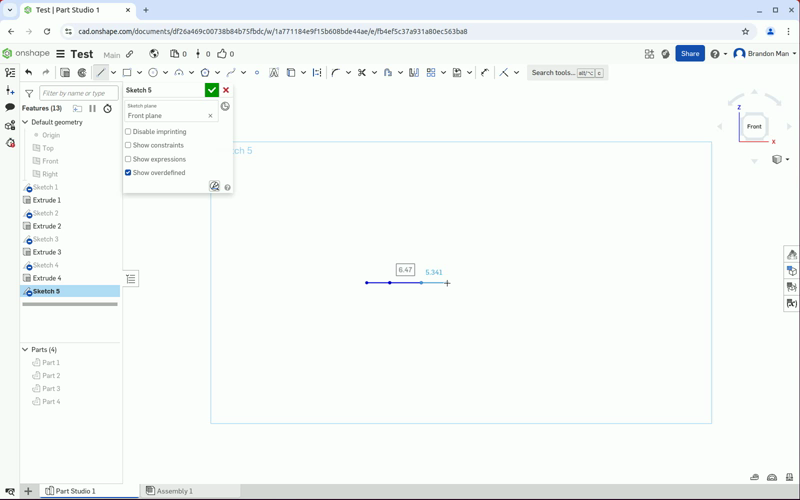
key_down(shift)
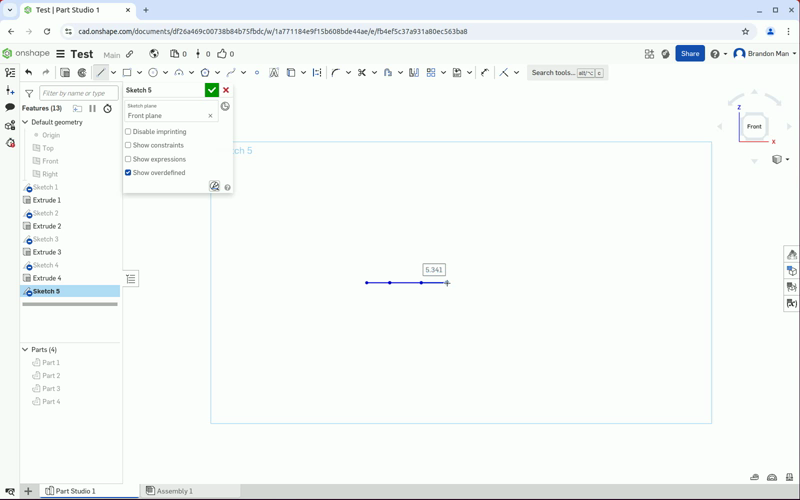
mouse_move(477, 282)
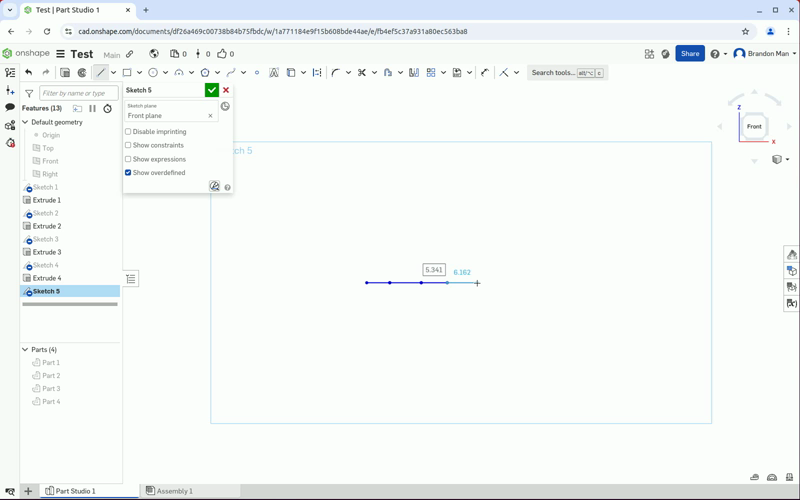
mouse_move(461, 282)
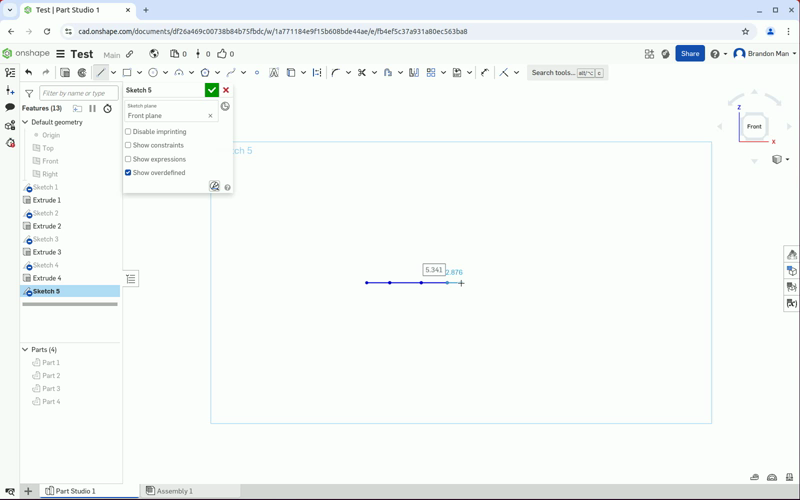
click(461, 282)
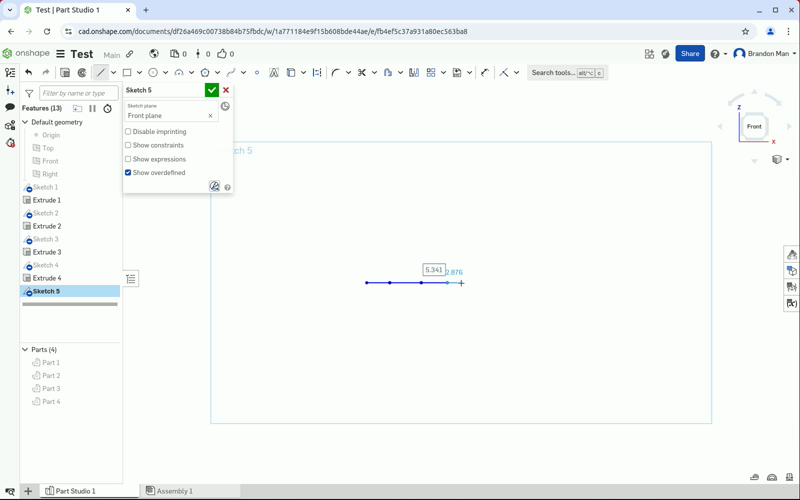
key_up(shift)
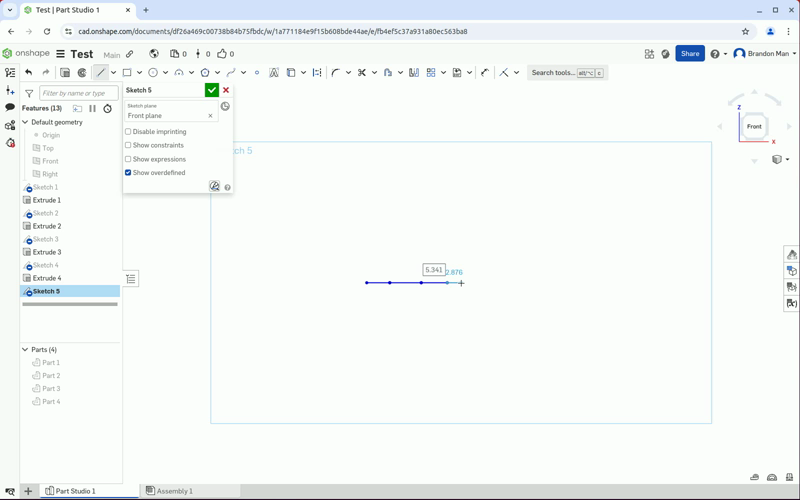
key(esc)
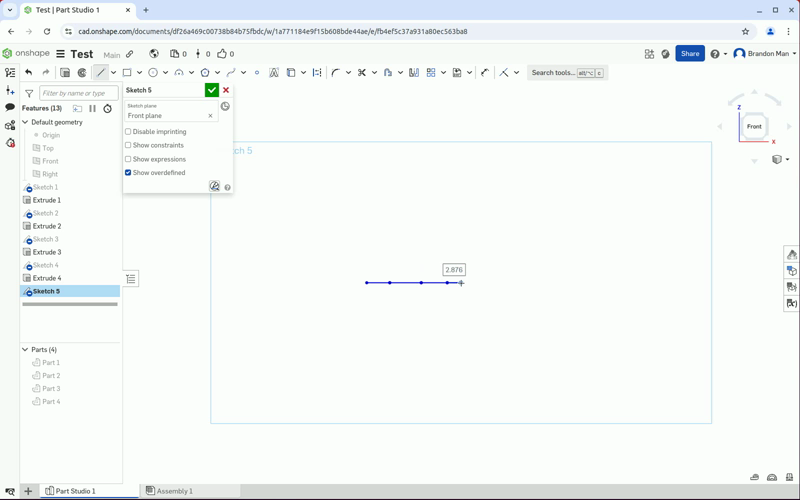
key(a)
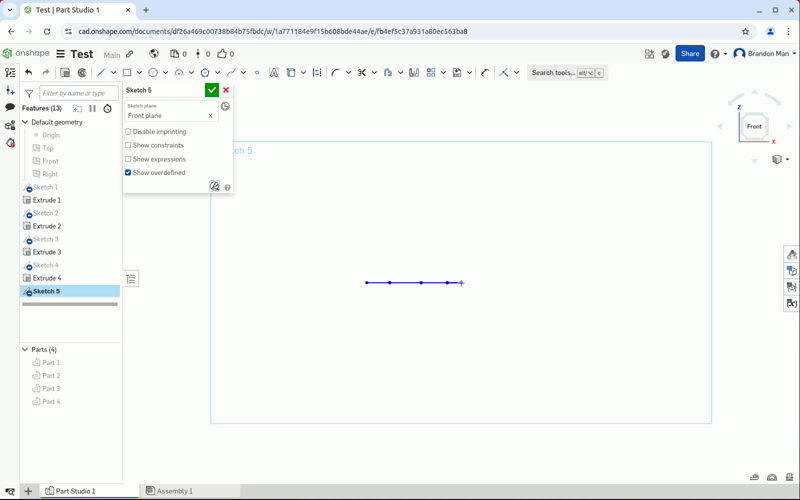
mouse_move(461, 282)
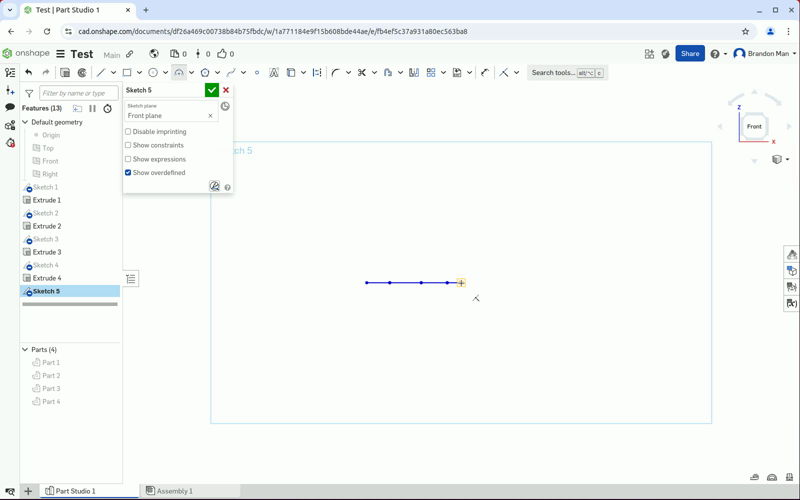
click(461, 282)
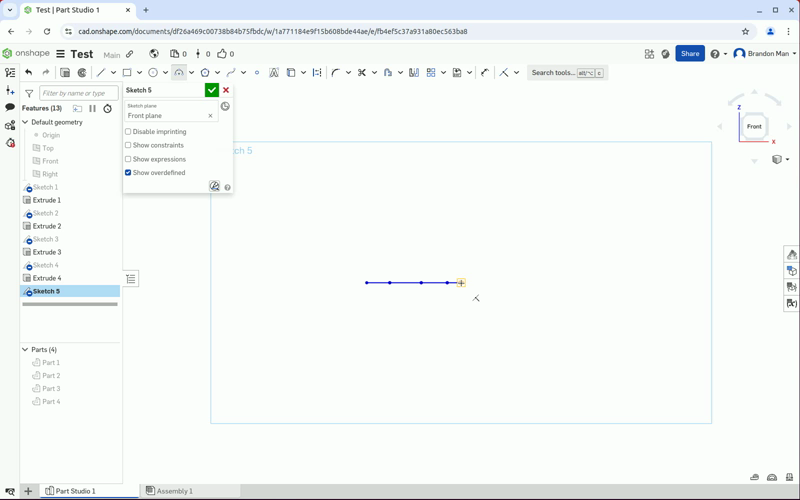
mouse_move(366, 282)
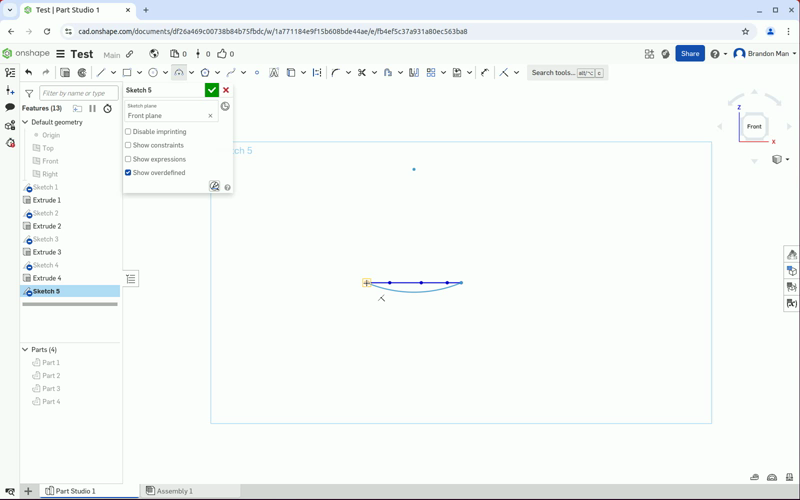
click(366, 282)
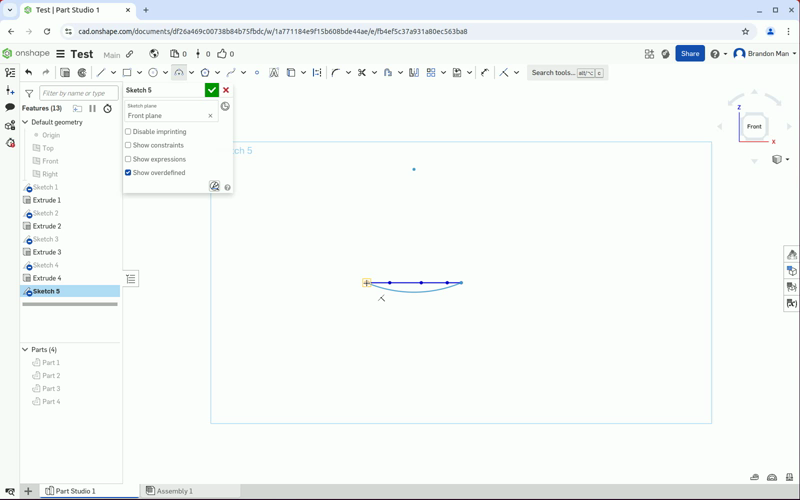
key_down(shift)
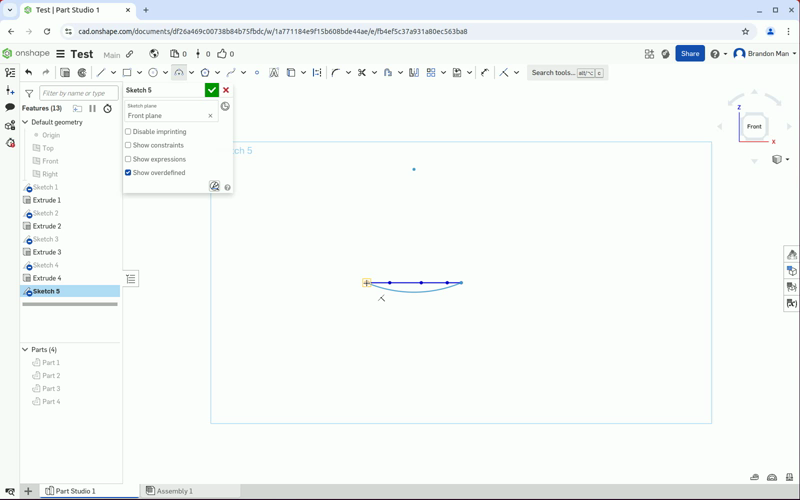
mouse_move(413, 229)
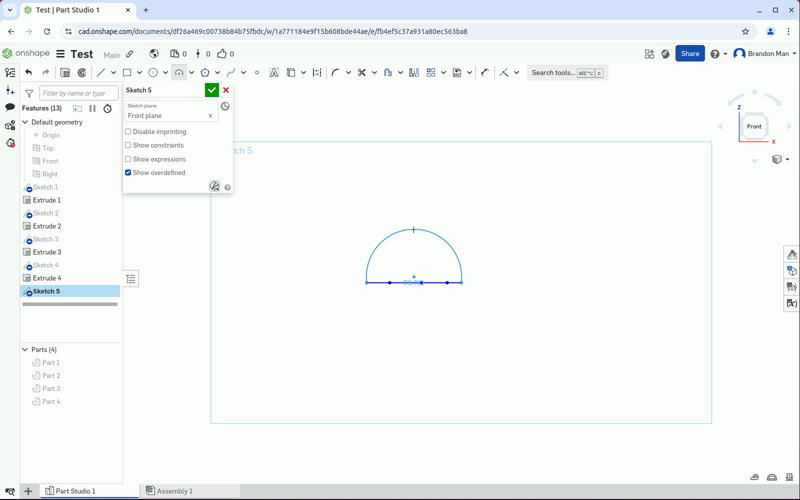
click(413, 229)
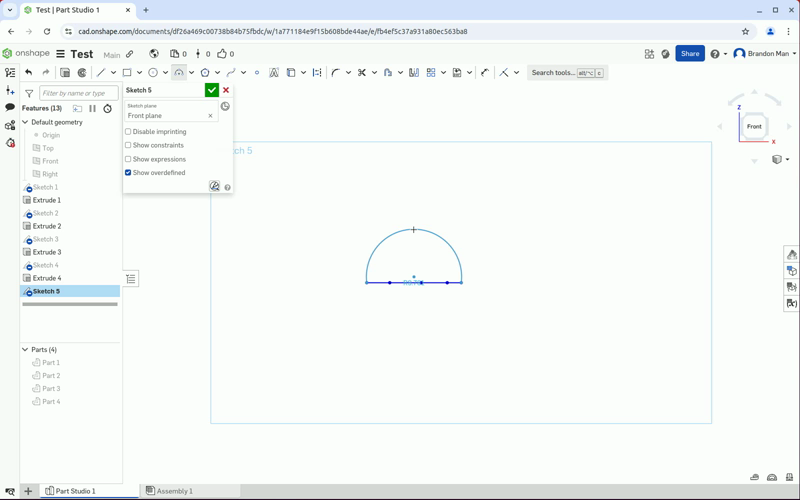
key_up(shift)
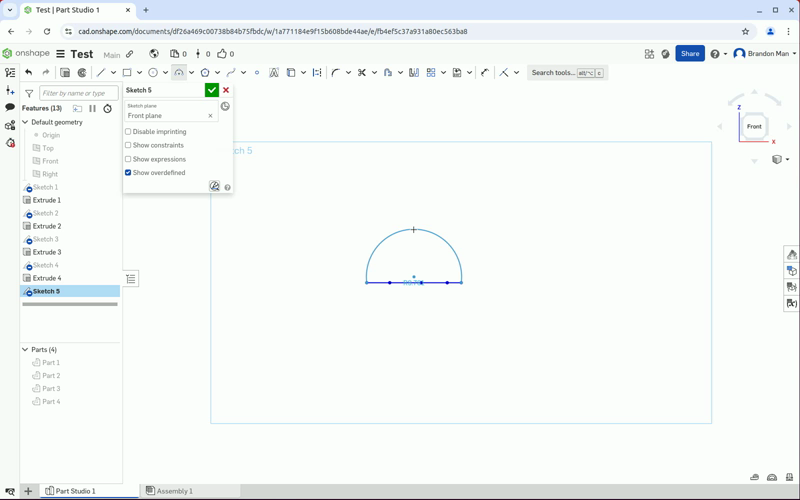
key(esc)
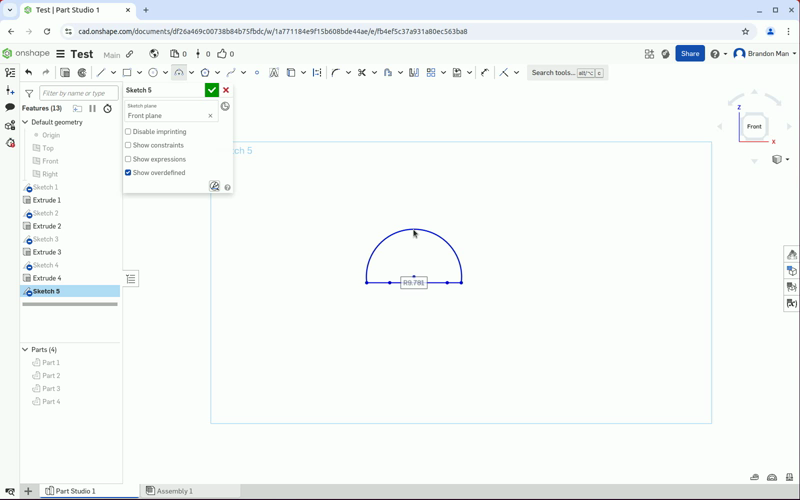
mouse_move(377, 259)
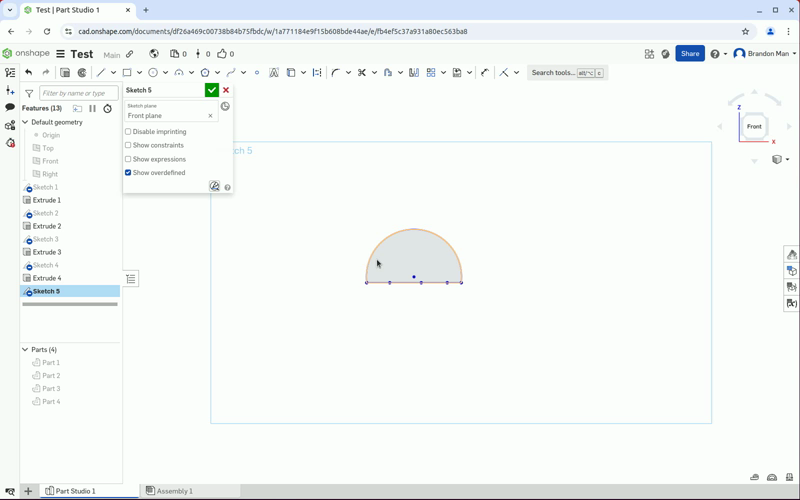
click(377, 259)
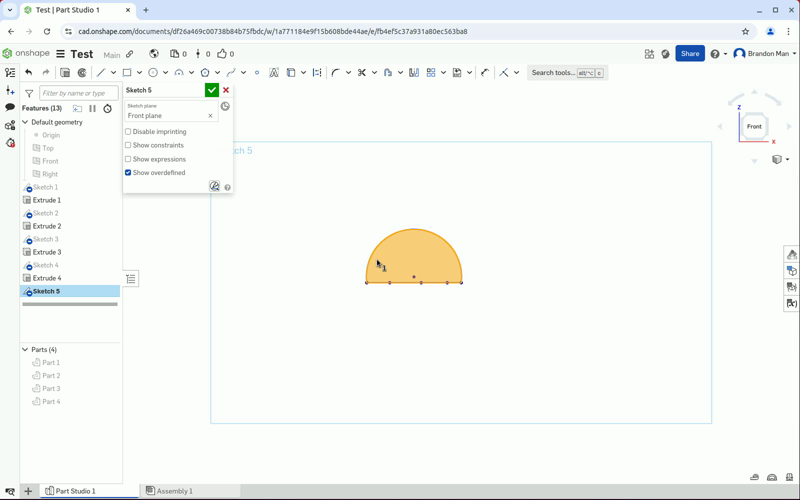
mouse_move(73, 352)
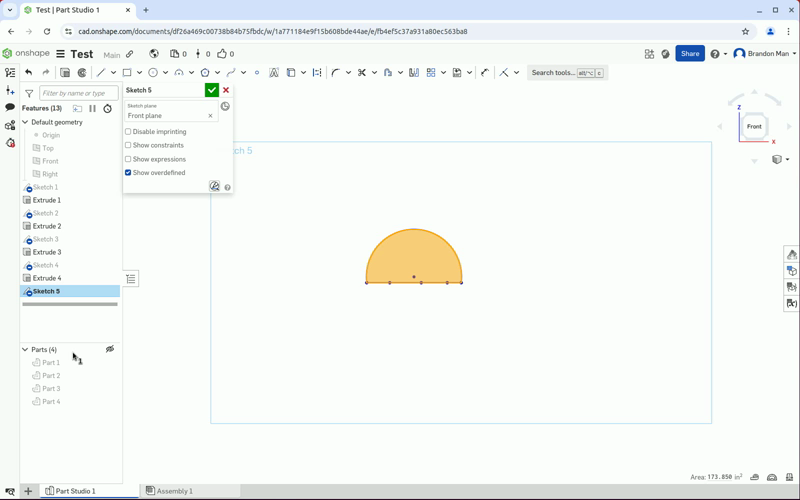
key(shift+y)
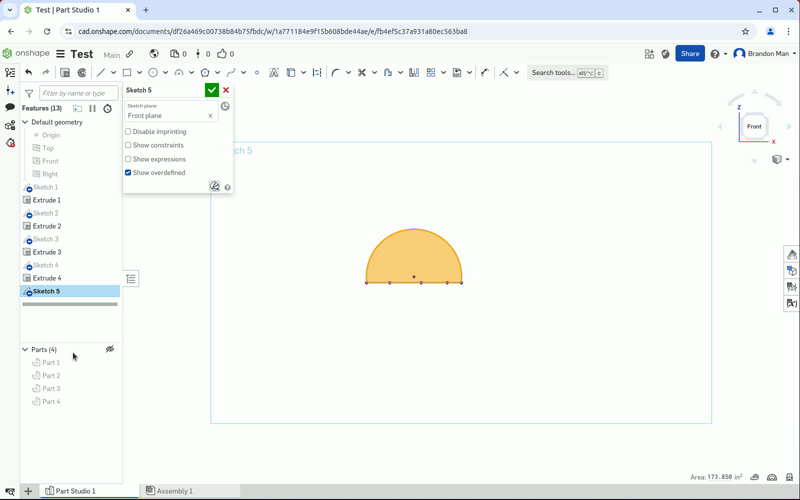
key(shift+e)
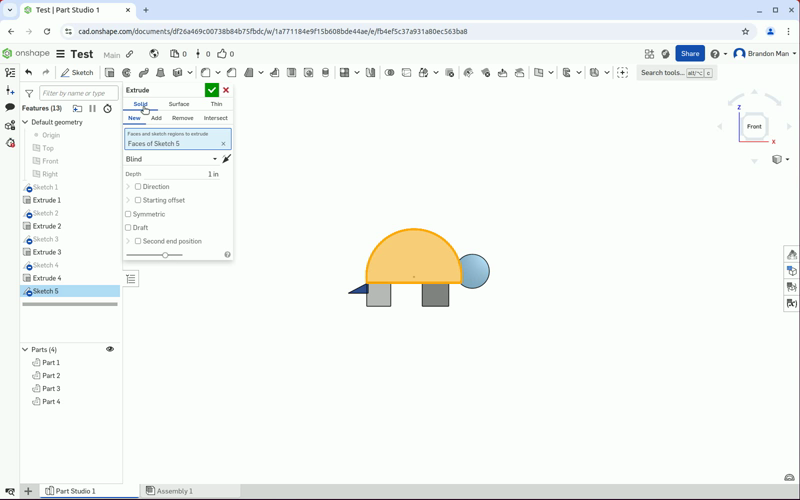
mouse_move(143, 106)
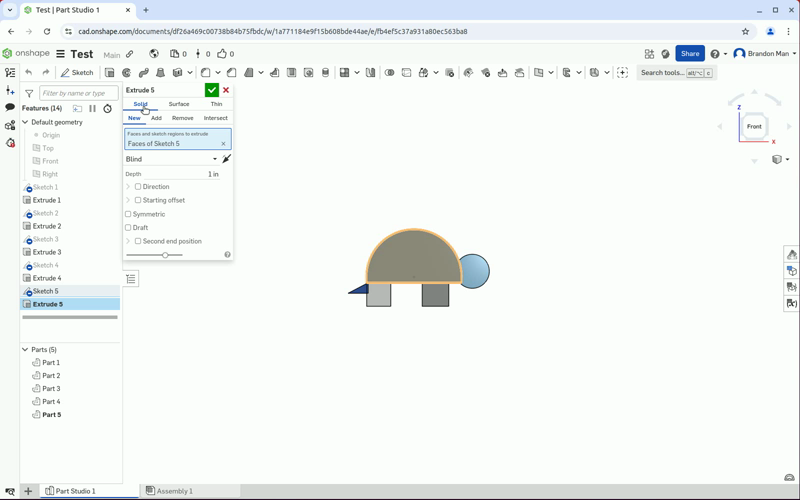
click(143, 106)
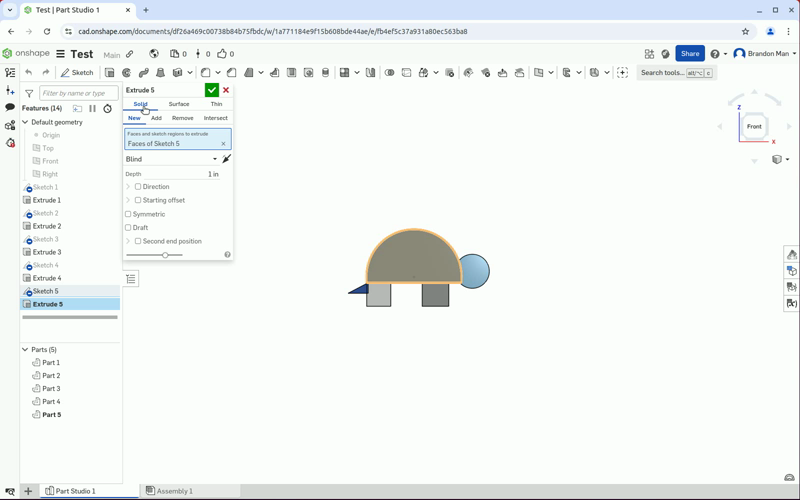
mouse_move(137, 120)
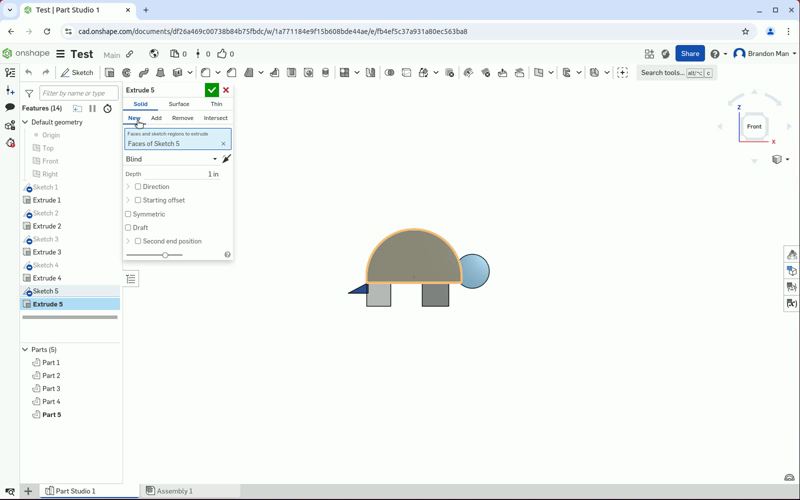
click(137, 120)
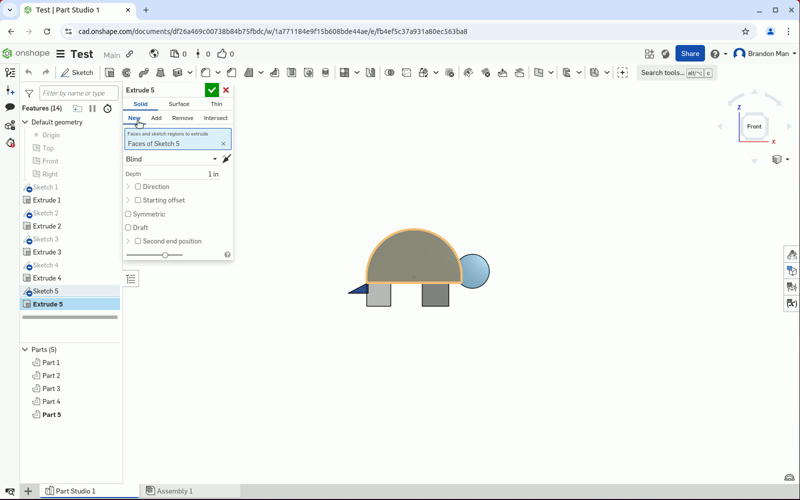
key(tab, 4)
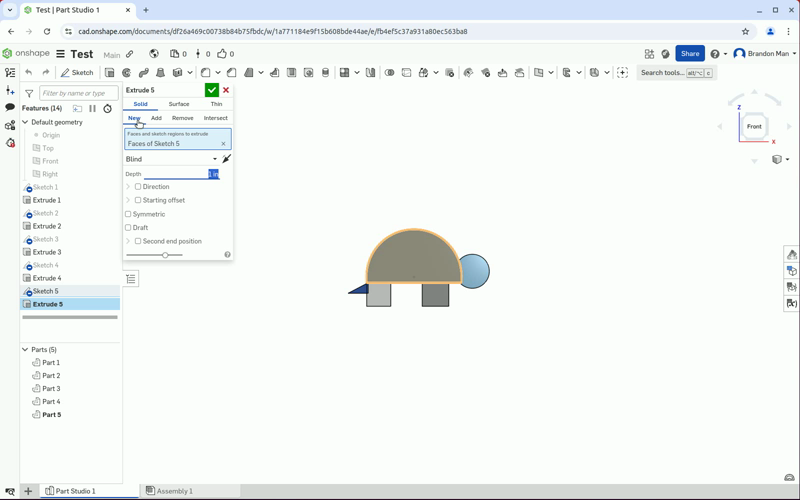
text(15.646)
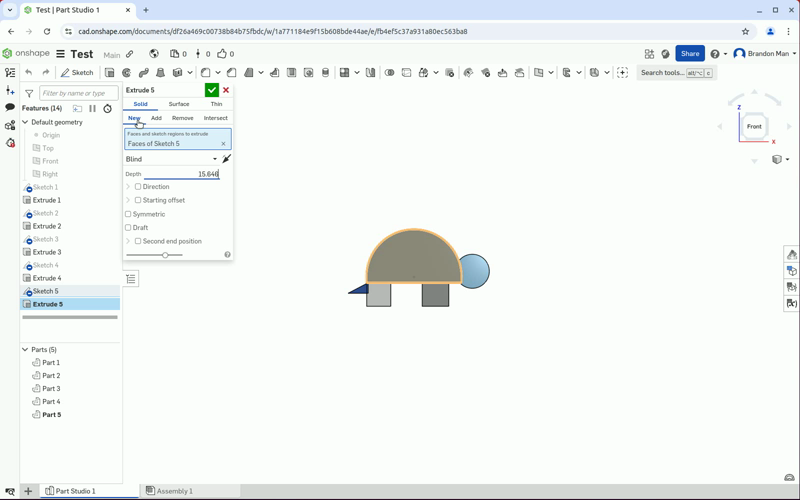
key(enter)
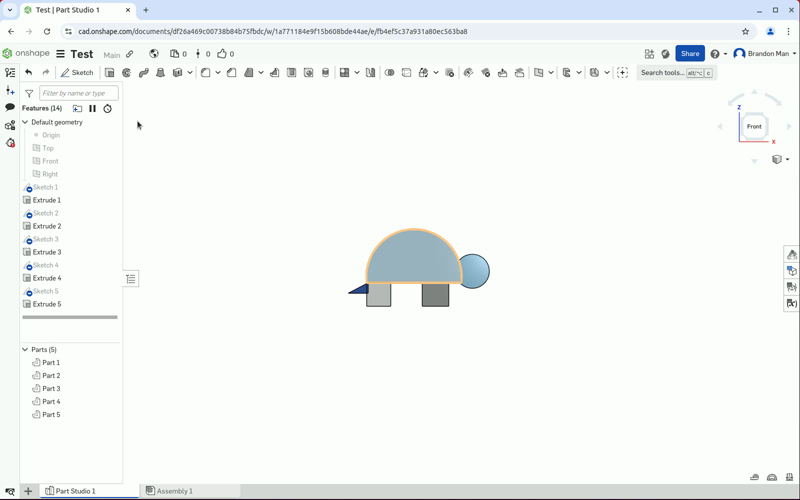
key(shift+h)
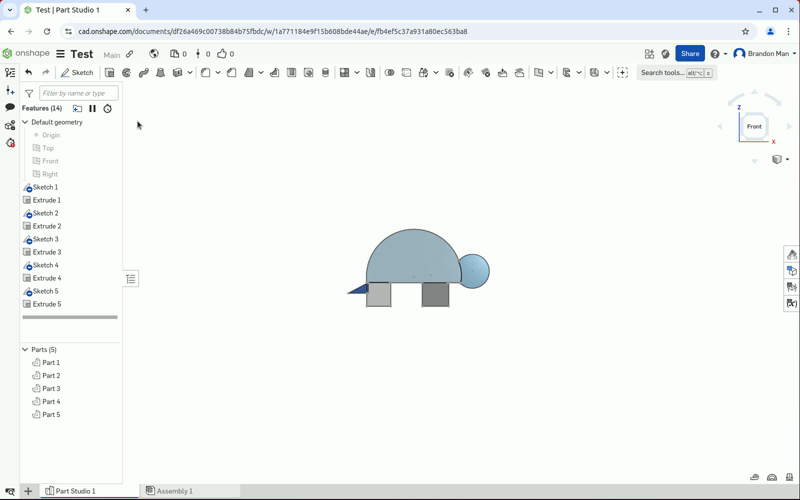
key(shift+h)
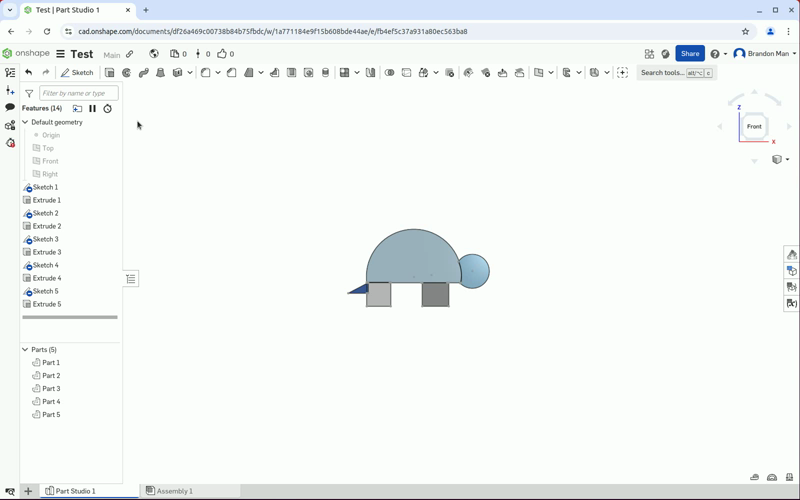
key(shift+7)
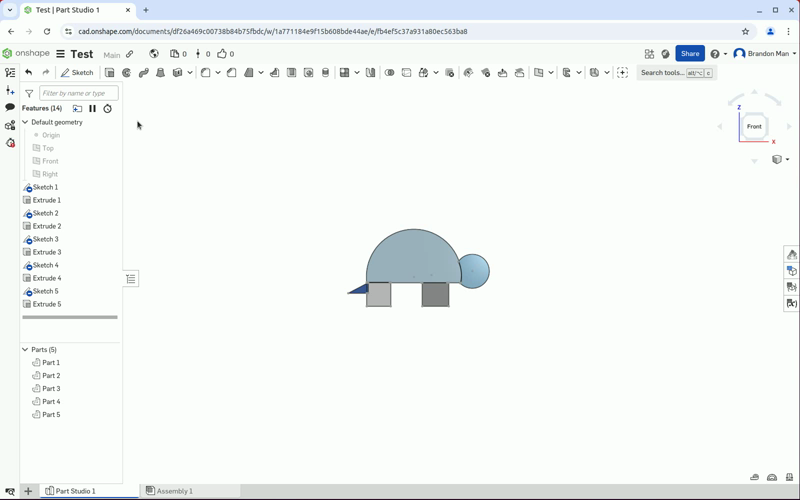
key(left, 2)
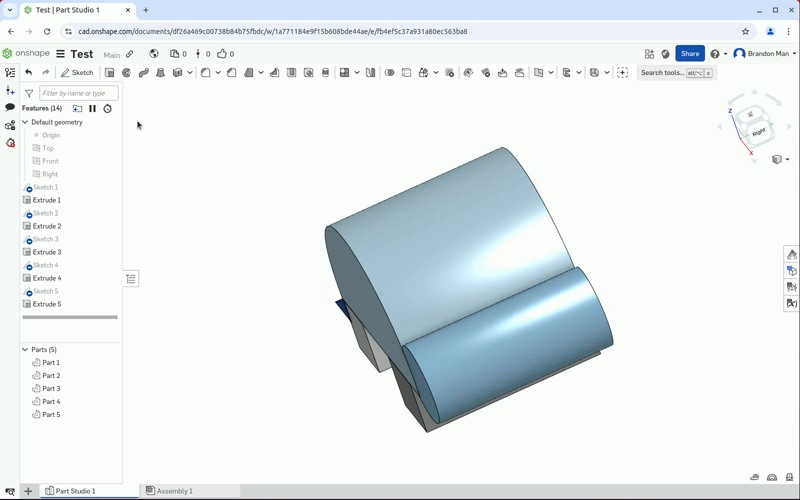
key(down, 2)
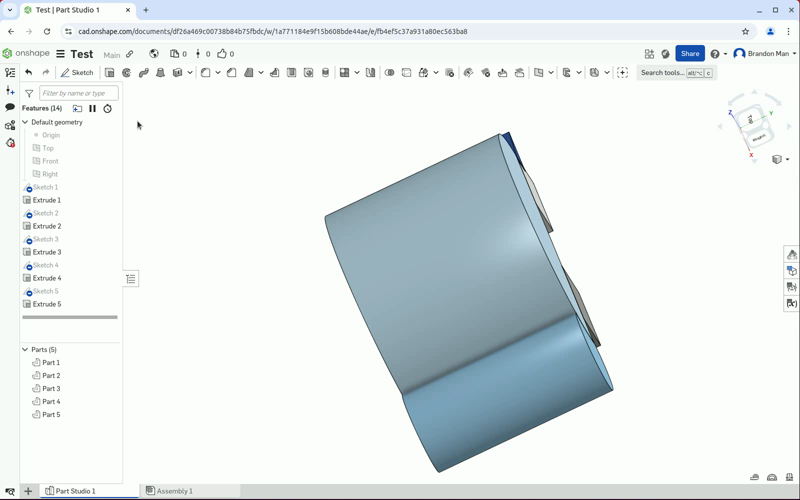
key(up, 2)
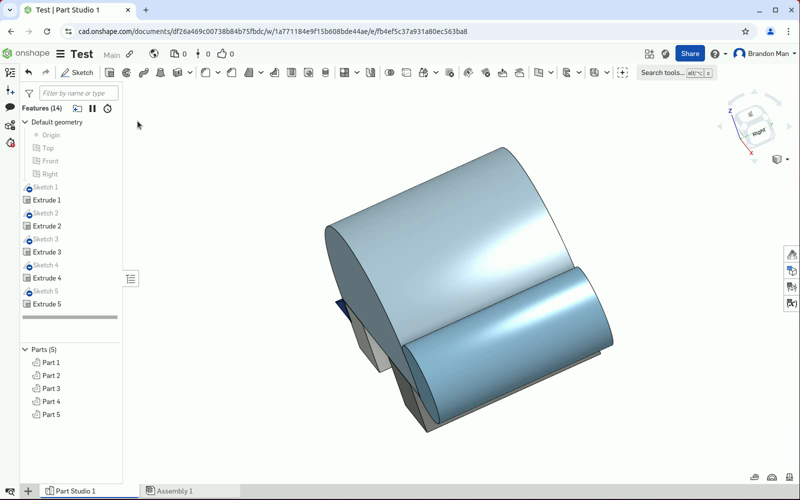
key(right, 2)
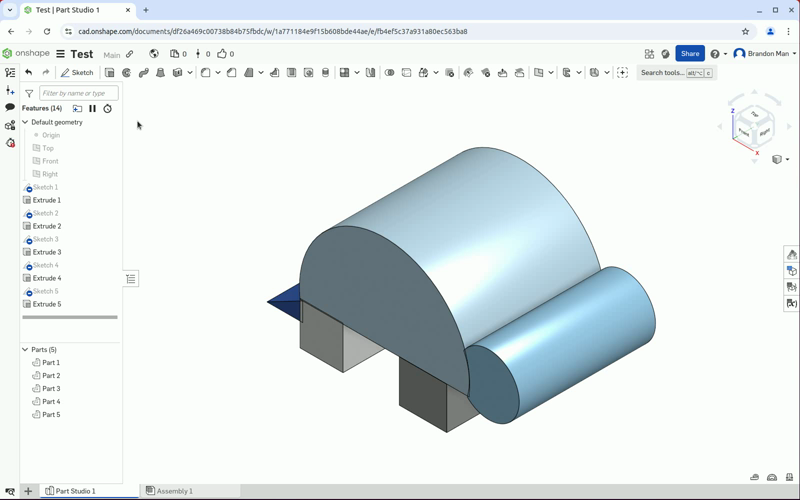
mouse_move(73, 189)
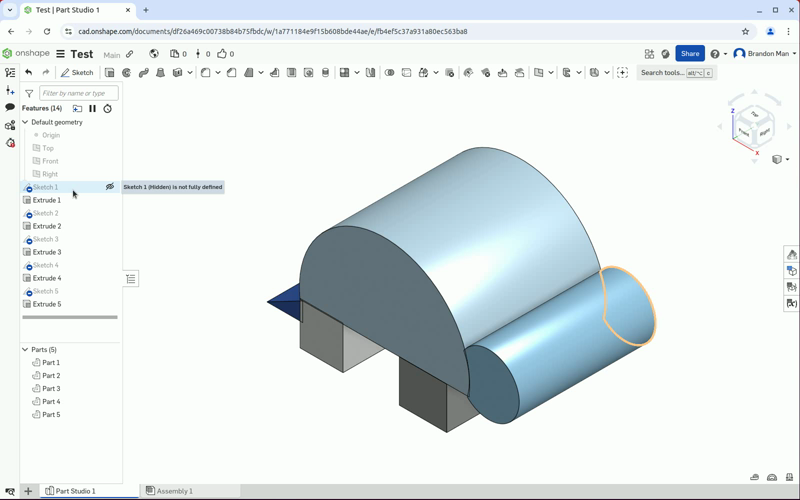
click(73, 189)